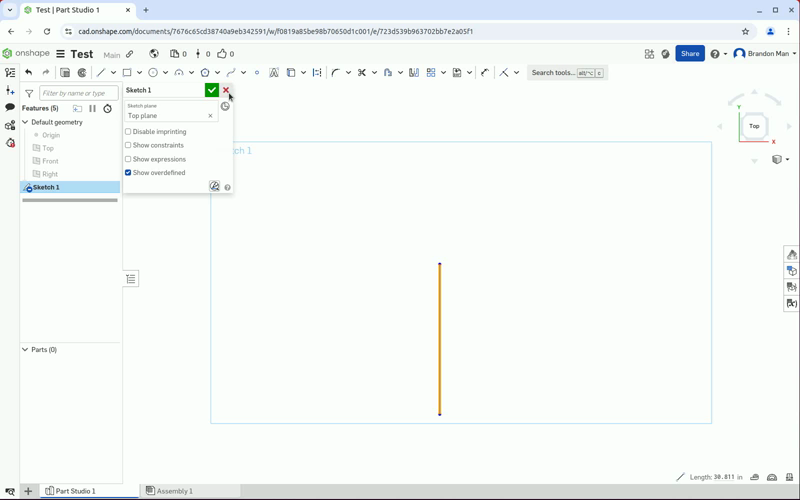
key(shift+h)
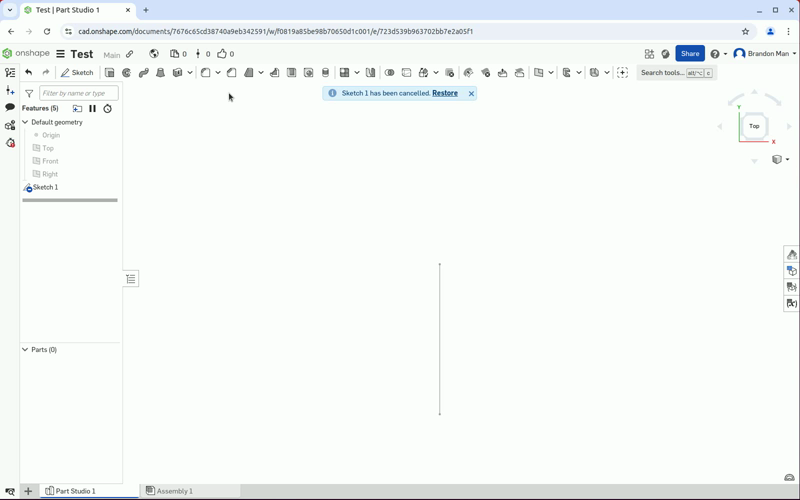
mouse_move(73, 352)
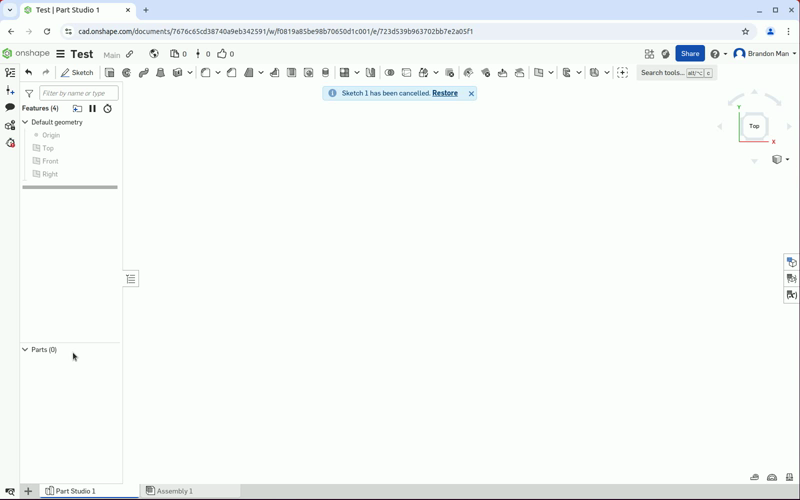
key(y)
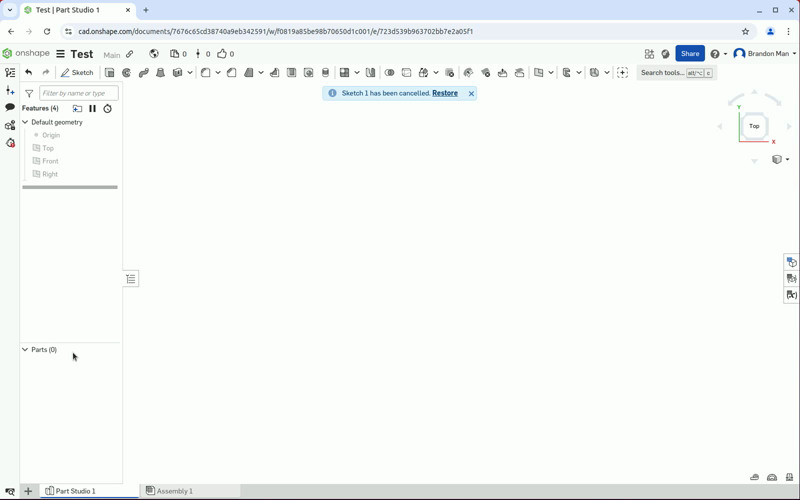
key(shift+p)
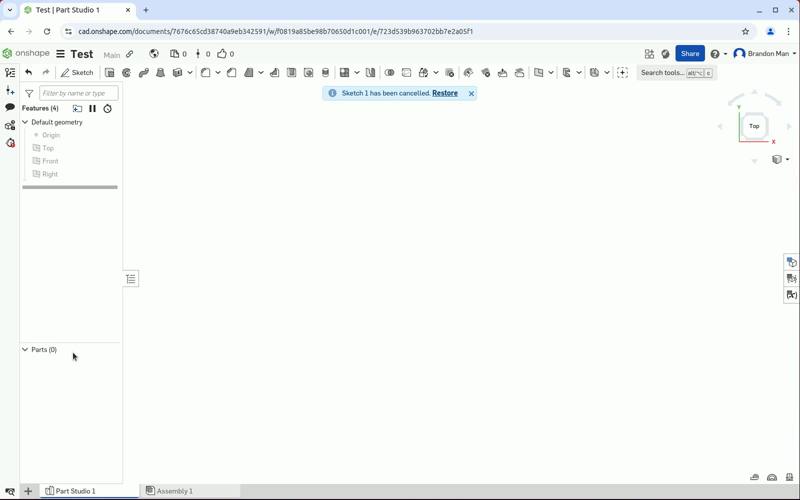
key(space)
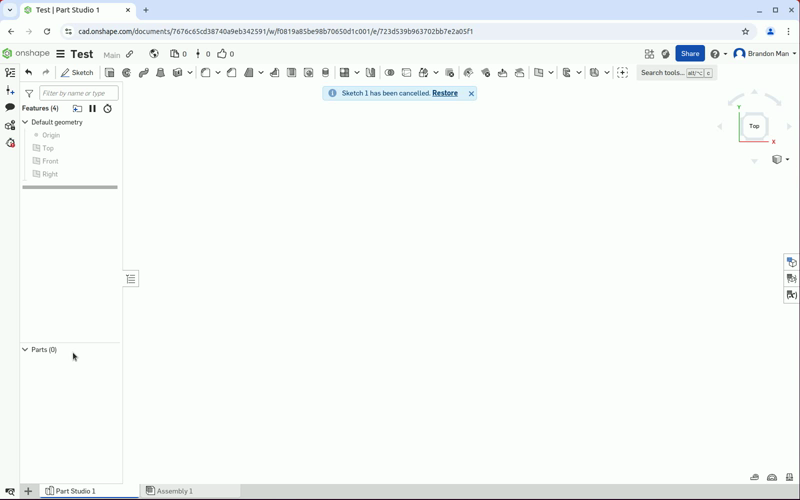
key_down(shift)
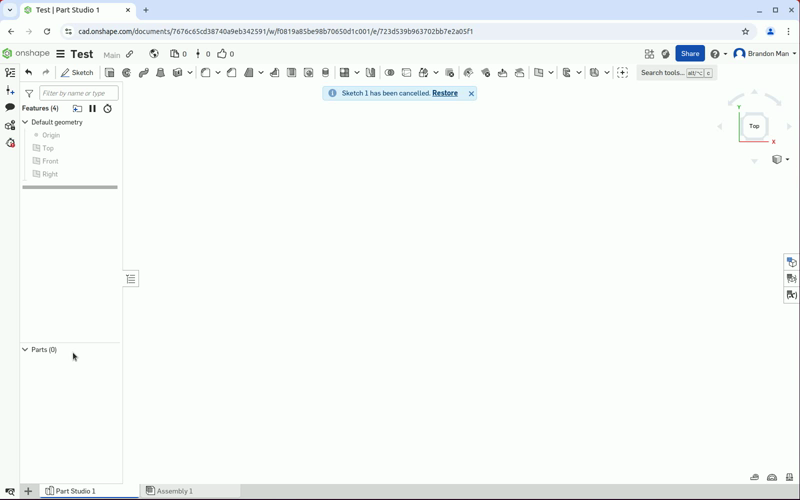
key(up)
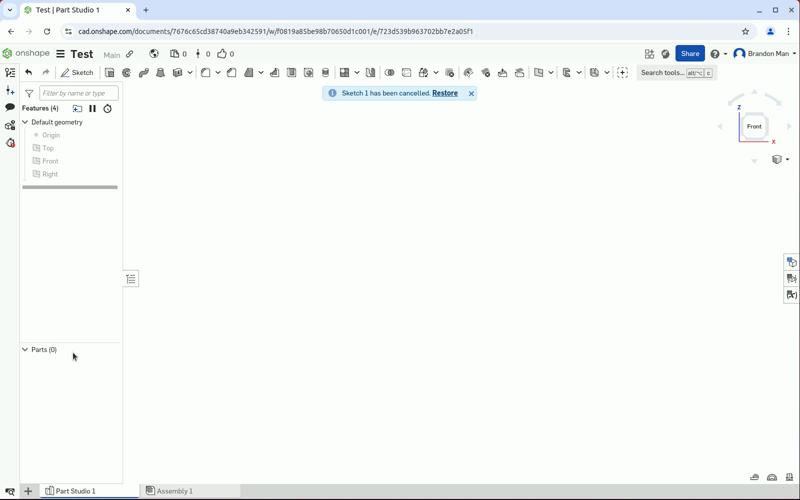
key_up(shift)
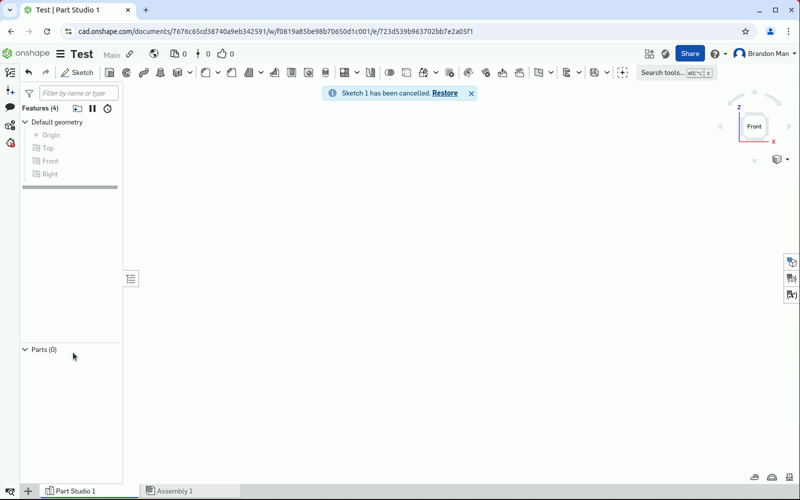
key(space)
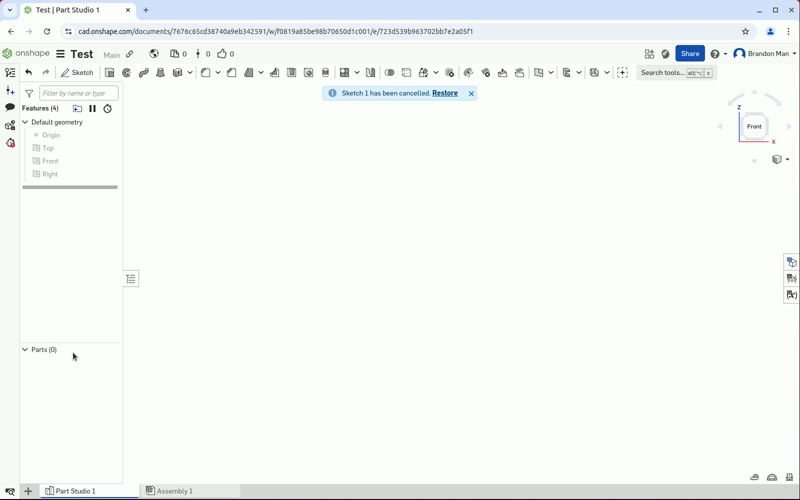
key_down(shift)
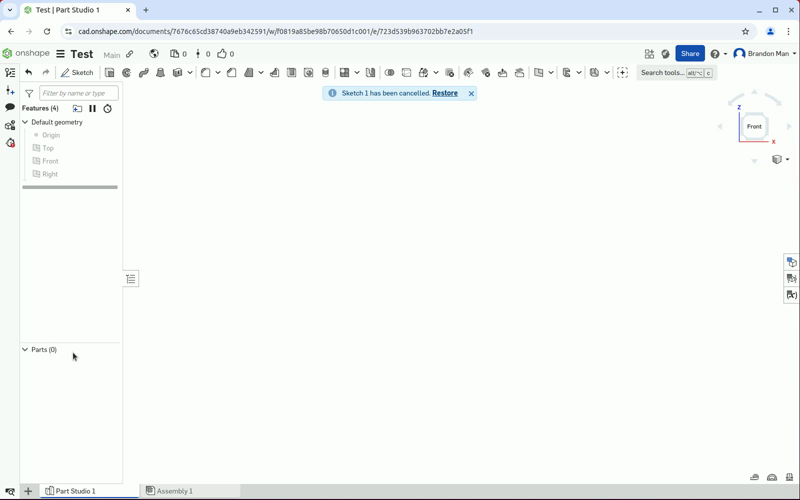
key(left)
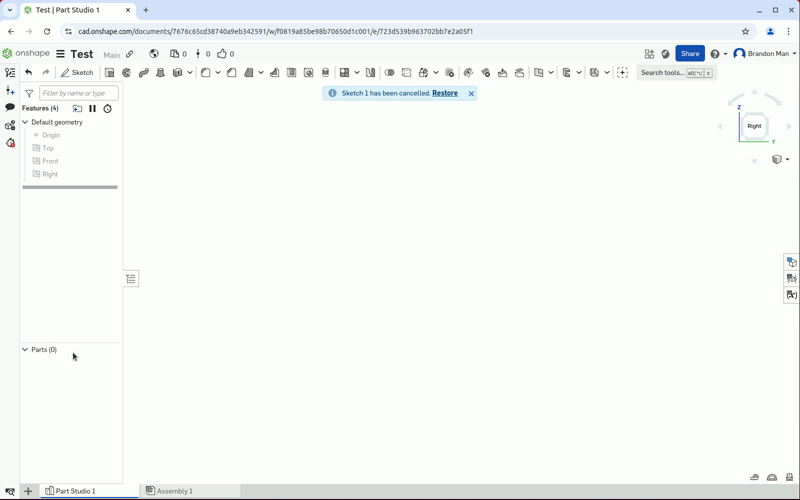
key_up(shift)
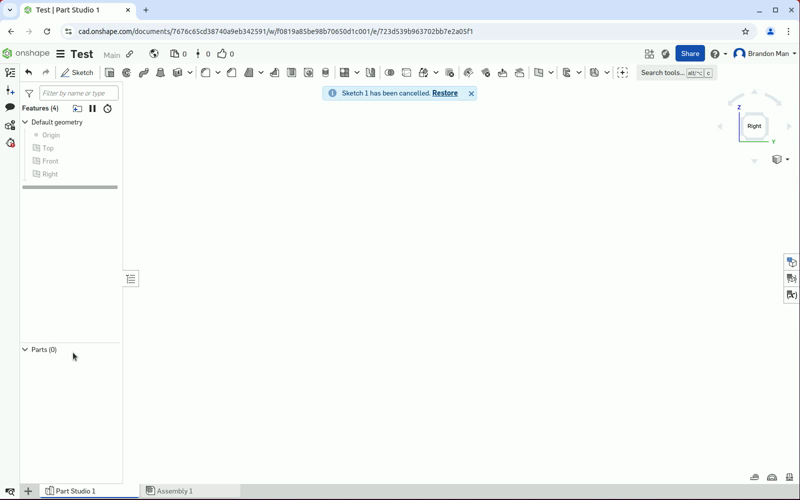
mouse_move(73, 352)
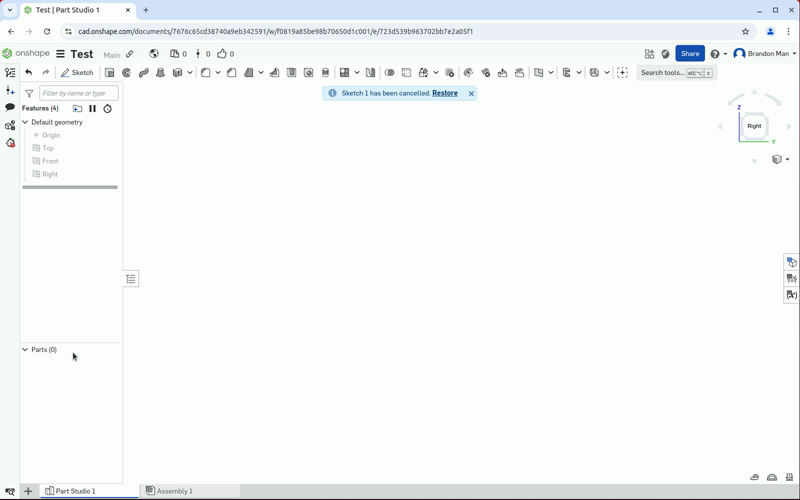
key(shift+y)
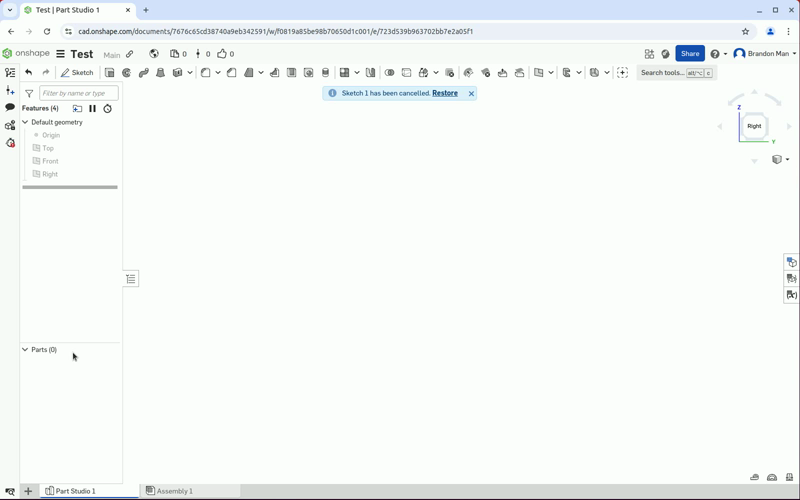
key(shift+s)
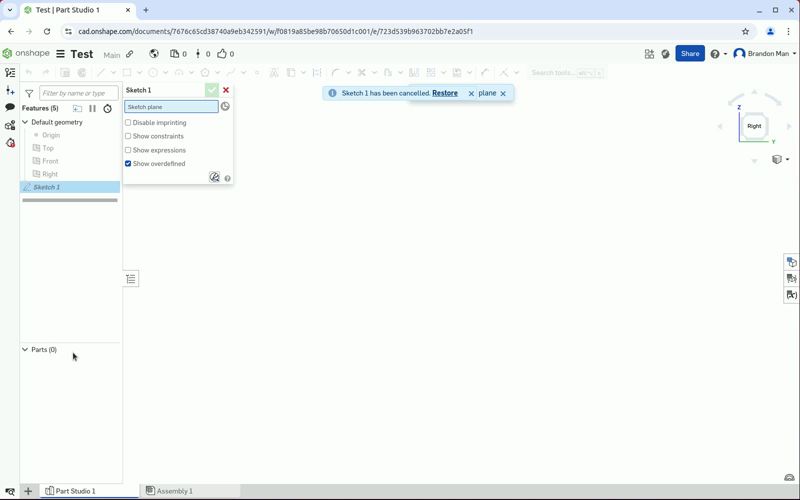
mouse_move(73, 176)
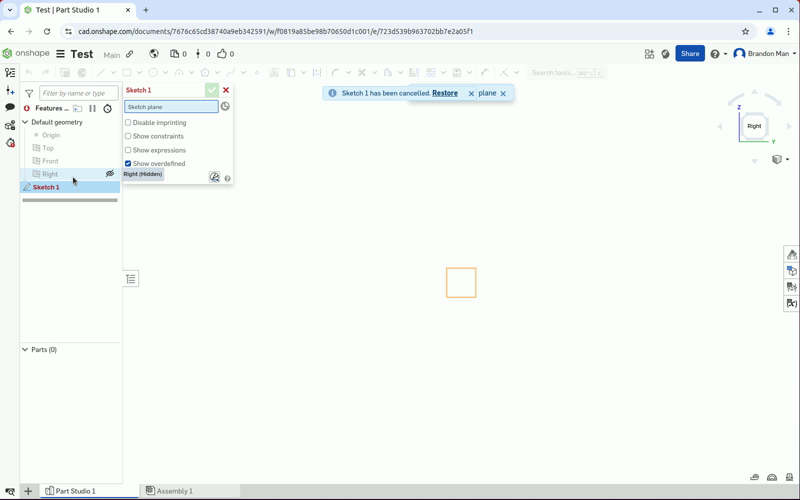
click(73, 176)
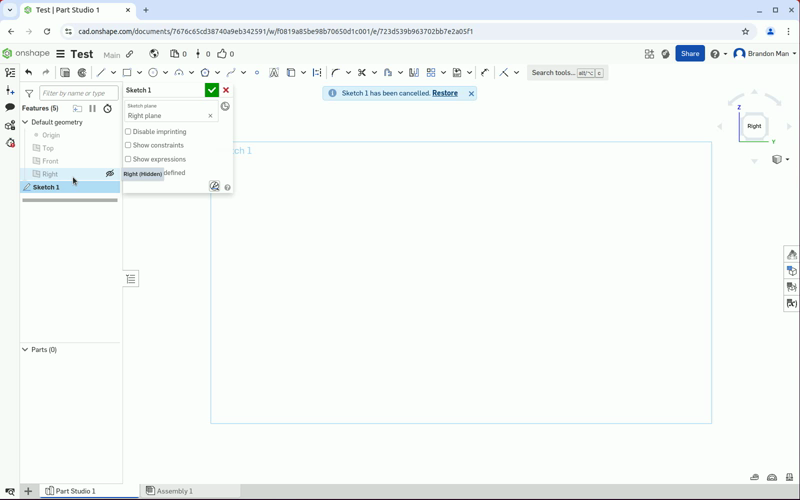
mouse_move(73, 352)
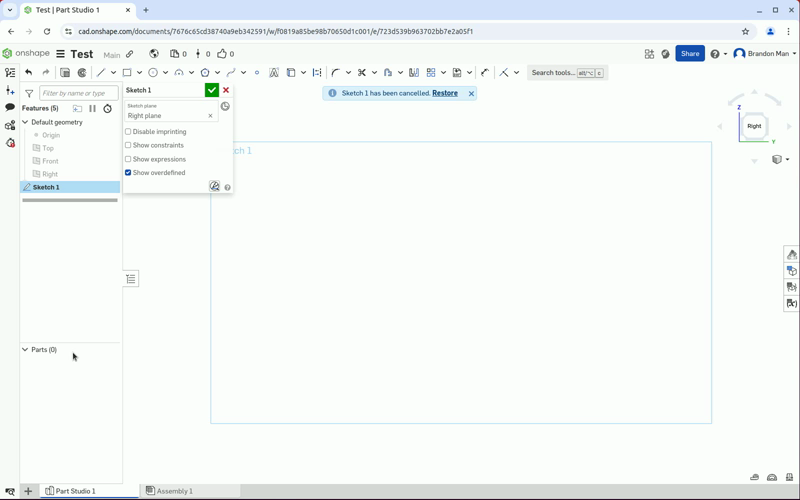
key(y)
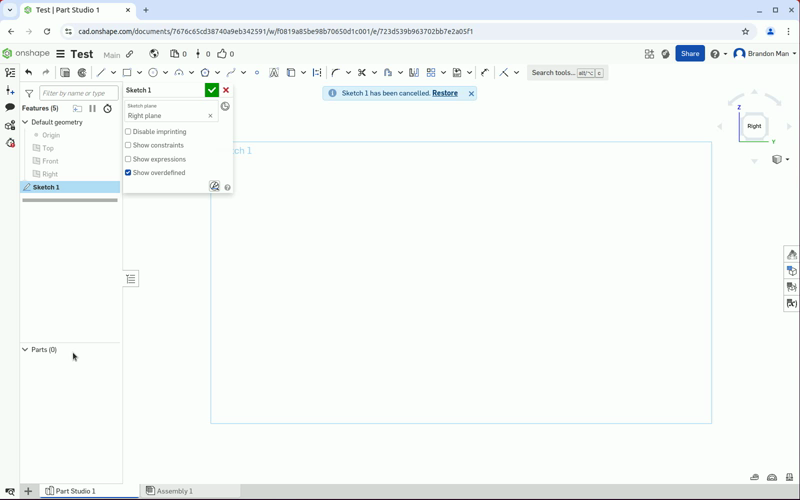
key(l)
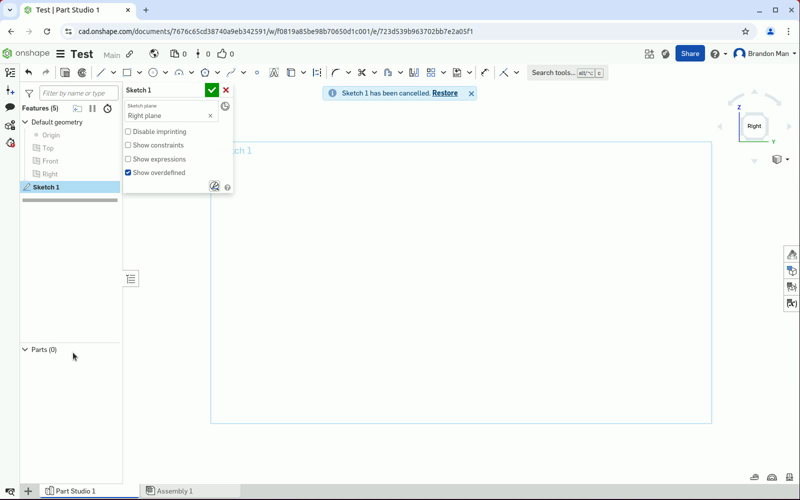
key_down(shift)
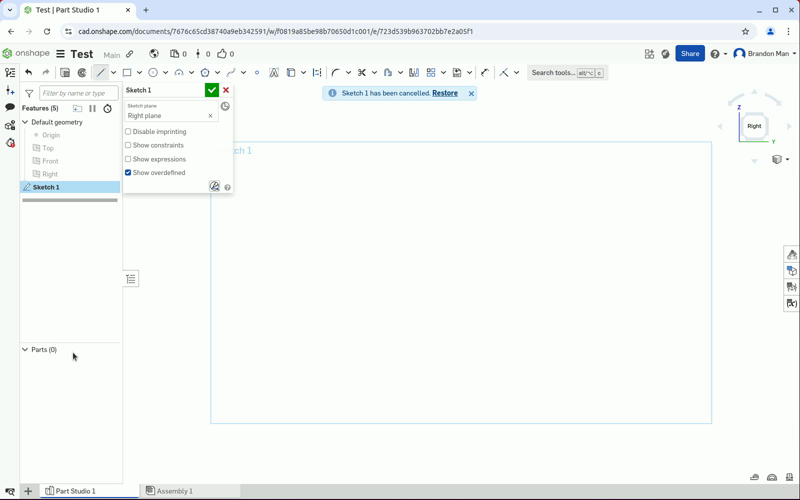
mouse_move(413, 282)
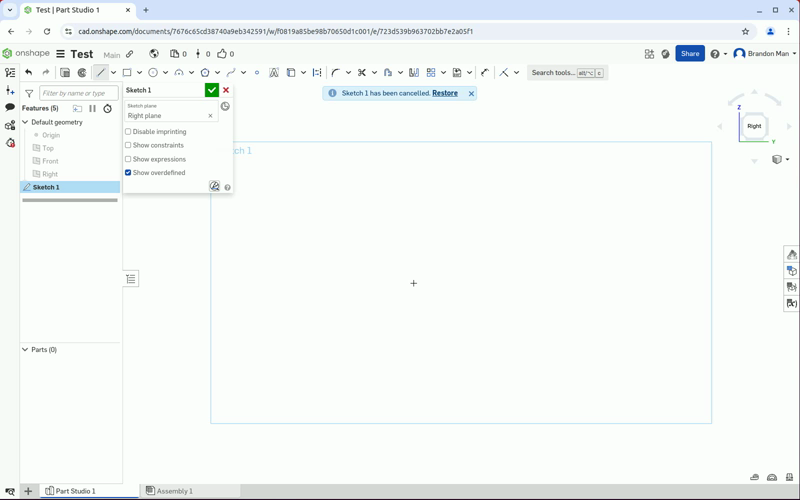
click(413, 282)
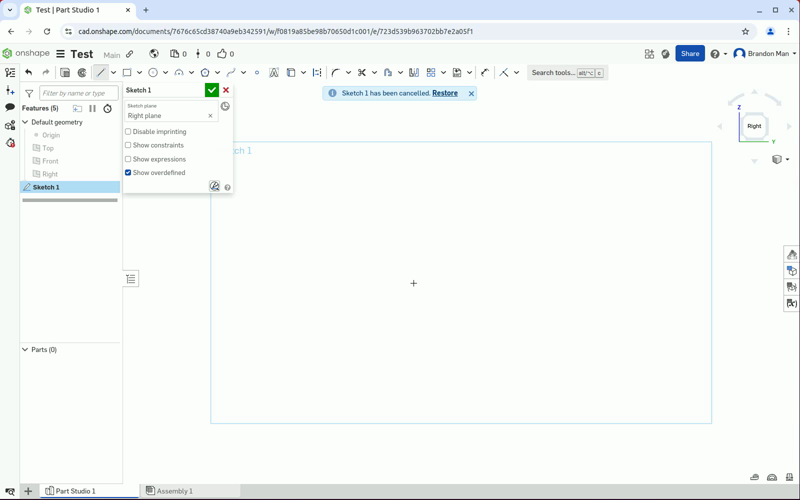
key_up(shift)
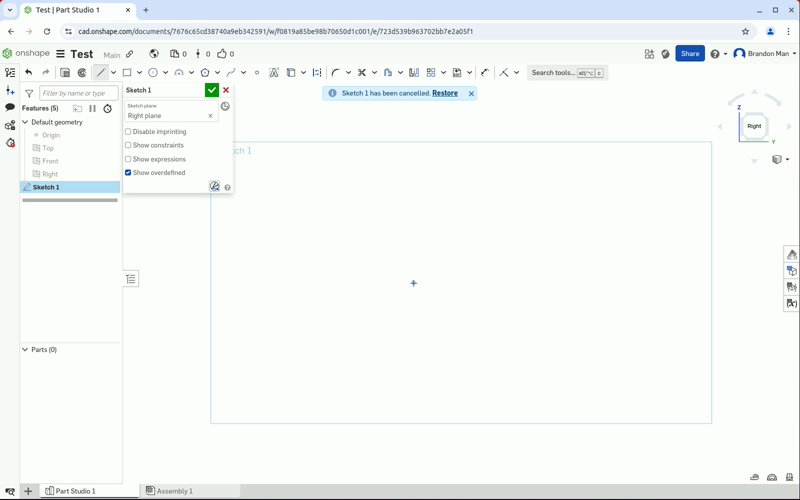
key_down(shift)
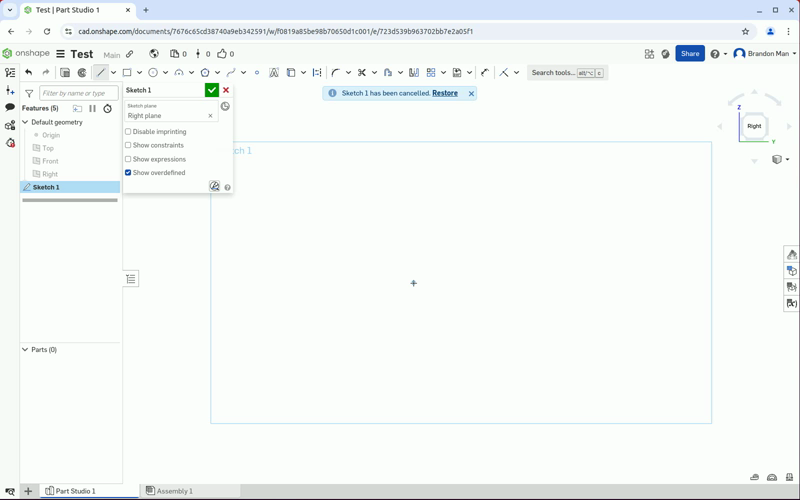
mouse_move(444, 282)
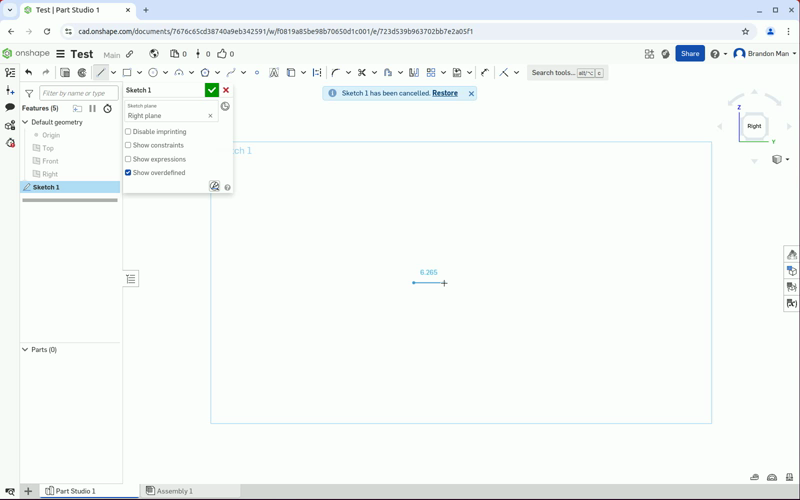
mouse_move(421, 282)
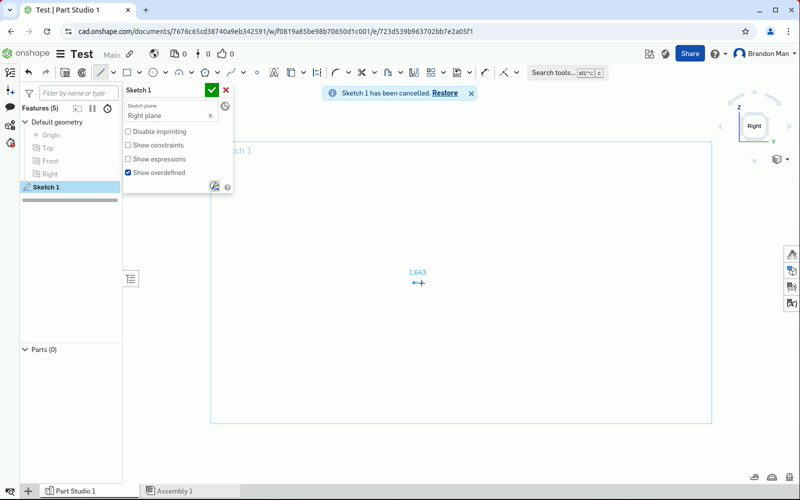
click(421, 282)
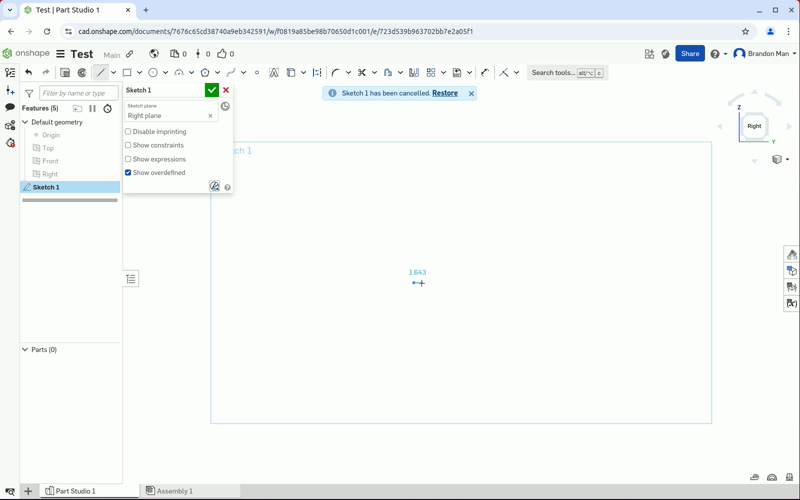
key_up(shift)
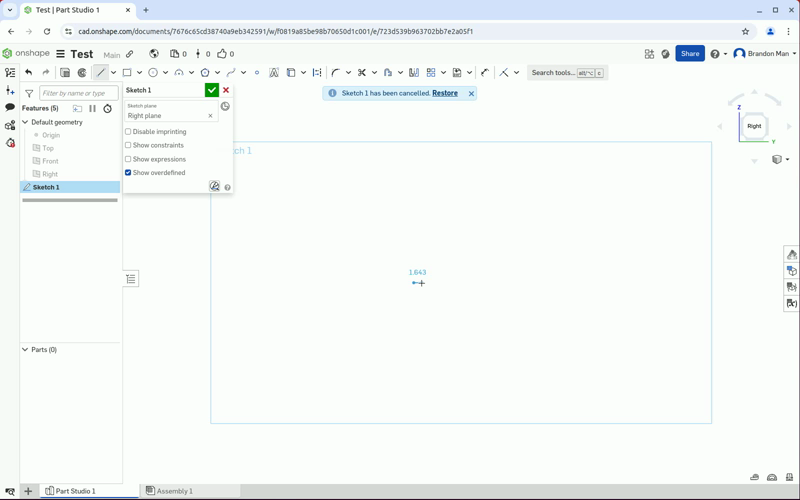
key_down(shift)
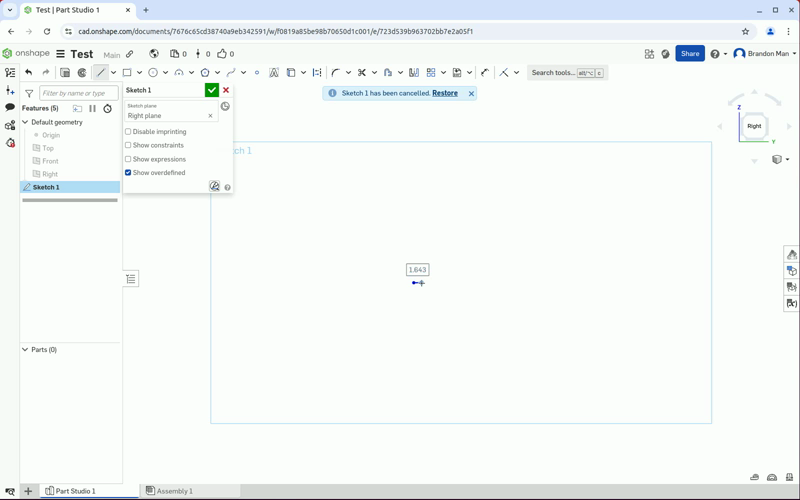
mouse_move(451, 282)
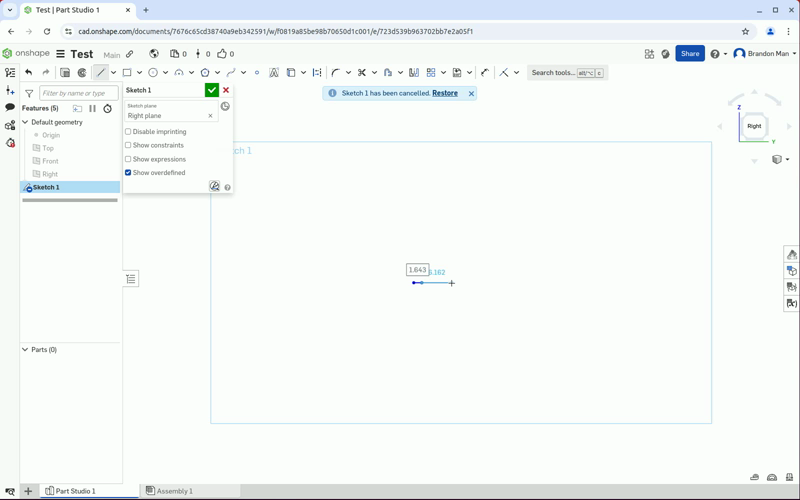
mouse_move(421, 270)
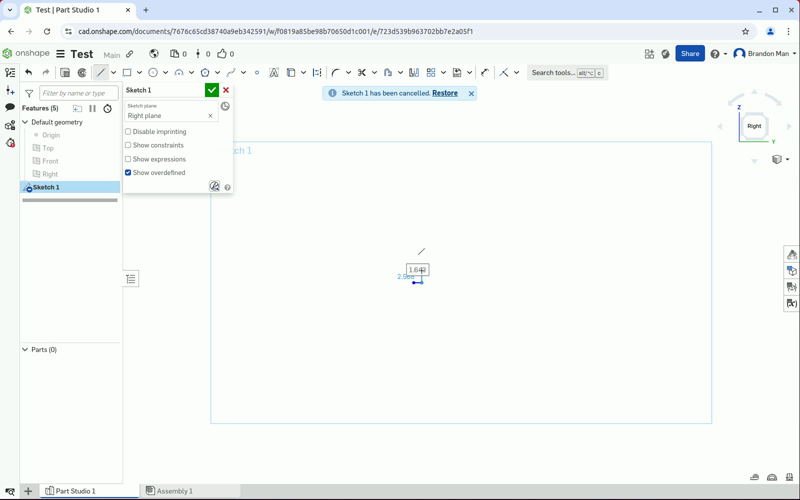
click(421, 270)
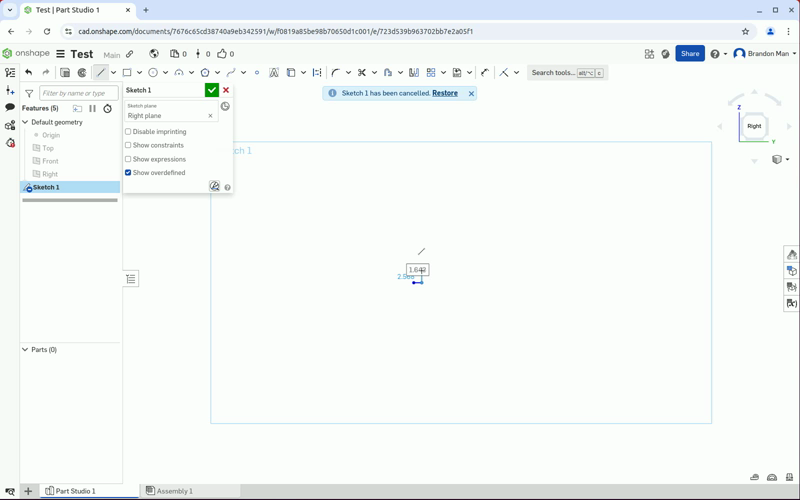
key_up(shift)
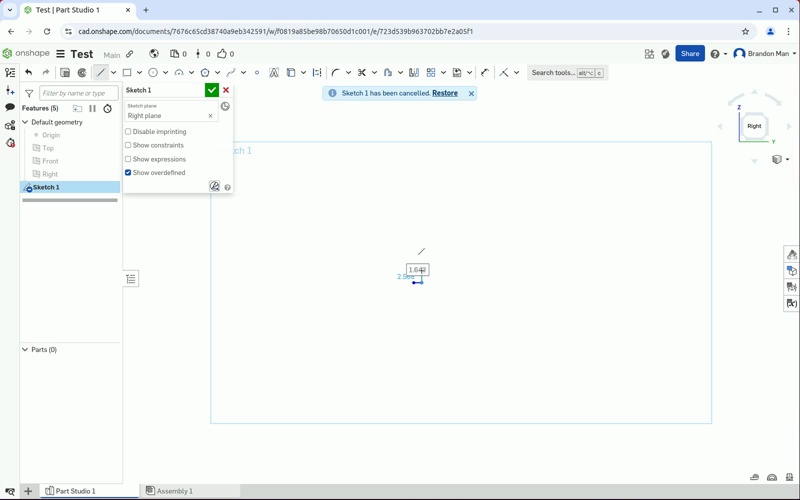
key_down(shift)
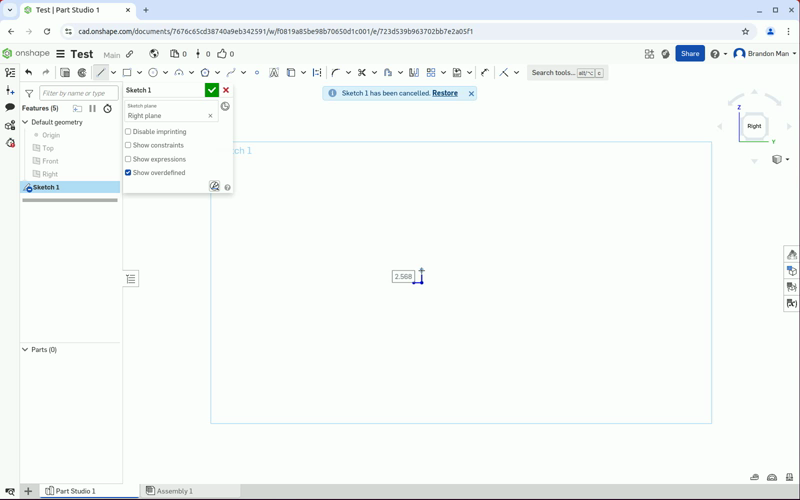
mouse_move(451, 270)
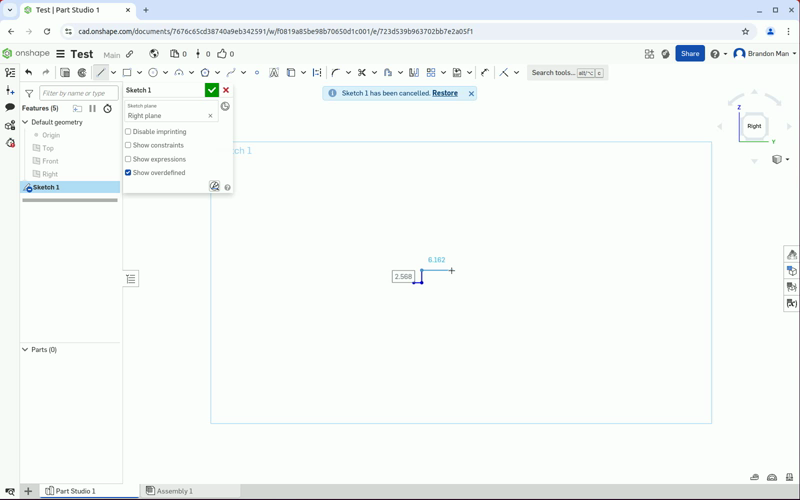
mouse_move(413, 270)
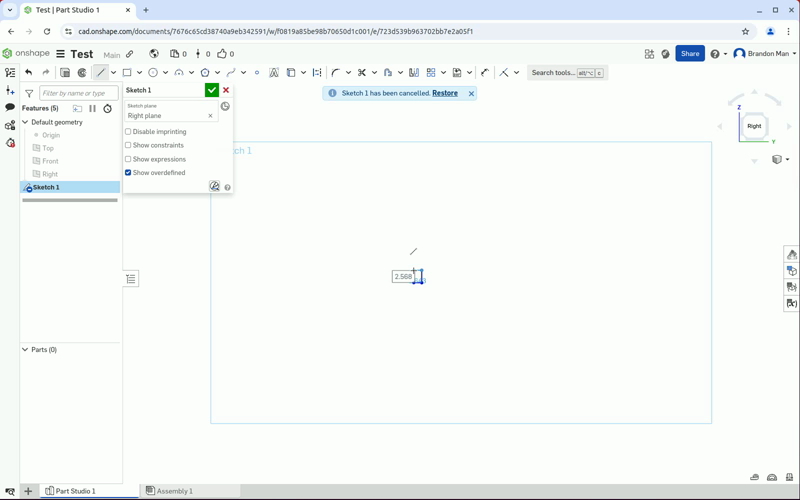
click(413, 270)
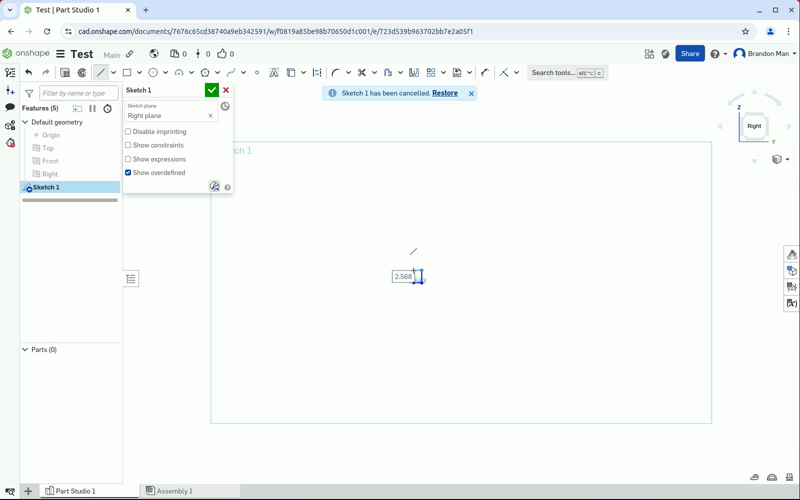
key_up(shift)
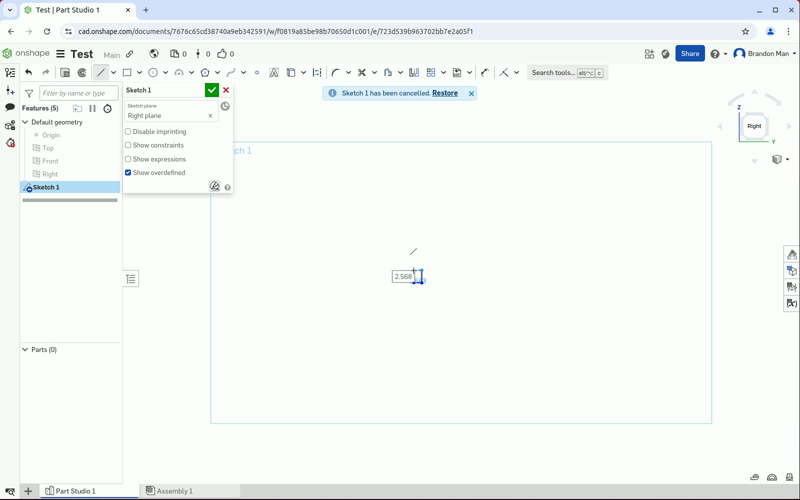
mouse_move(444, 270)
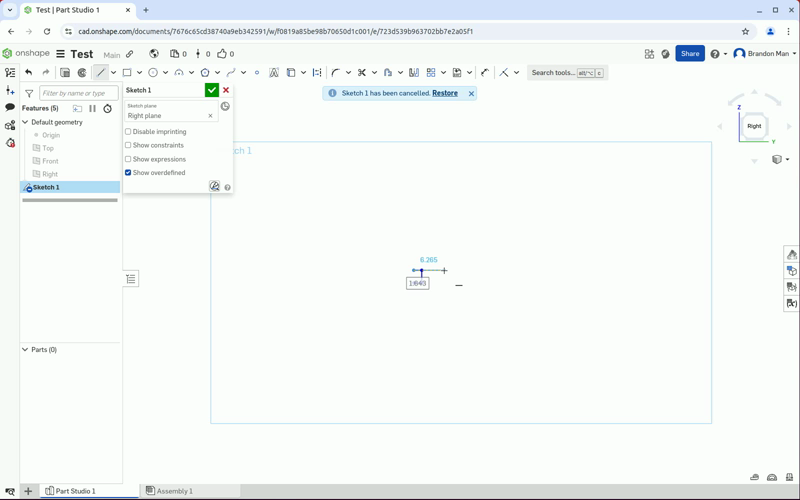
key_down(shift)
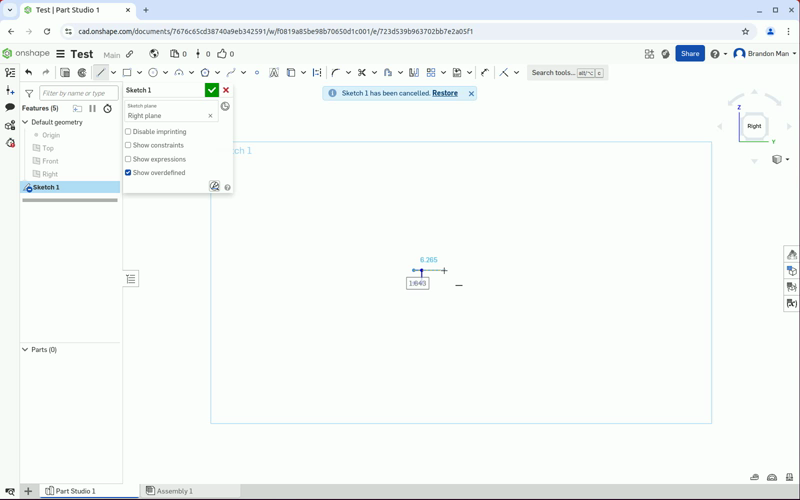
mouse_move(413, 282)
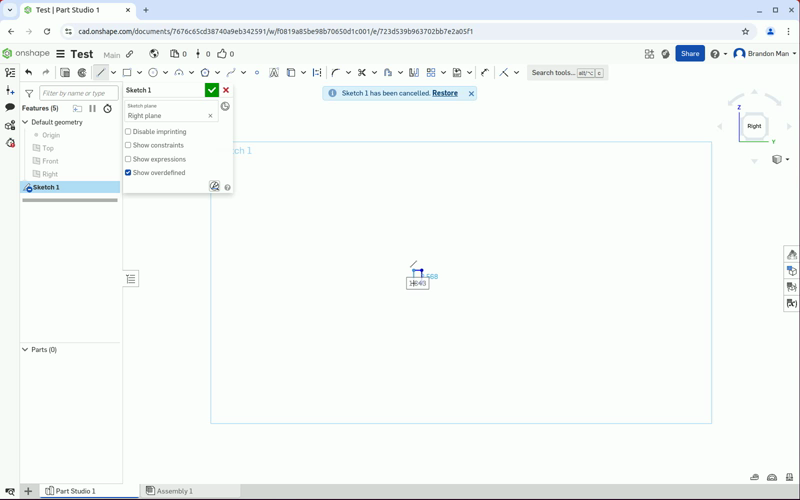
key_up(shift)
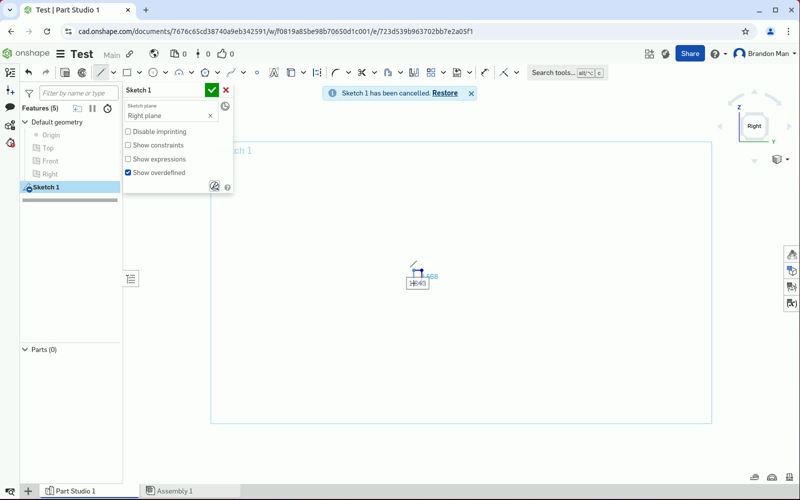
click(413, 282)
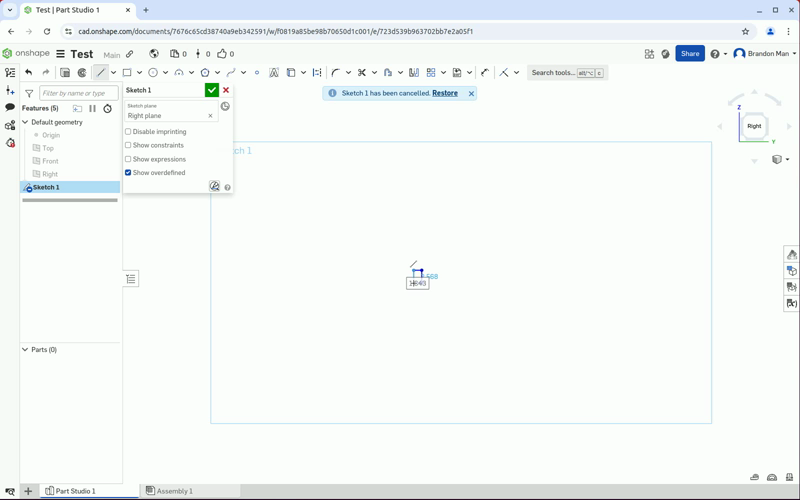
key(esc)
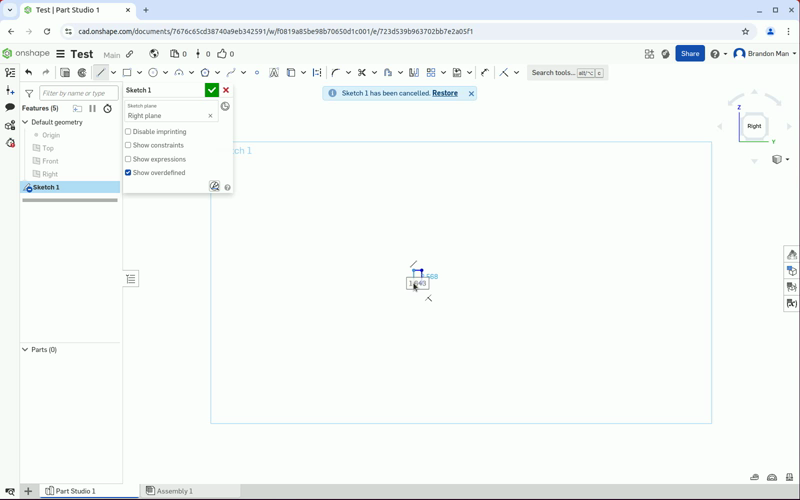
mouse_move(418, 282)
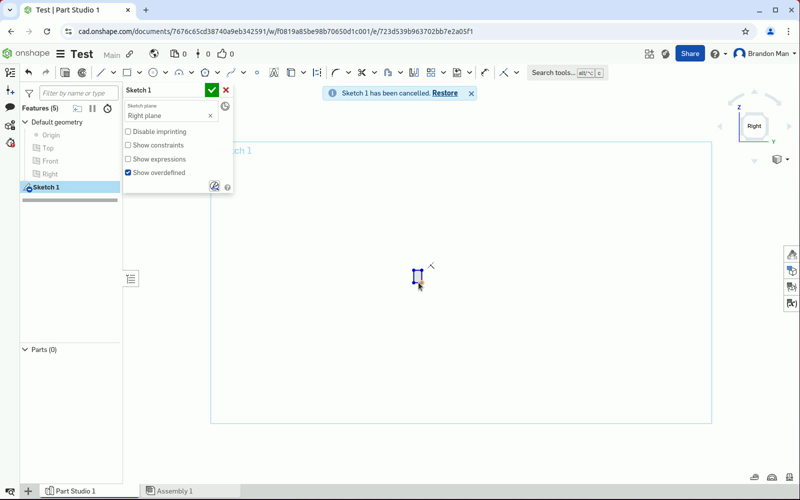
scroll(6)
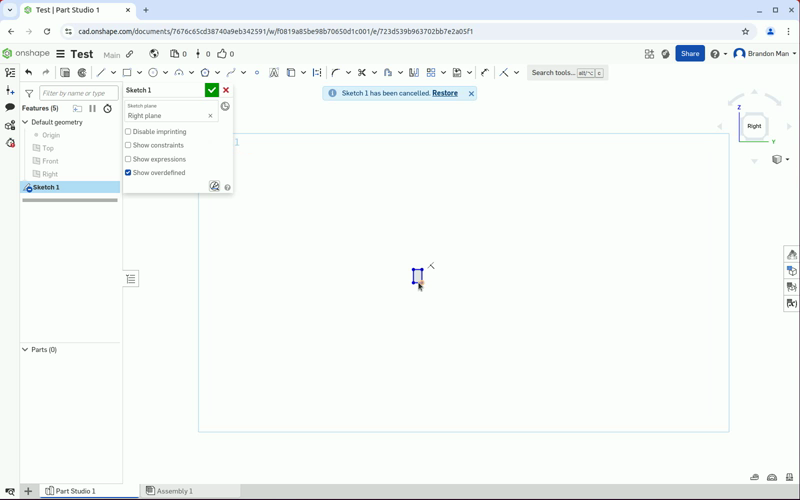
scroll(6)
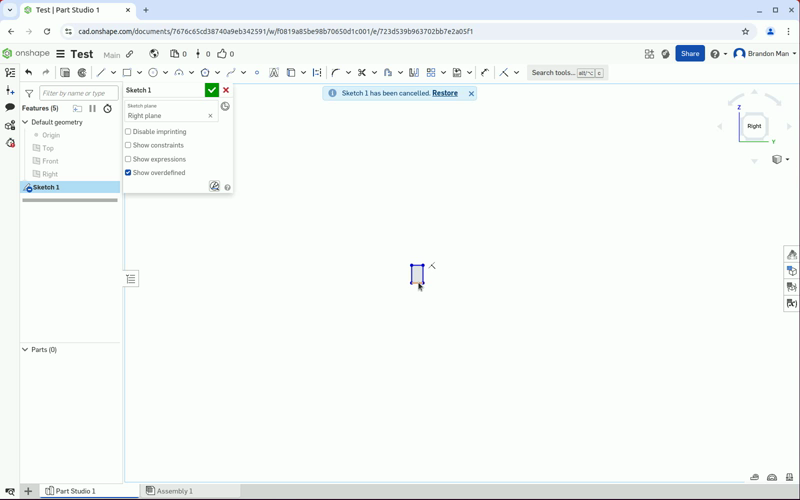
scroll(6)
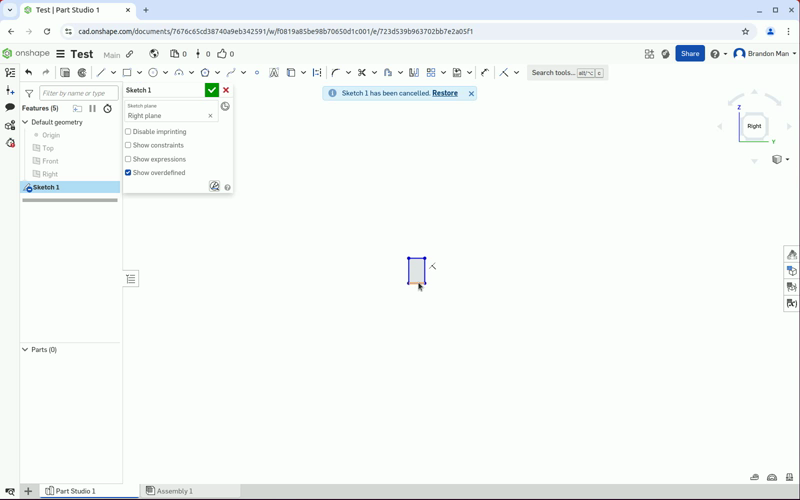
scroll(6)
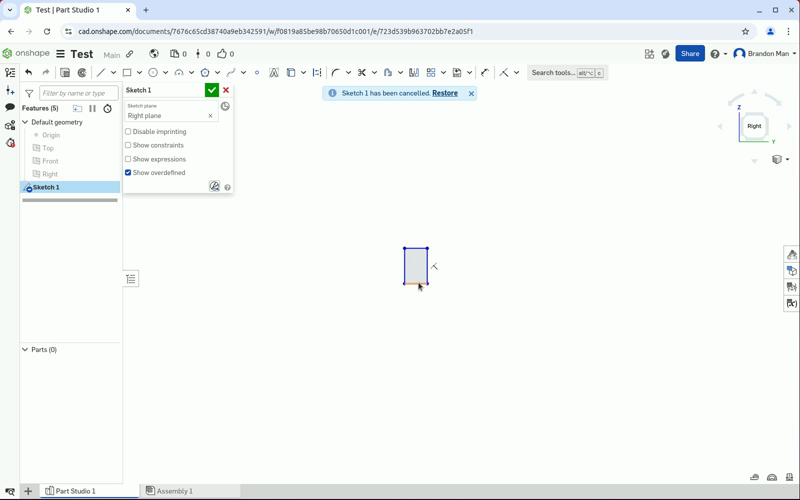
scroll(6)
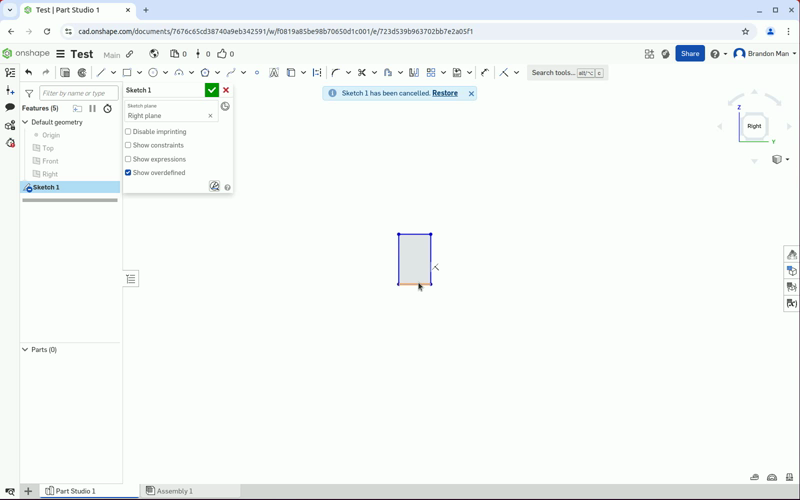
scroll(6)
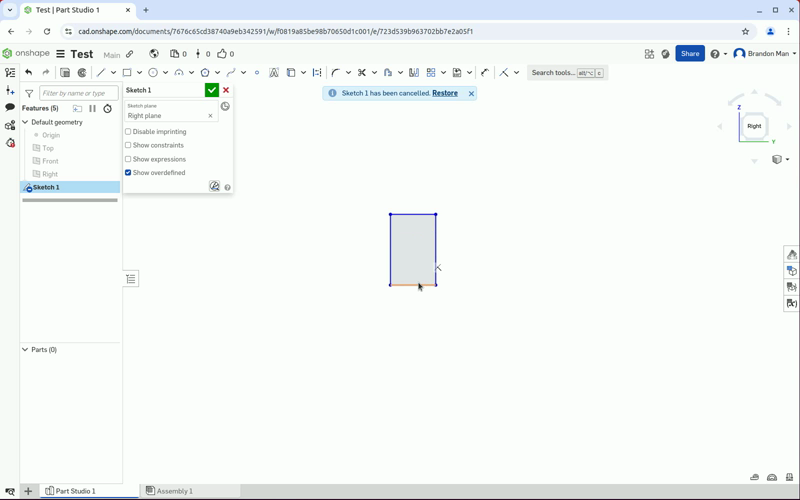
scroll(6)
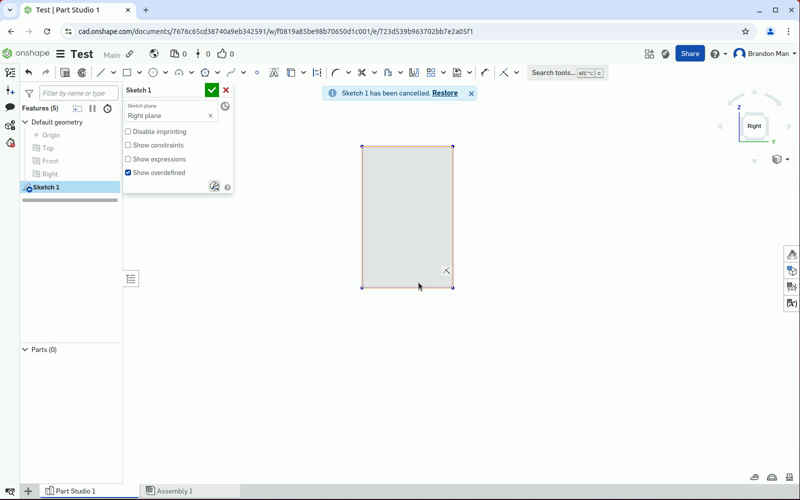
click(418, 282)
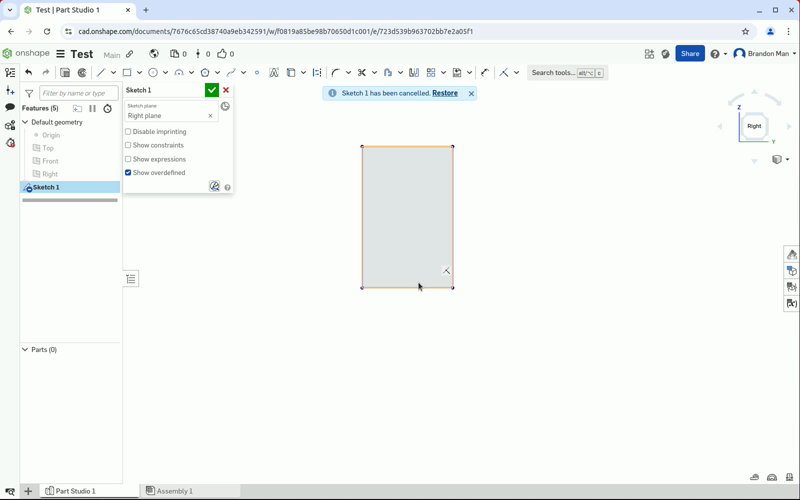
scroll(-6)
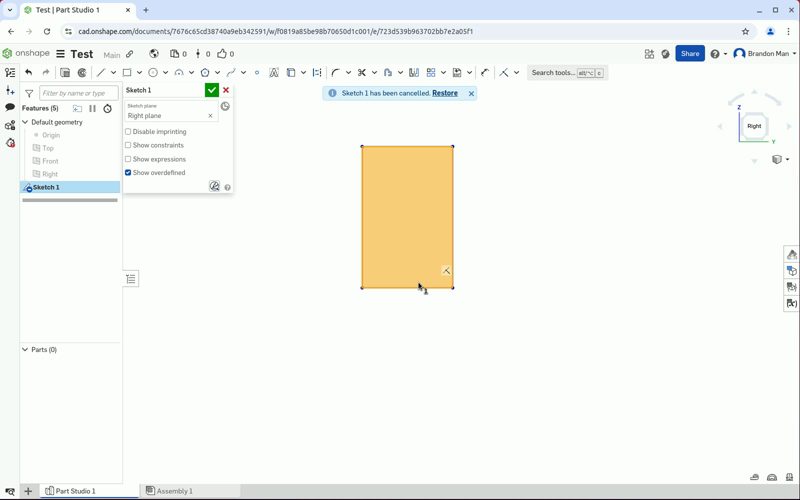
scroll(-6)
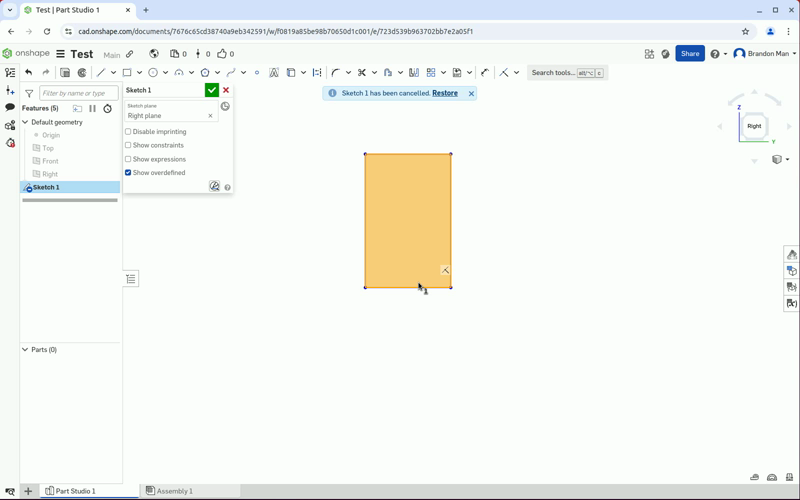
scroll(-6)
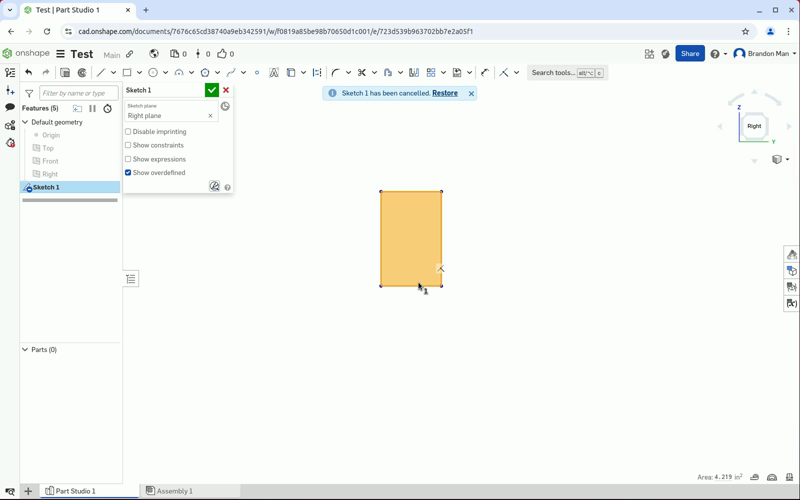
scroll(-6)
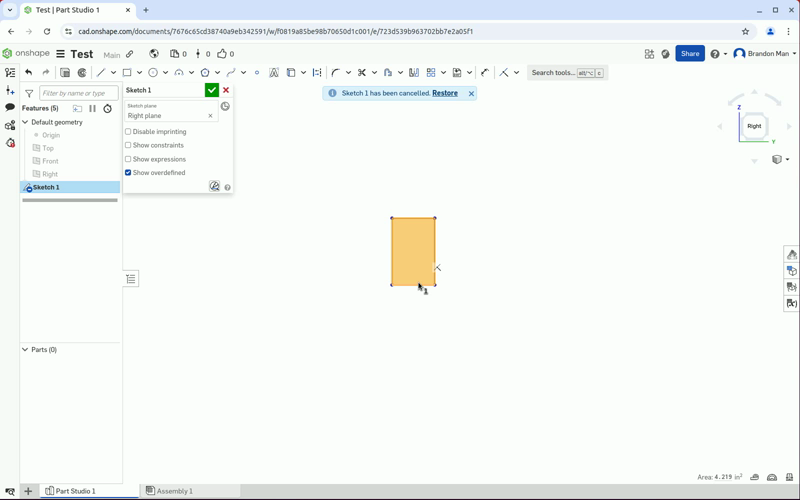
scroll(-6)
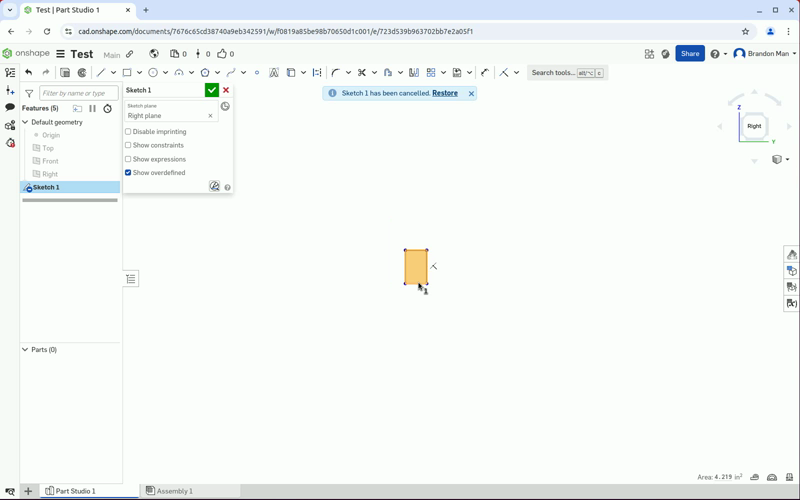
scroll(-6)
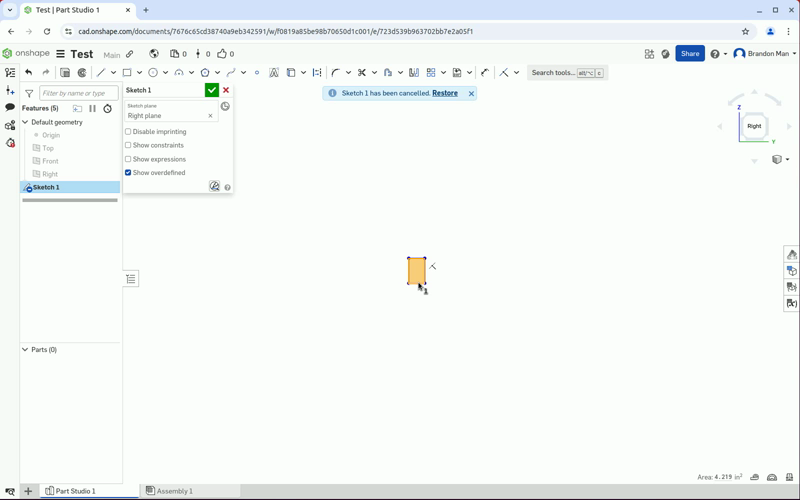
scroll(-6)
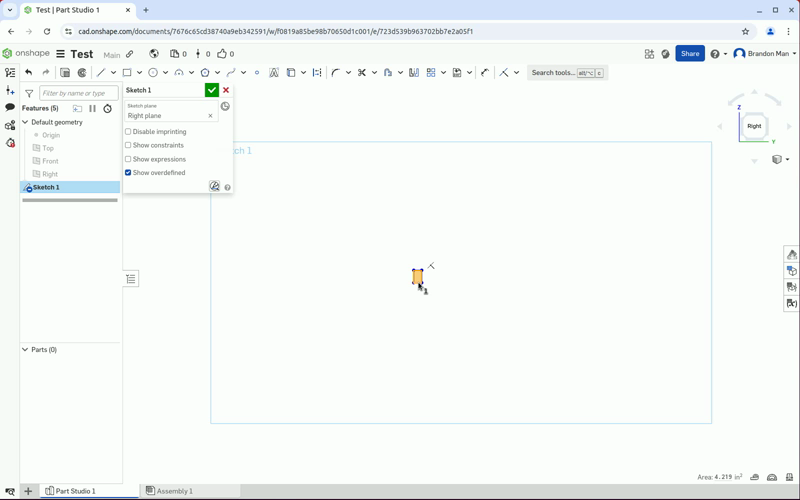
mouse_move(73, 352)
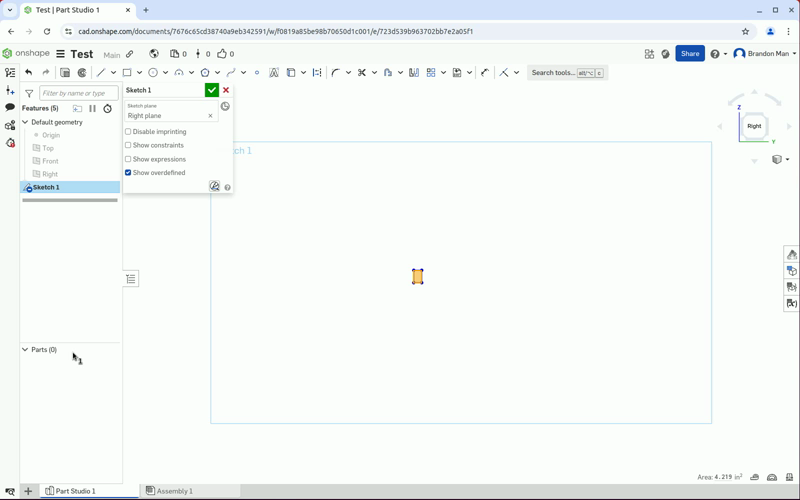
key(shift+y)
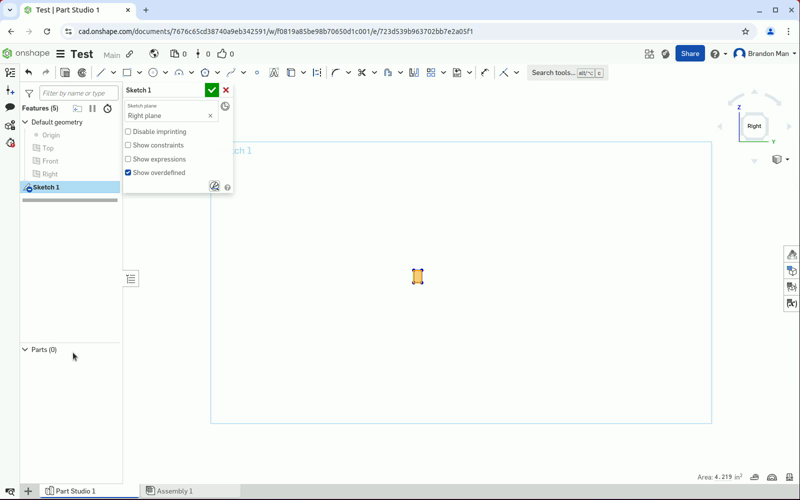
key(shift+e)
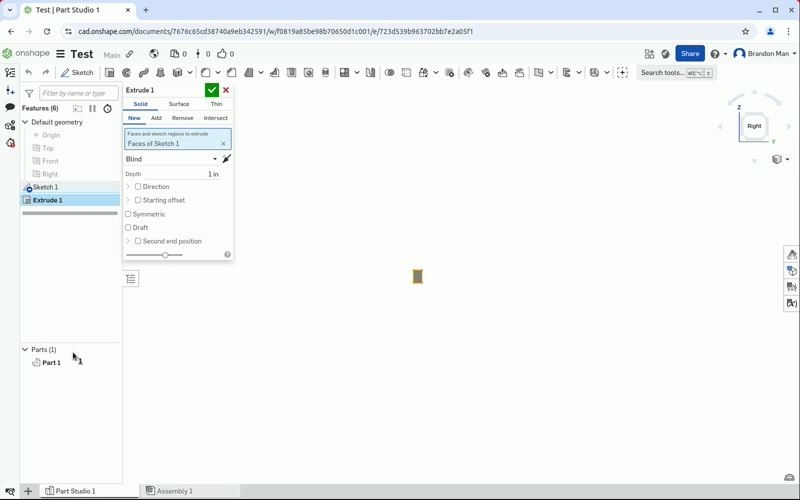
mouse_move(143, 106)
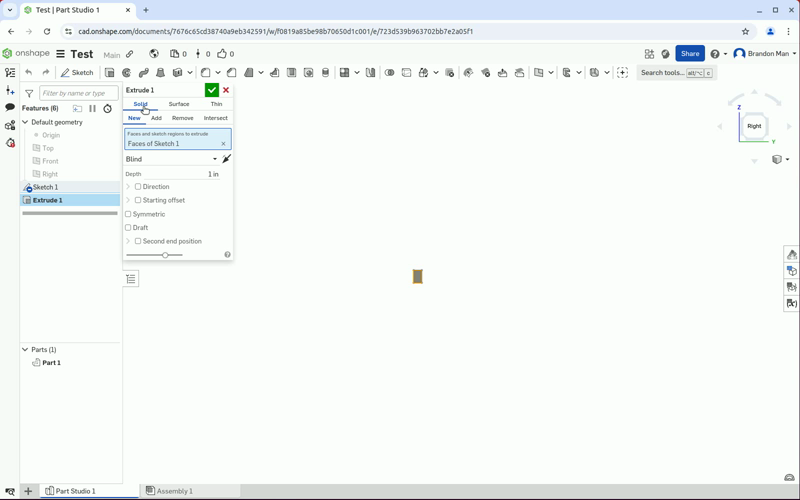
click(143, 106)
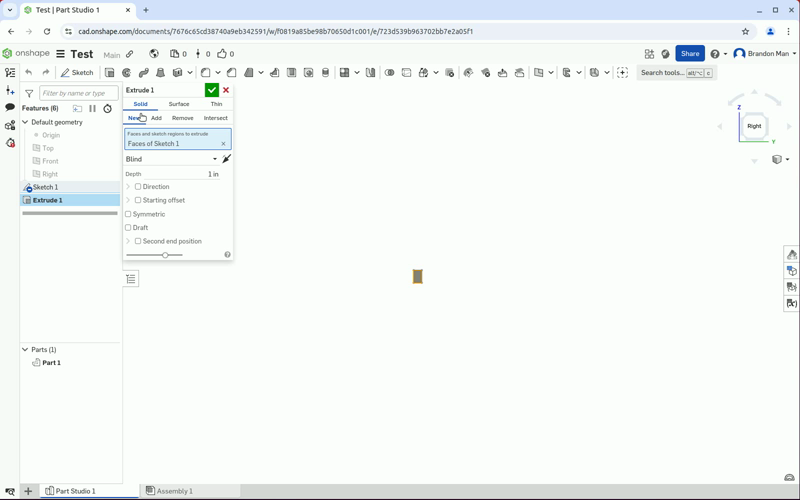
mouse_move(137, 120)
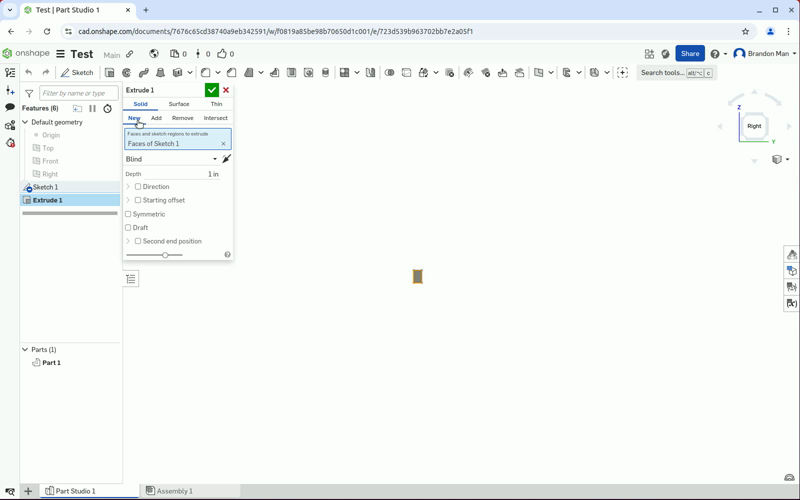
click(137, 120)
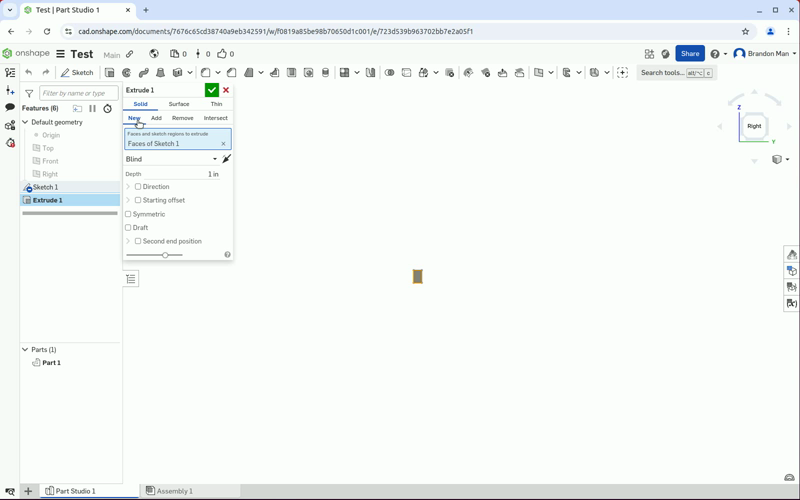
key(tab, 4)
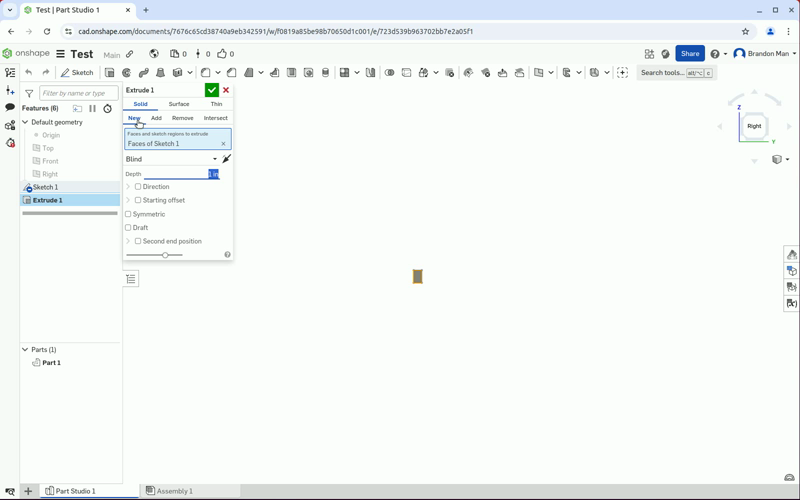
text(46.216)
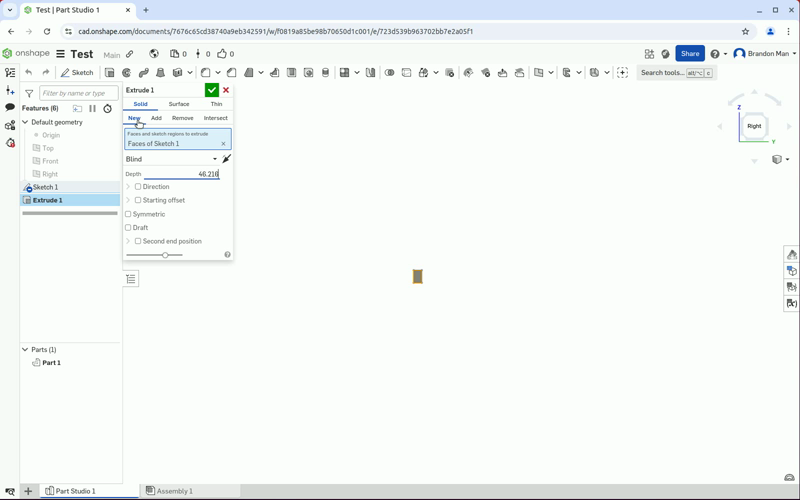
key(tab, 3)
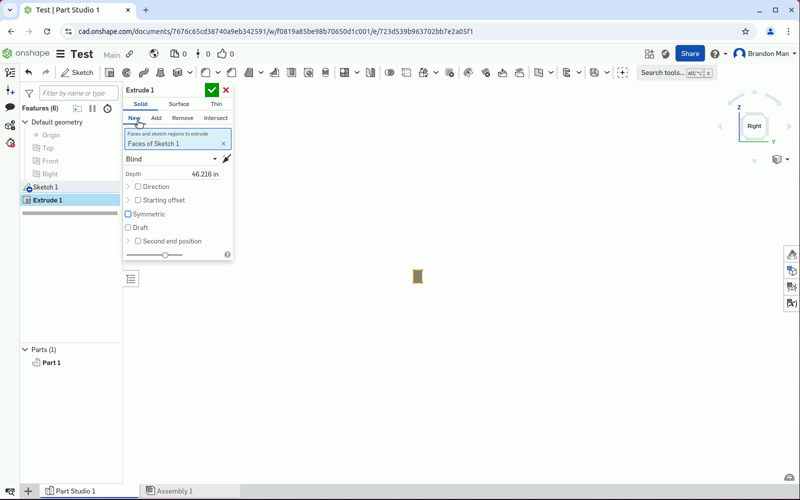
key(space)
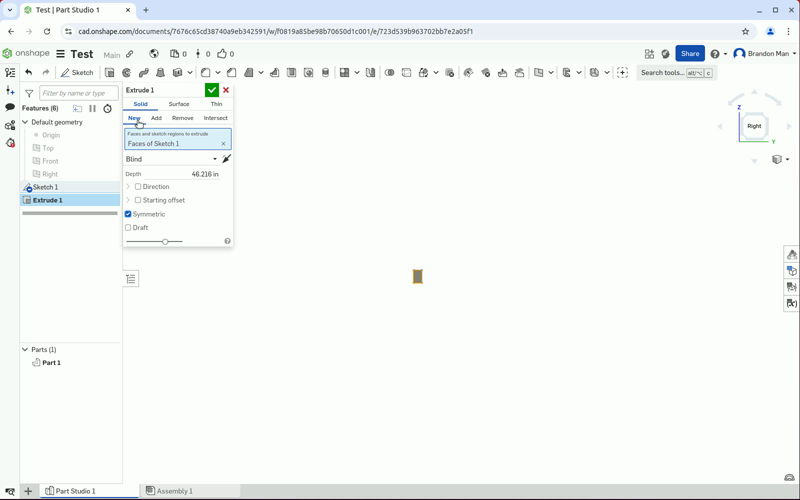
key(enter)
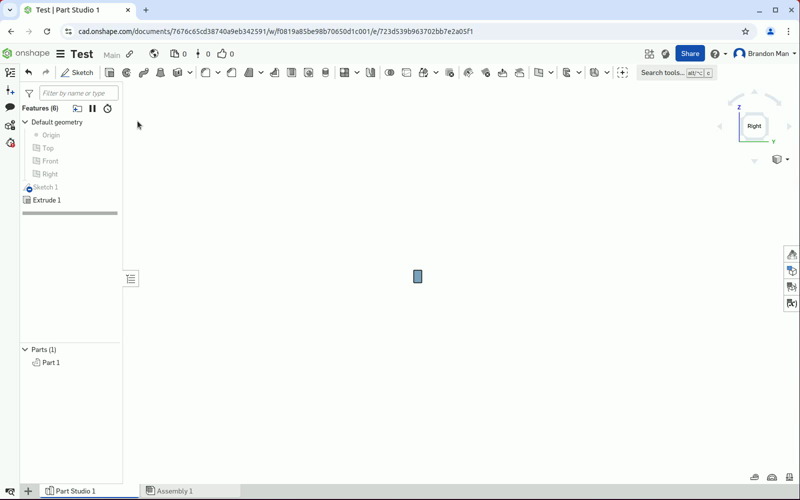
key(shift+h)
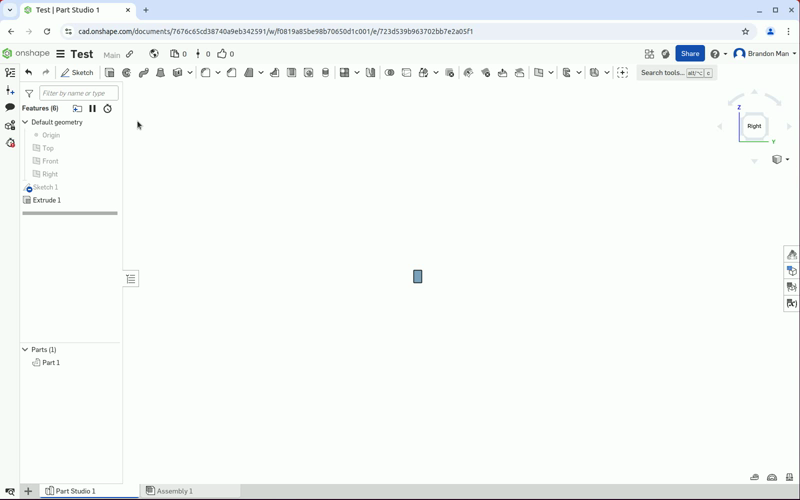
key(shift+h)
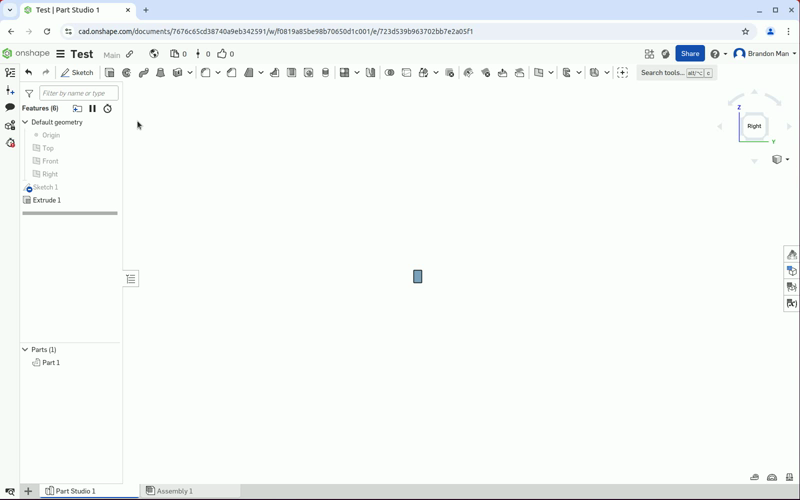
mouse_move(73, 189)
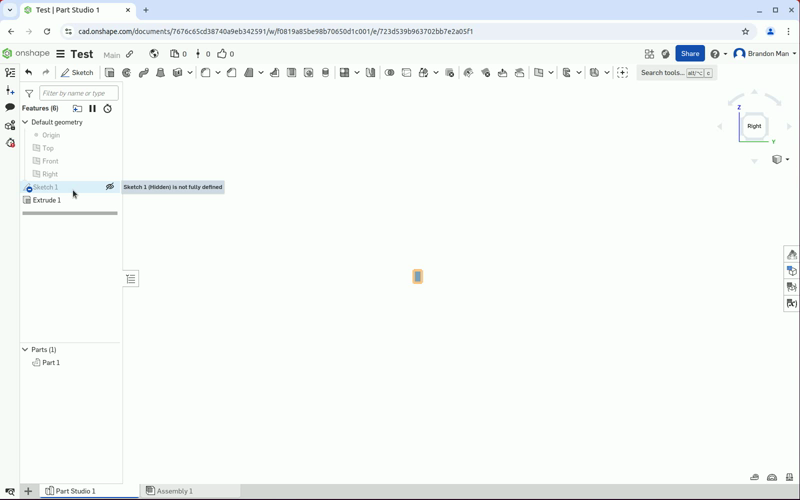
click(73, 189)
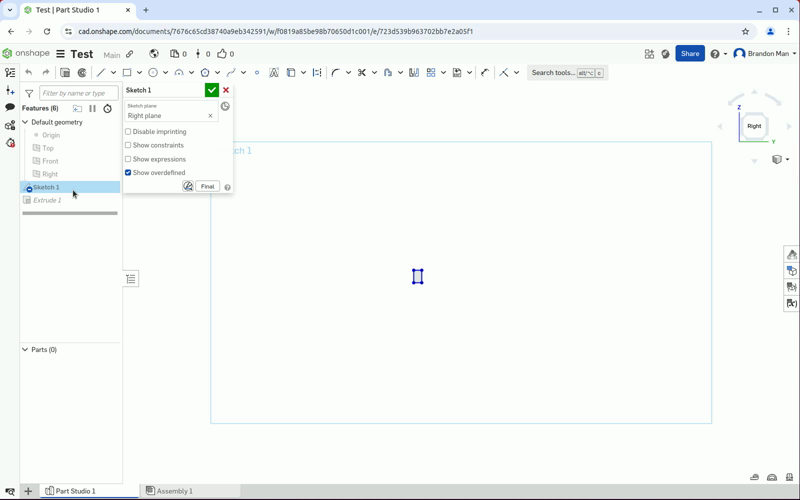
mouse_move(229, 92)
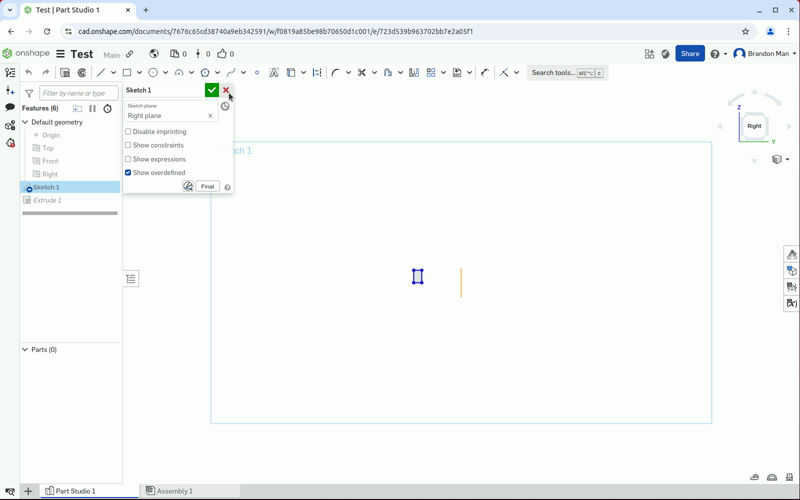
click(229, 92)
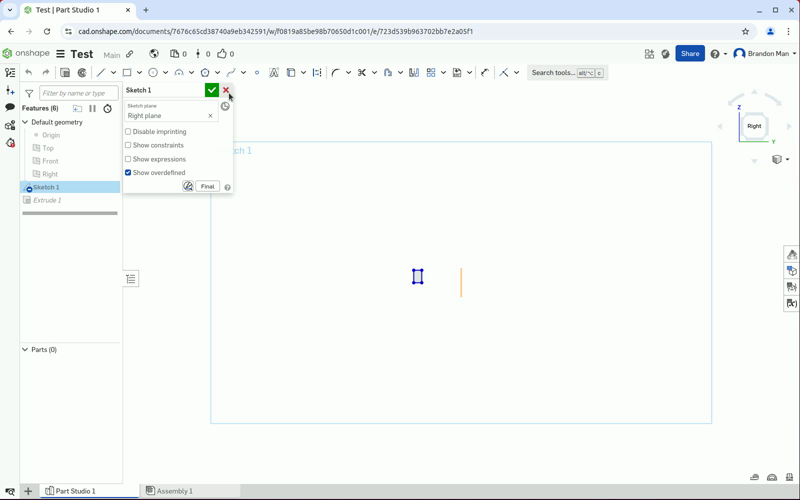
key(shift+s)
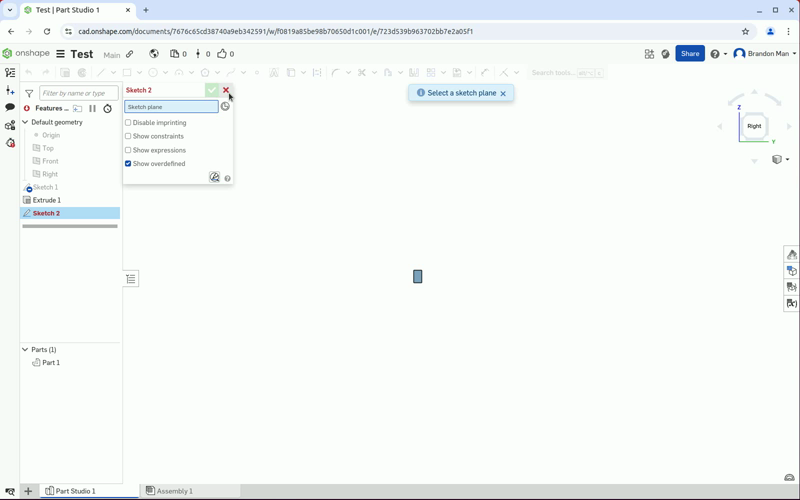
mouse_move(73, 176)
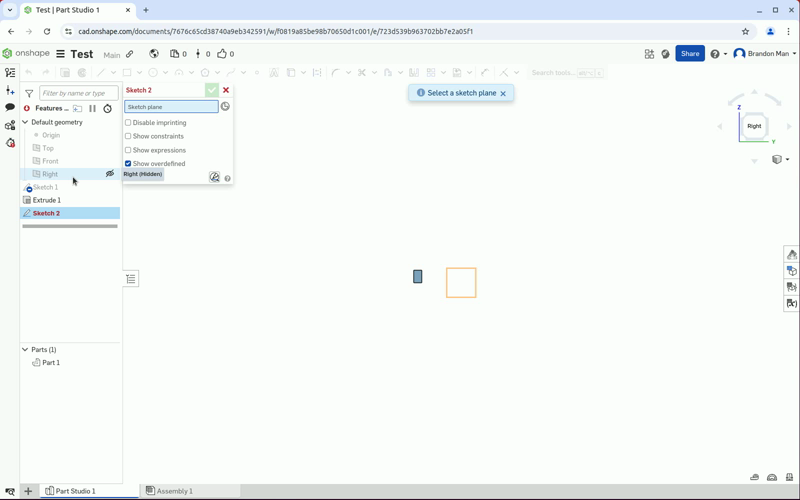
click(73, 176)
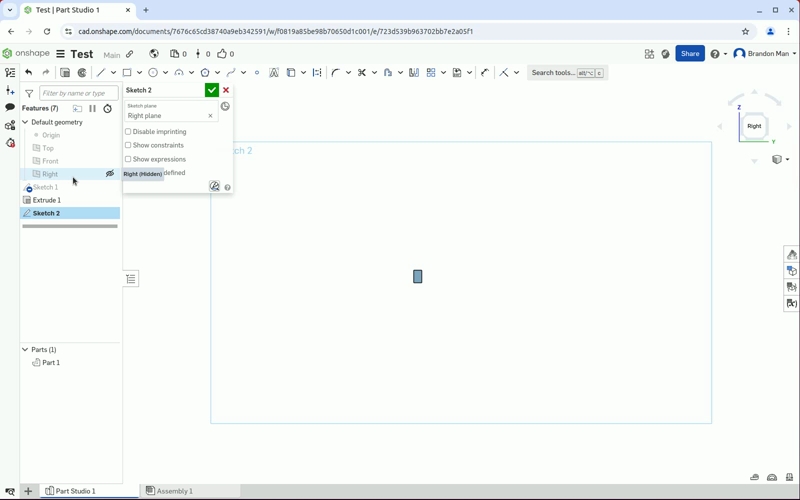
mouse_move(73, 352)
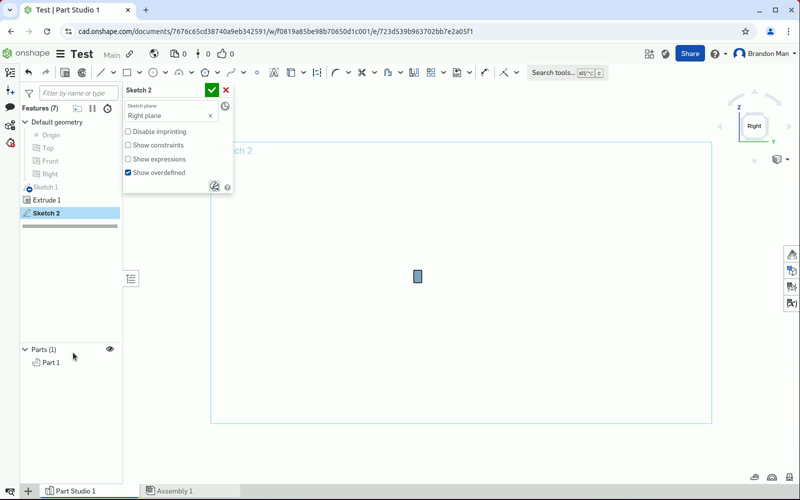
key(y)
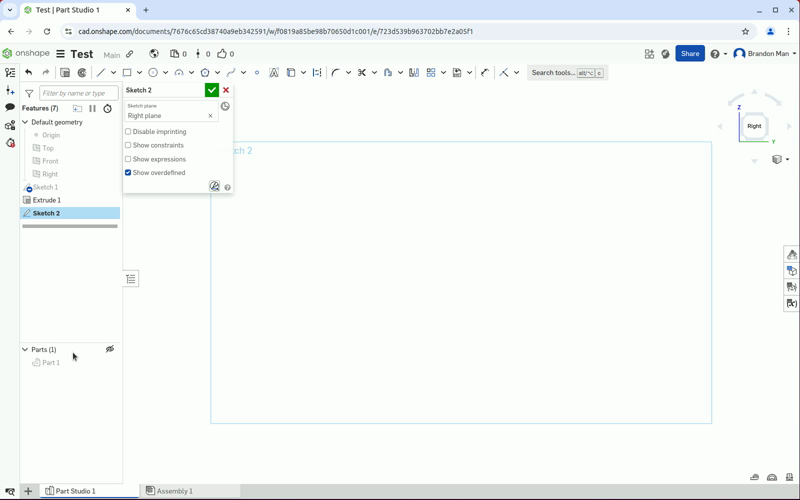
key(l)
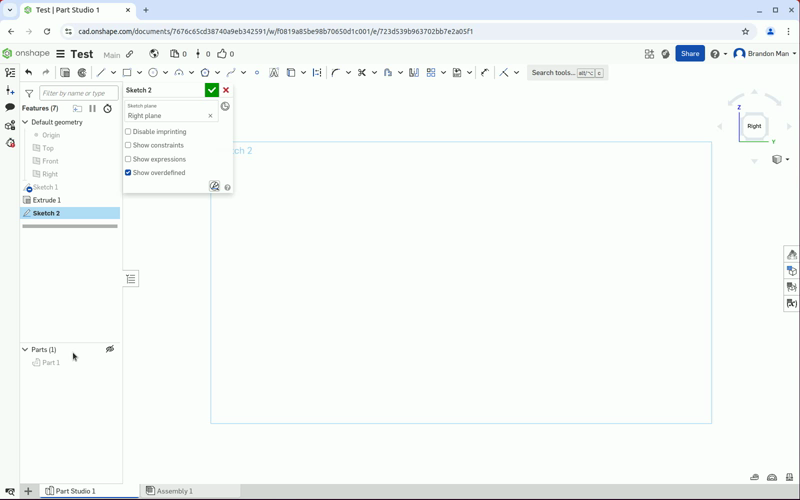
key_down(shift)
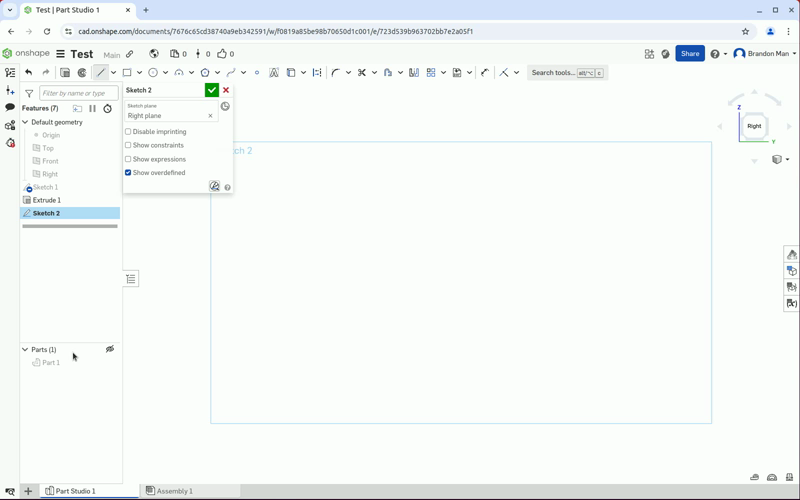
mouse_move(404, 286)
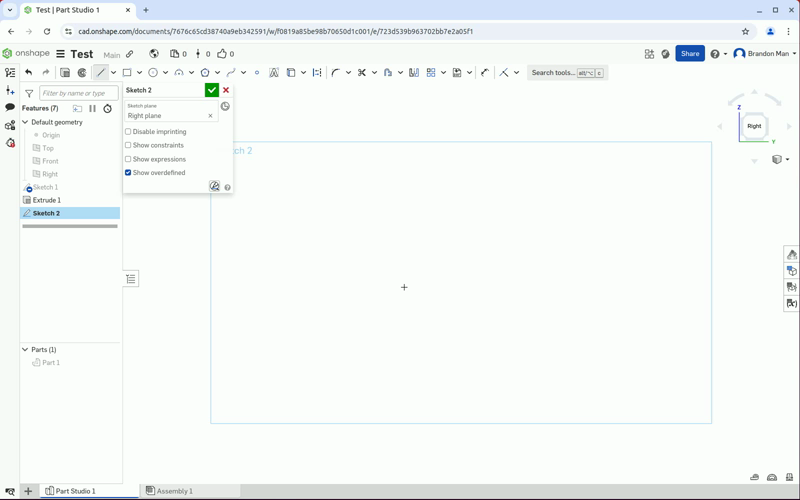
click(404, 286)
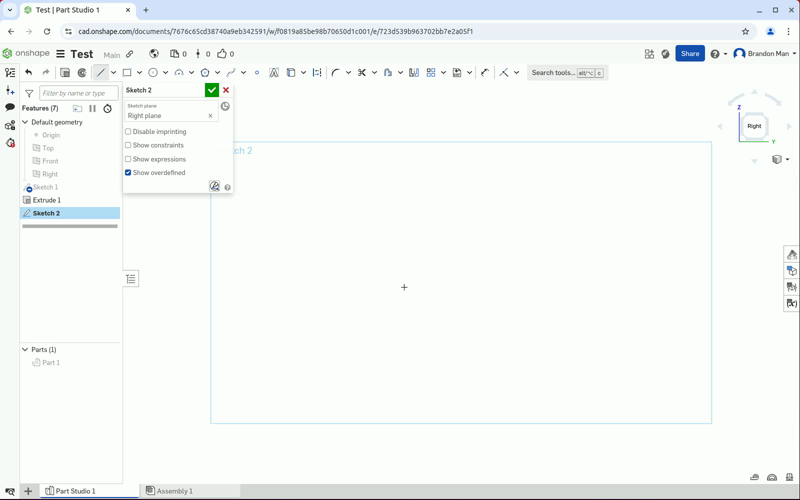
key_up(shift)
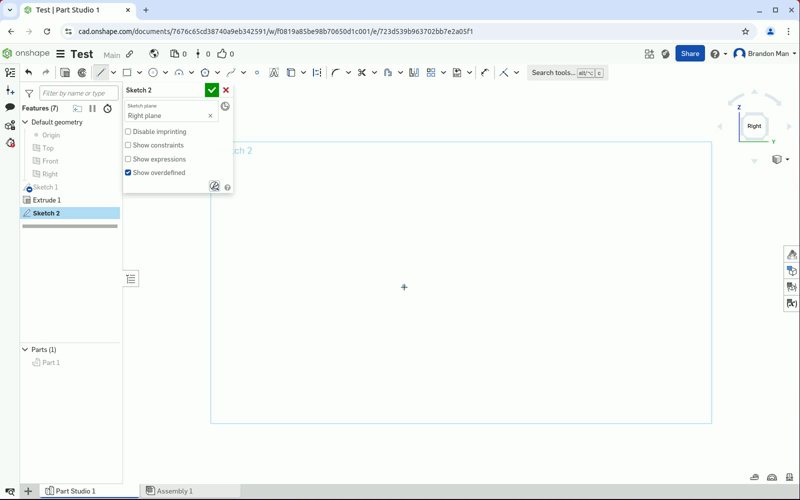
key_down(shift)
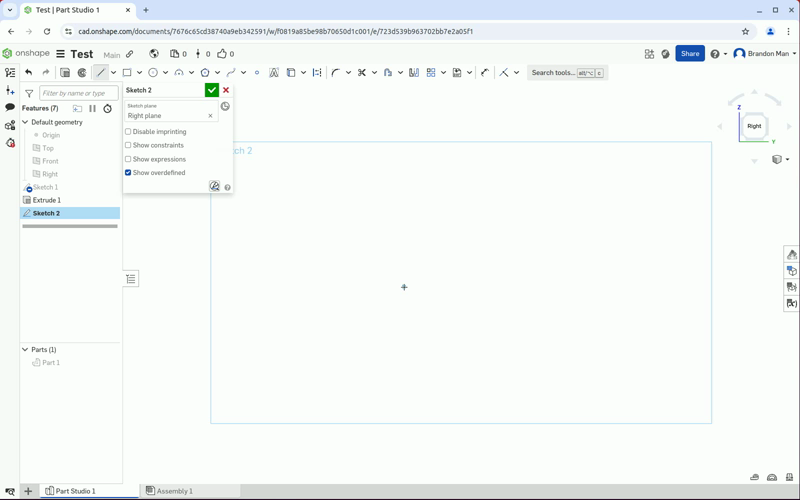
mouse_move(516, 286)
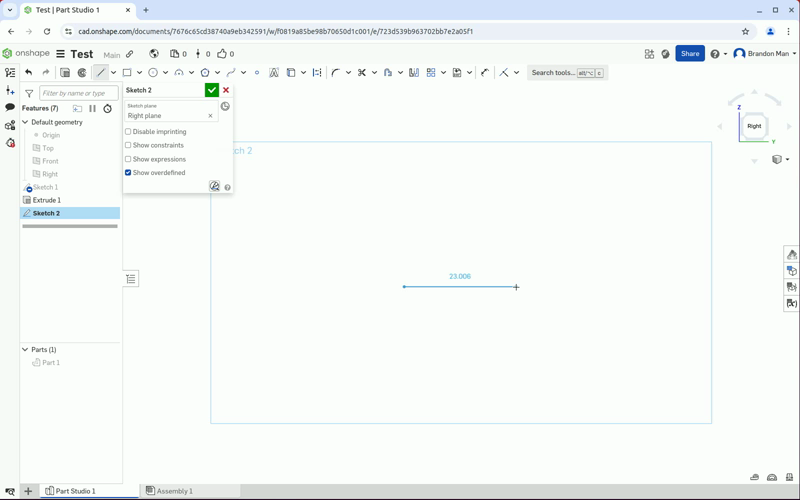
click(516, 286)
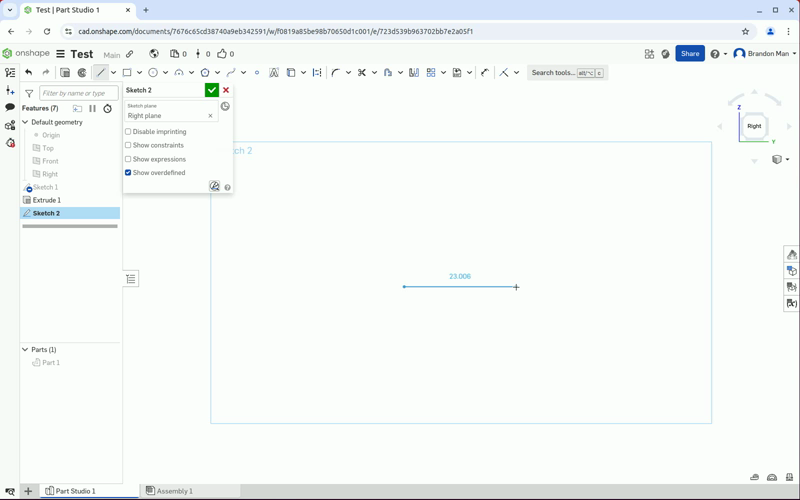
key_up(shift)
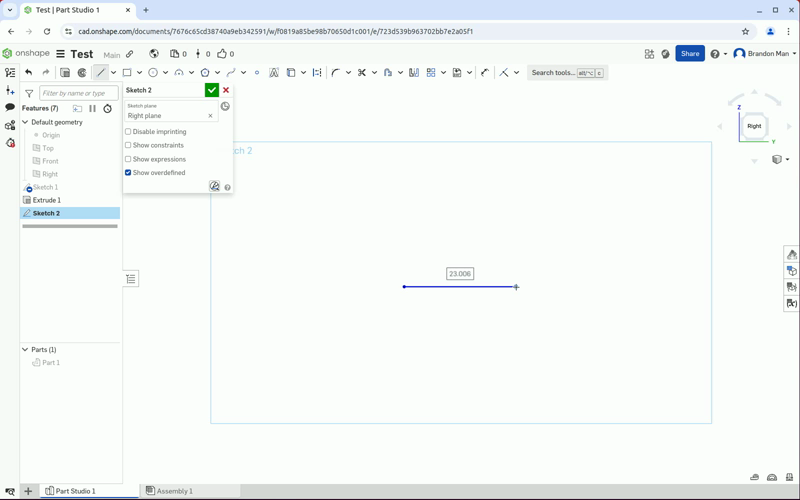
key_down(shift)
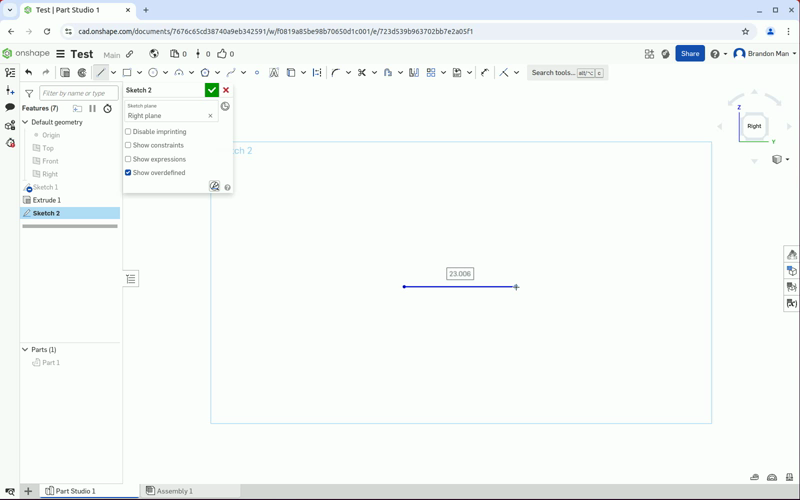
mouse_move(546, 286)
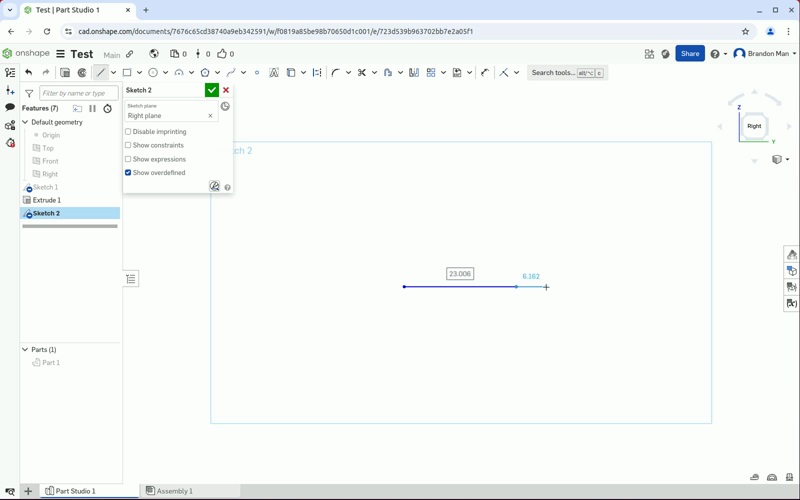
mouse_move(516, 282)
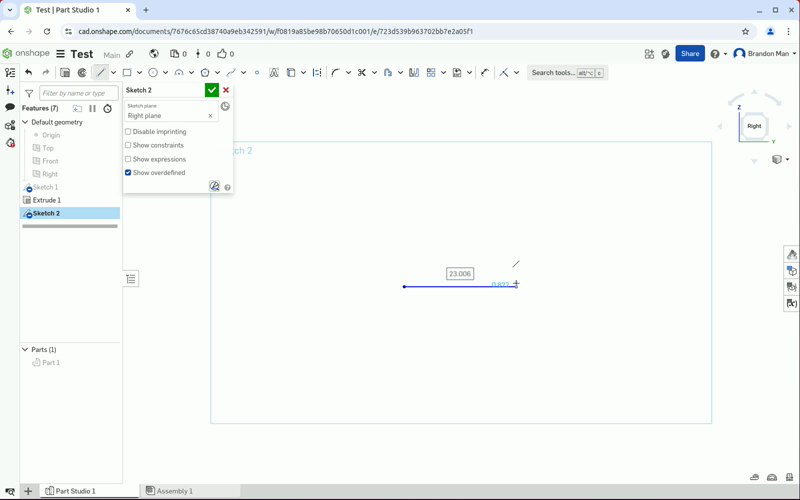
scroll(6)
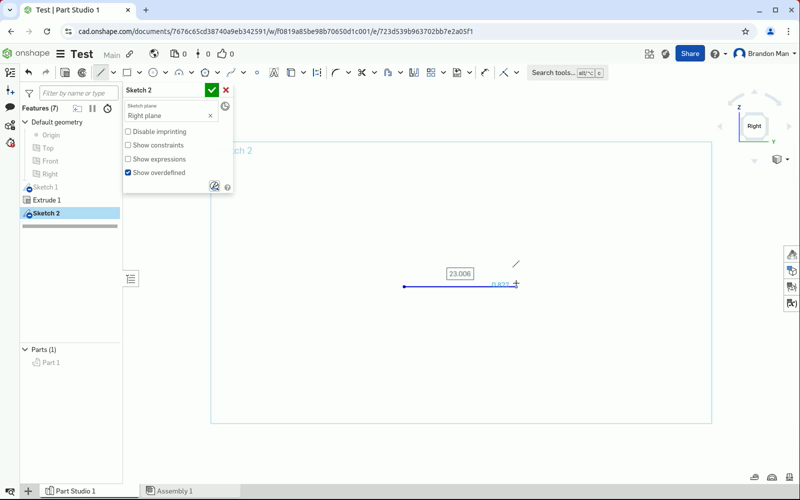
scroll(6)
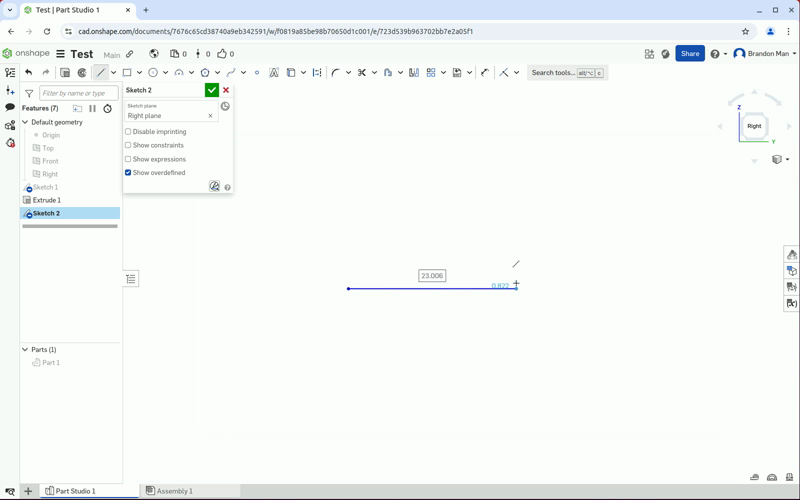
scroll(6)
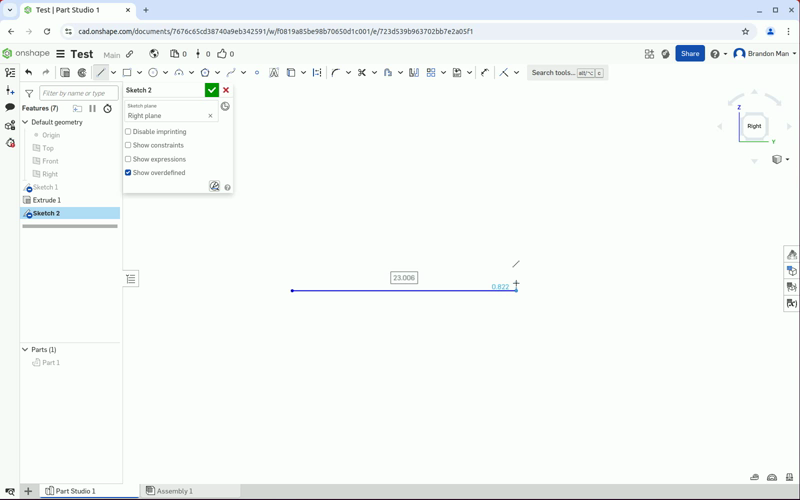
scroll(6)
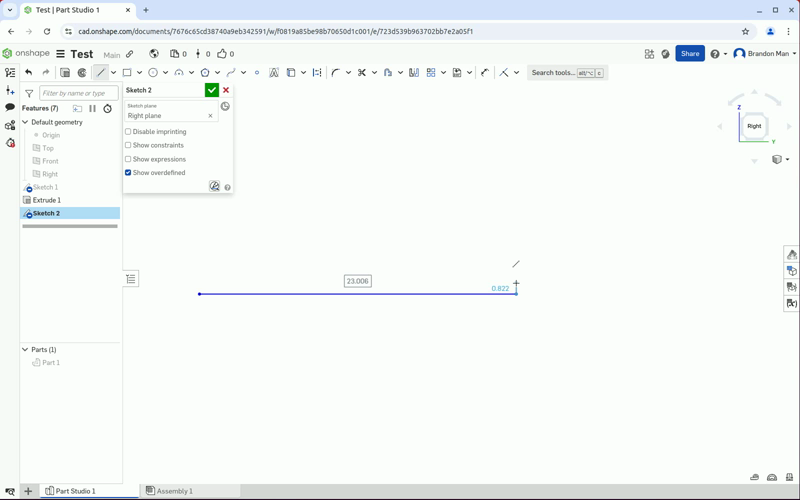
scroll(6)
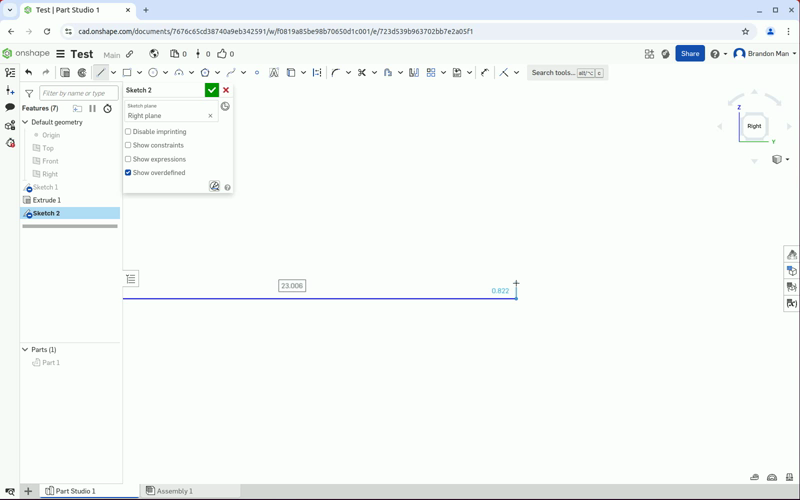
scroll(6)
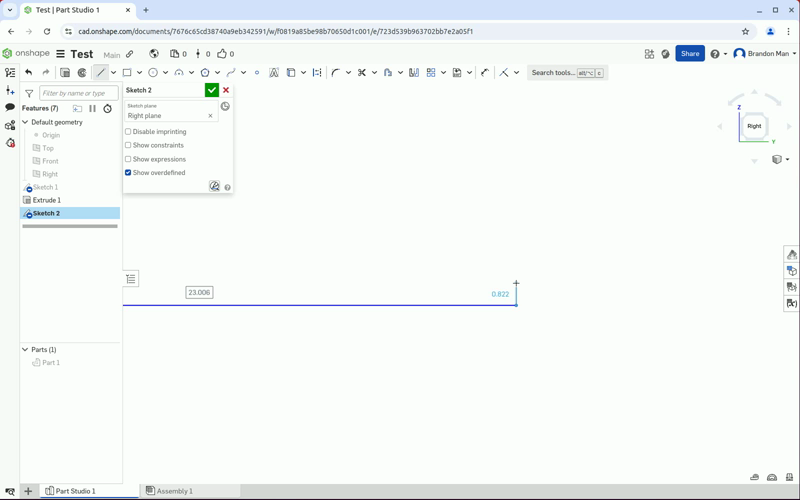
scroll(6)
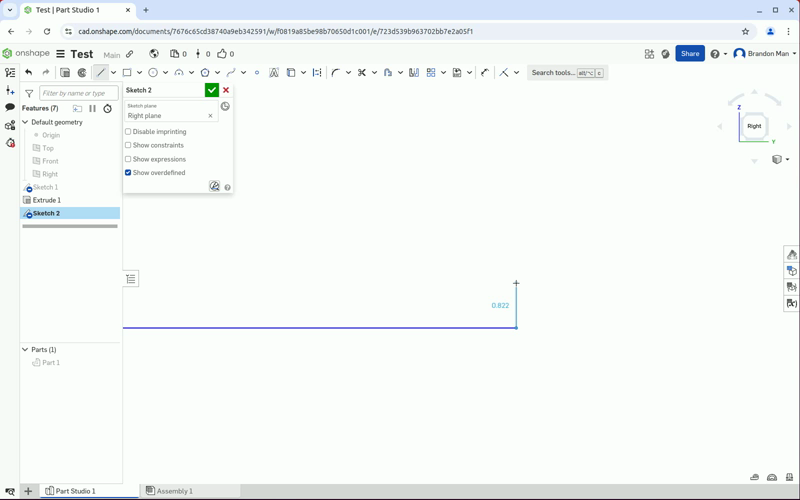
click(516, 282)
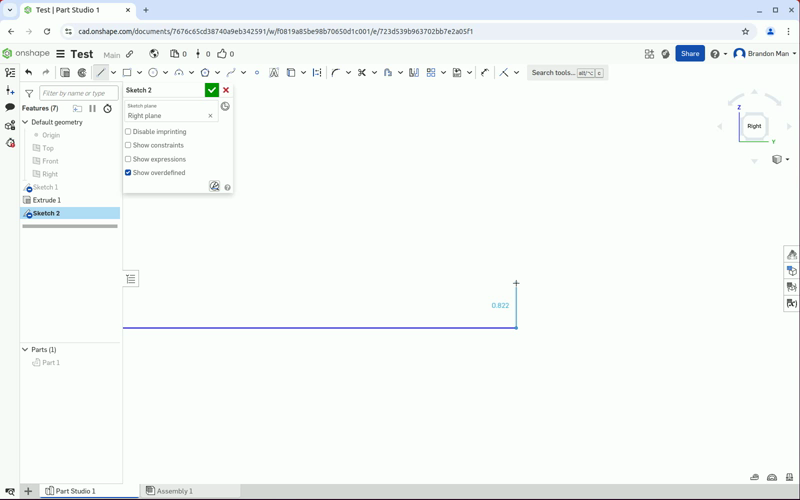
scroll(-6)
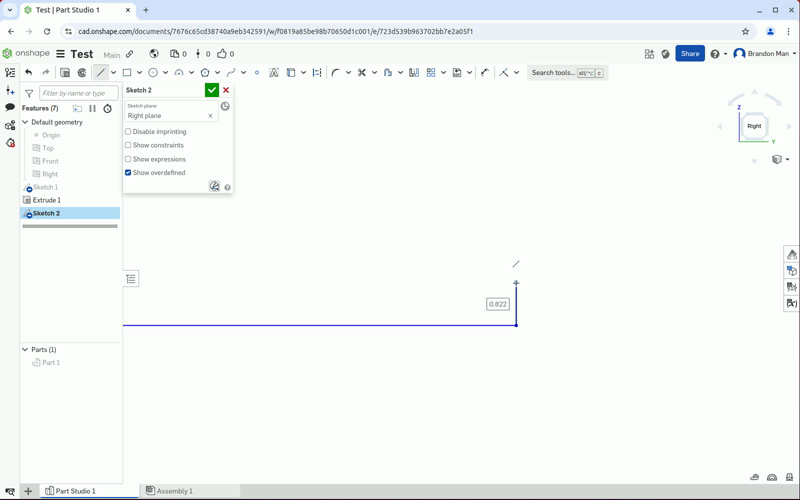
scroll(-6)
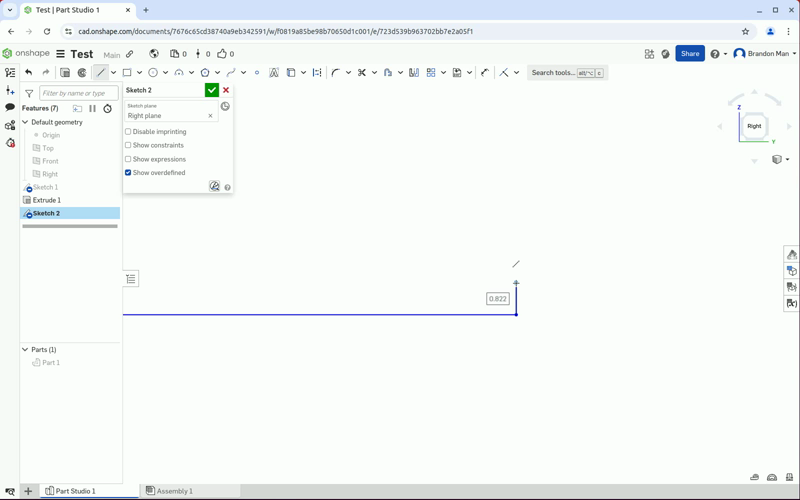
scroll(-6)
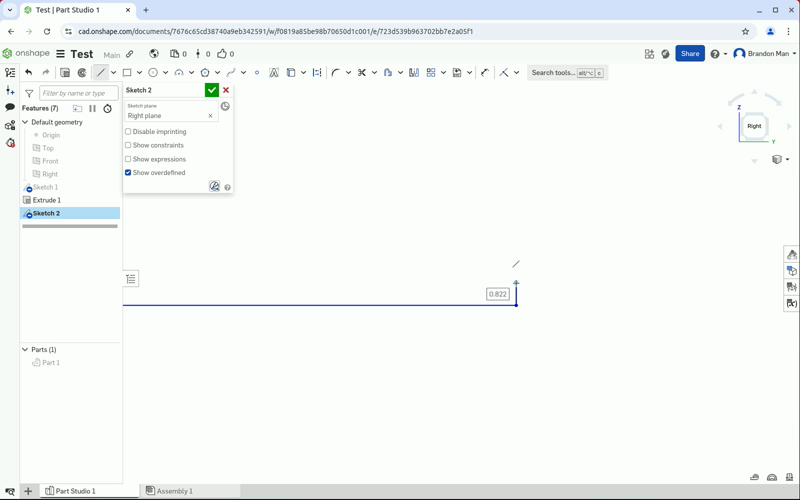
scroll(-6)
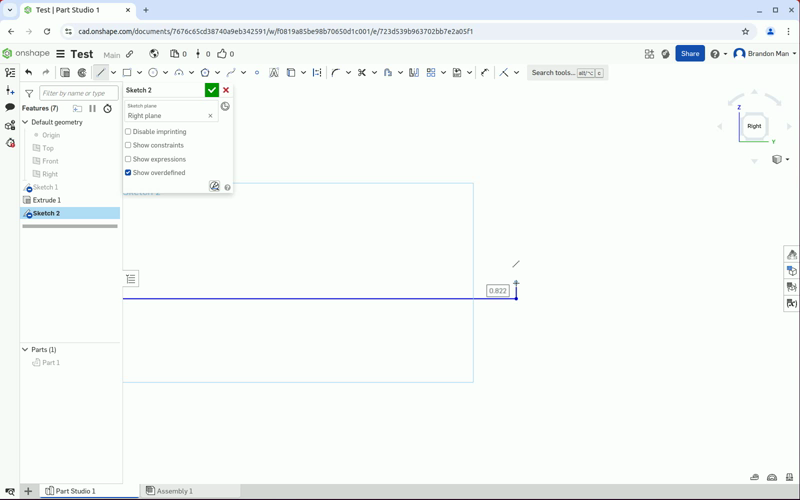
scroll(-6)
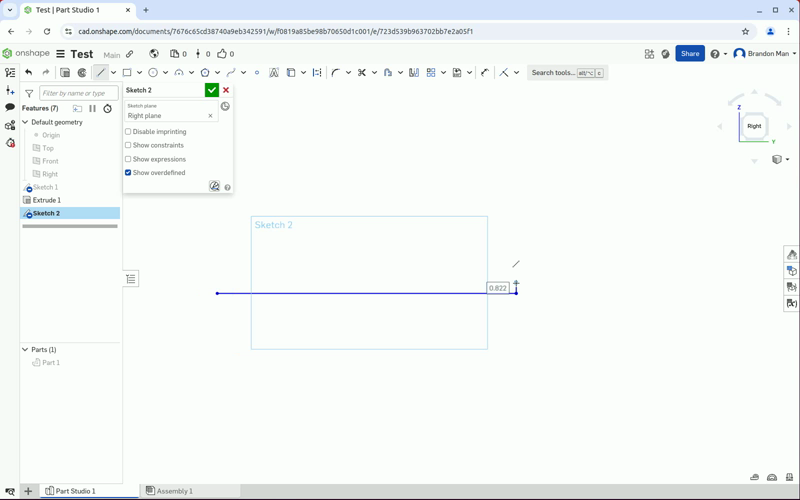
scroll(-6)
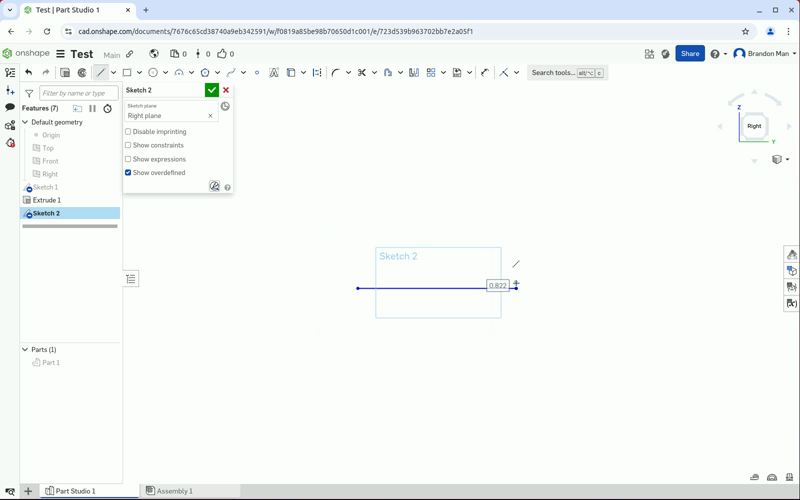
scroll(-6)
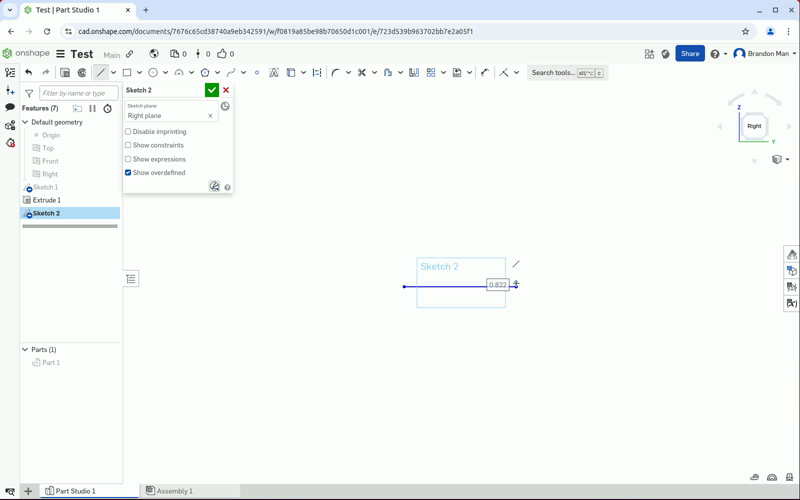
key_up(shift)
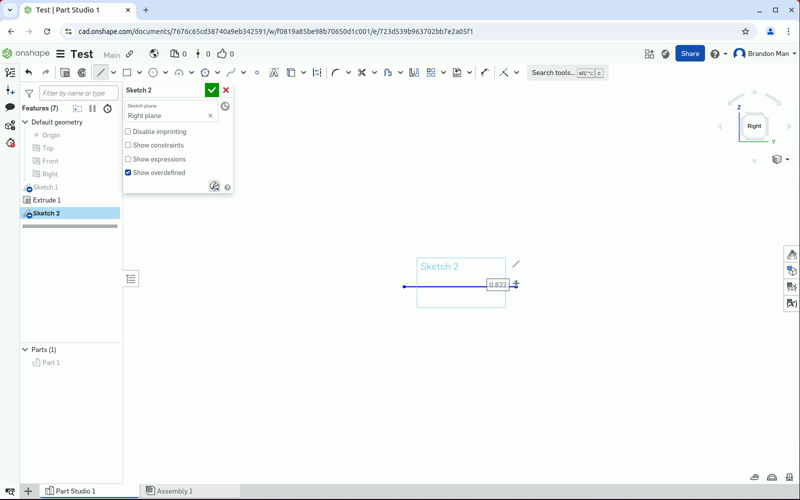
key_down(shift)
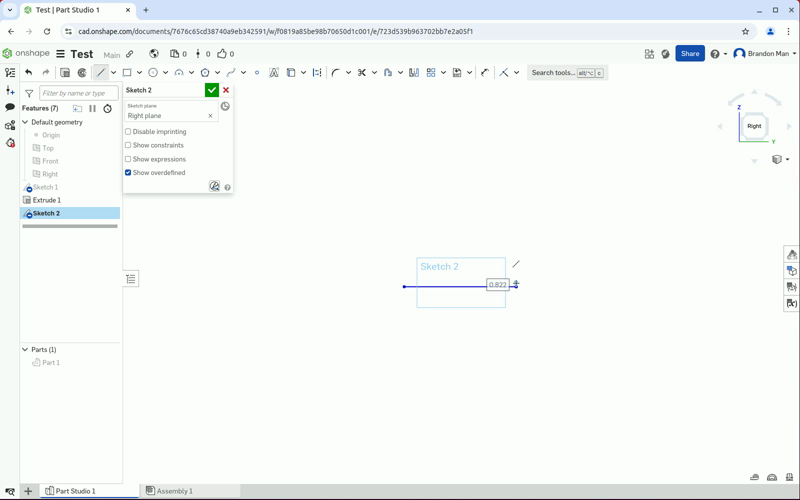
mouse_move(546, 282)
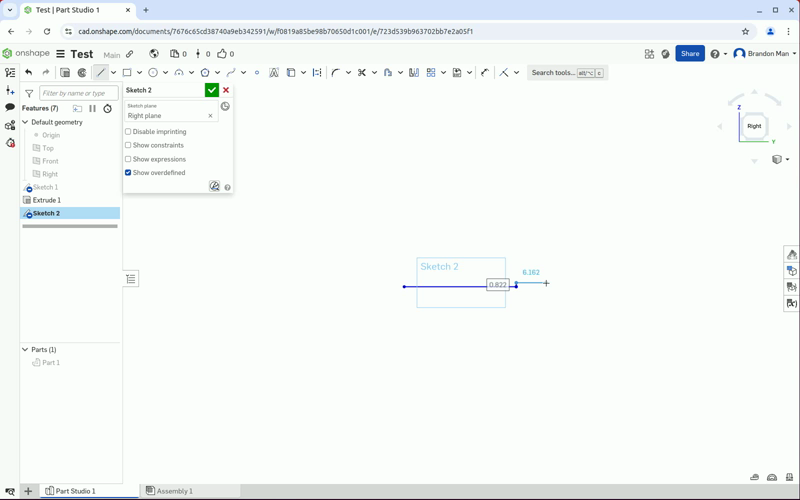
mouse_move(506, 282)
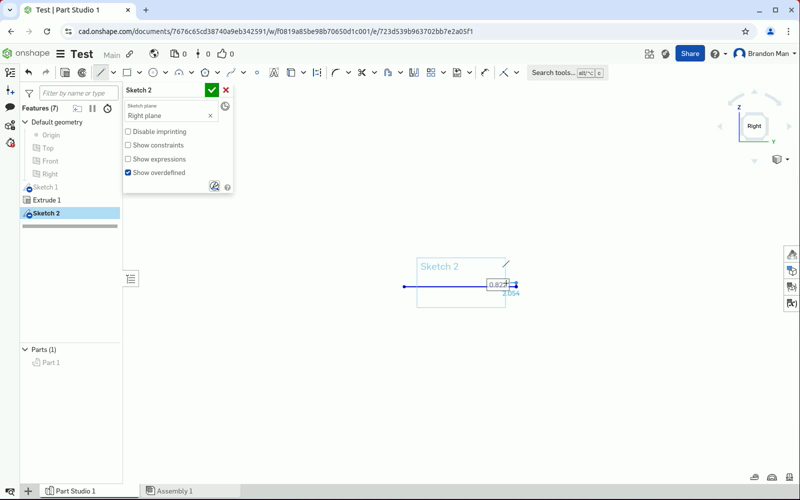
click(506, 282)
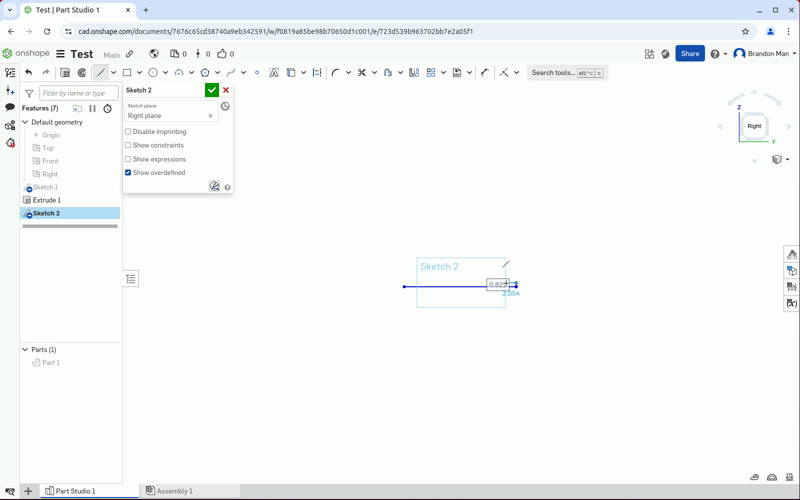
key_up(shift)
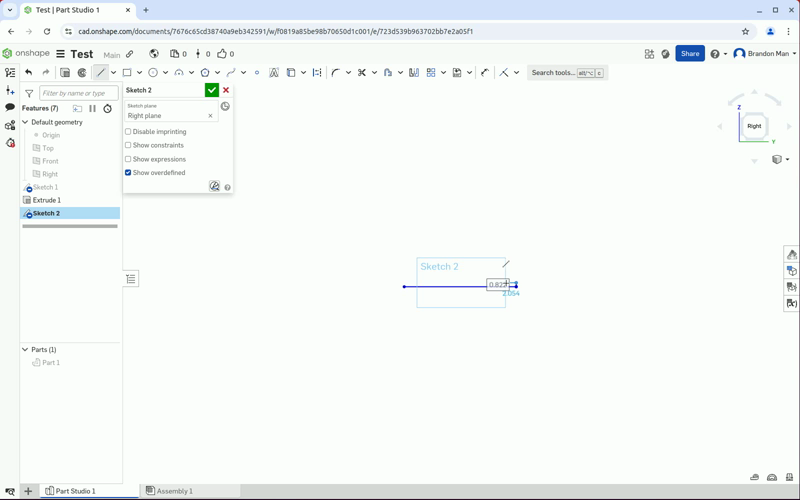
key_down(shift)
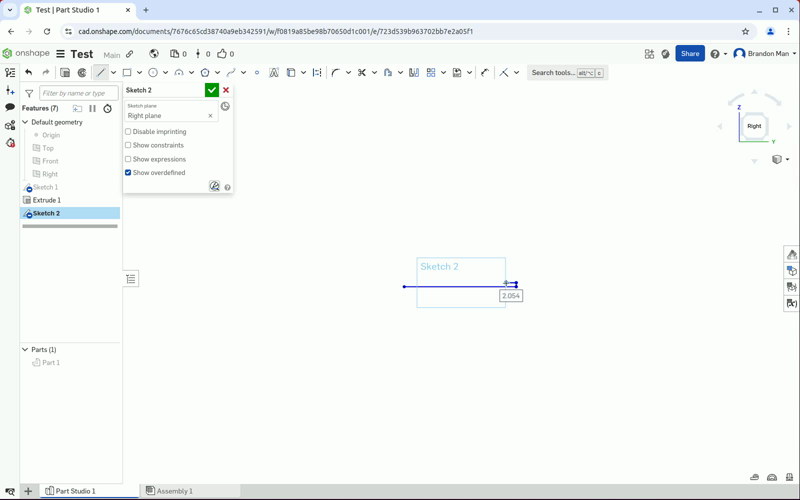
mouse_move(536, 282)
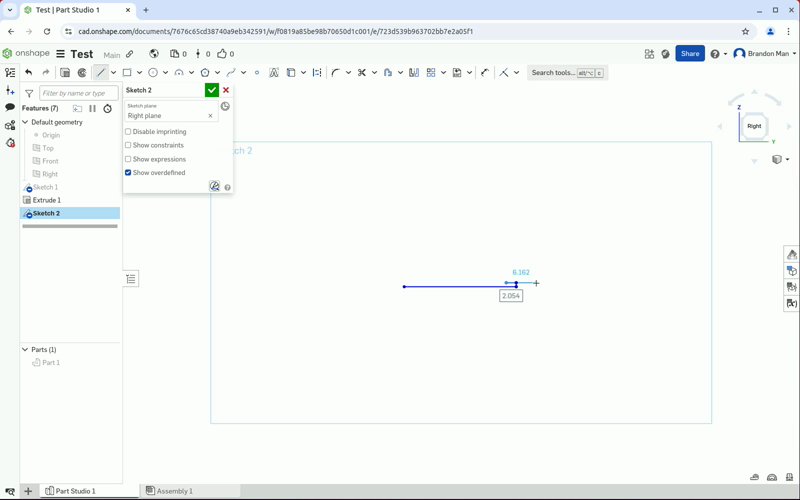
mouse_move(499, 282)
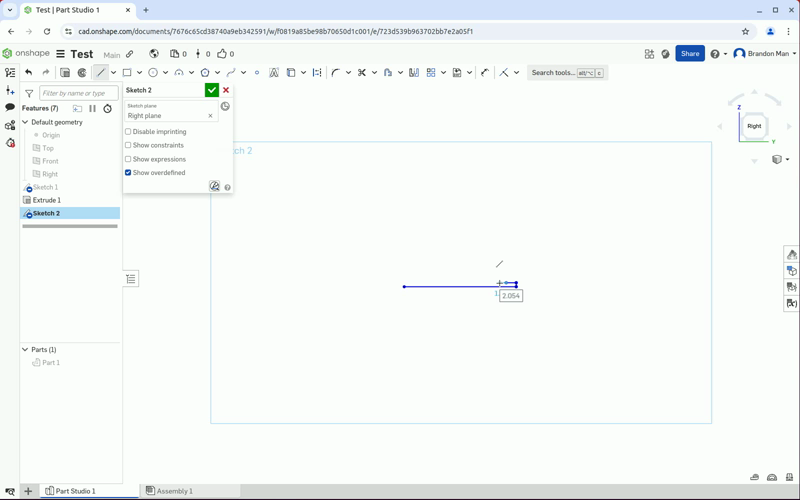
scroll(6)
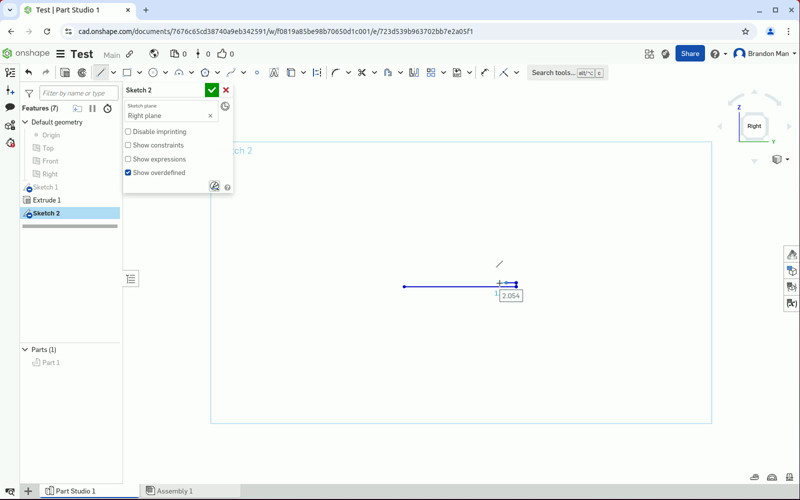
scroll(6)
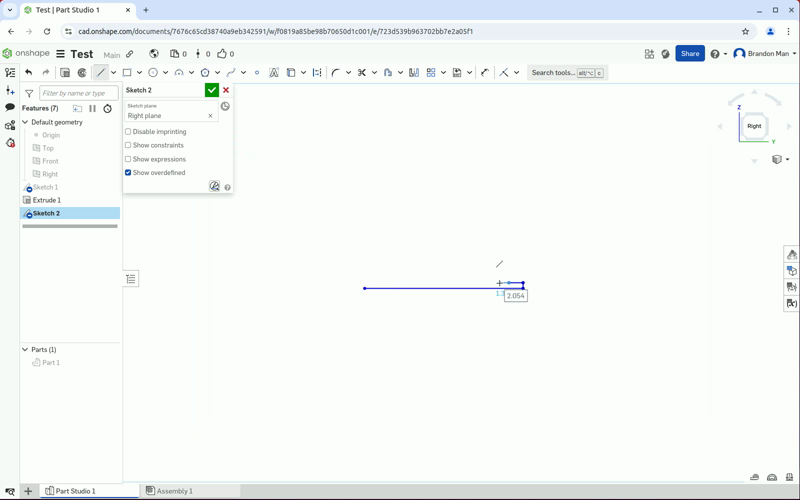
scroll(6)
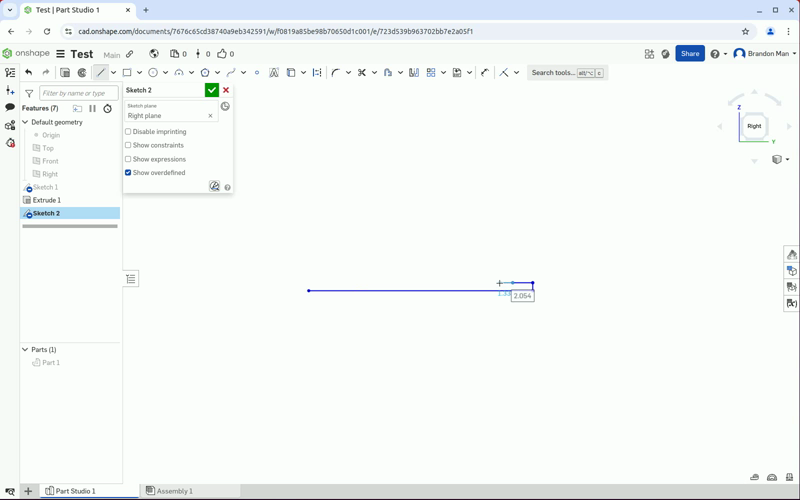
scroll(6)
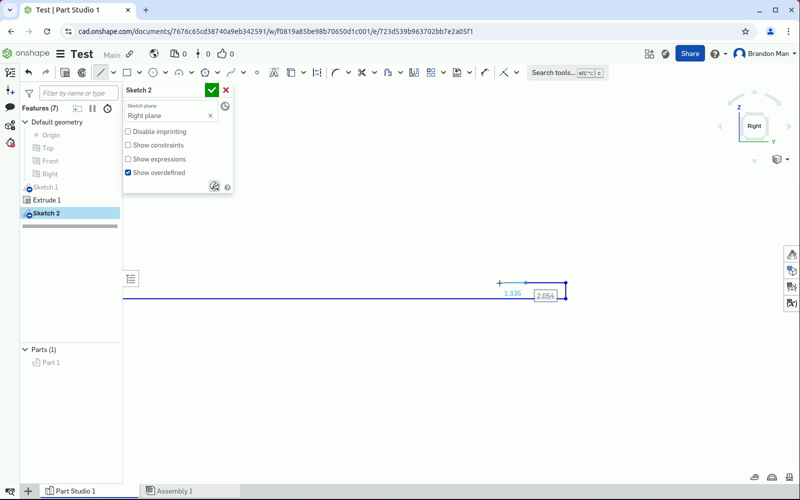
scroll(6)
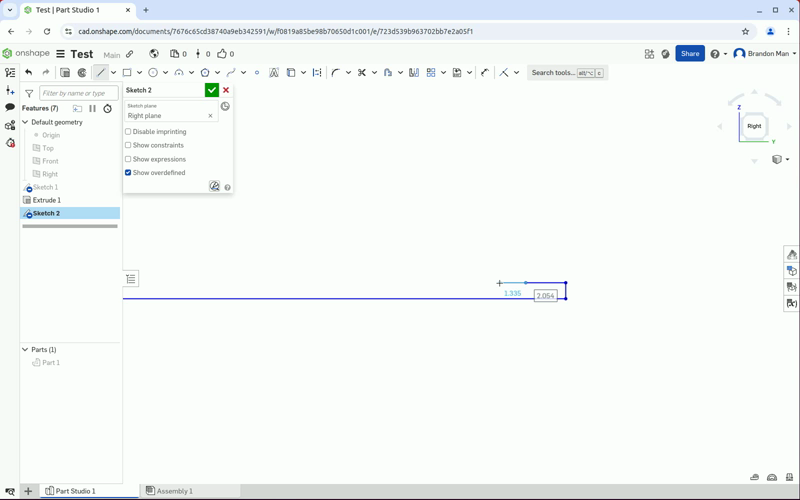
scroll(6)
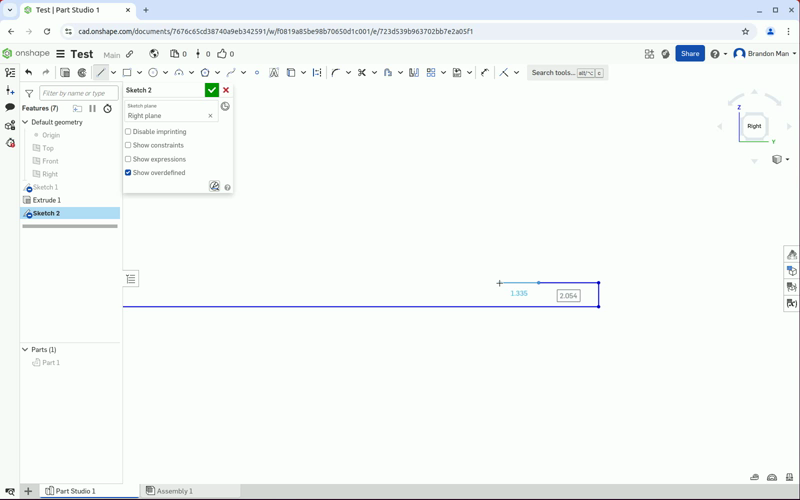
scroll(6)
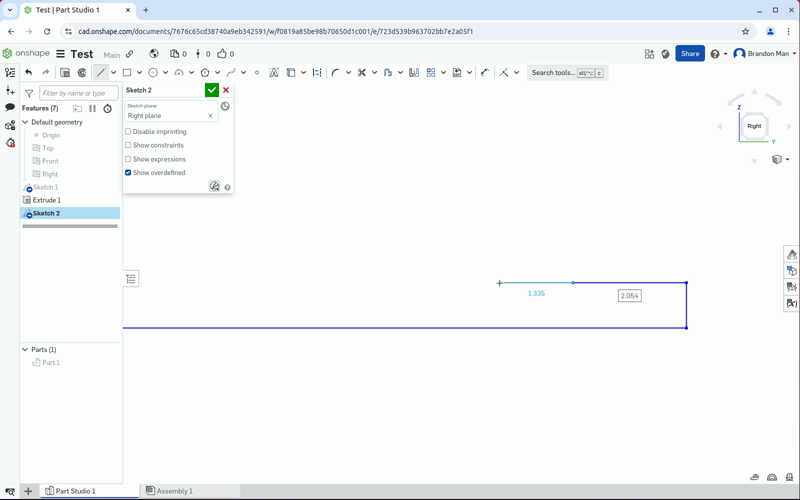
click(499, 282)
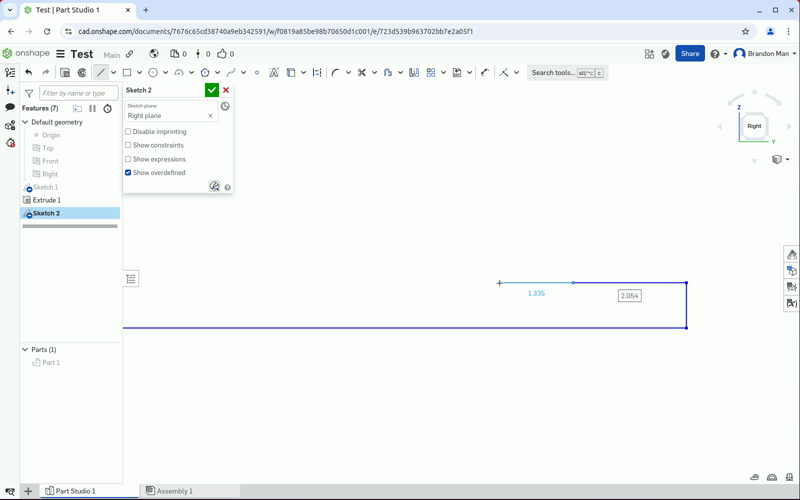
scroll(-6)
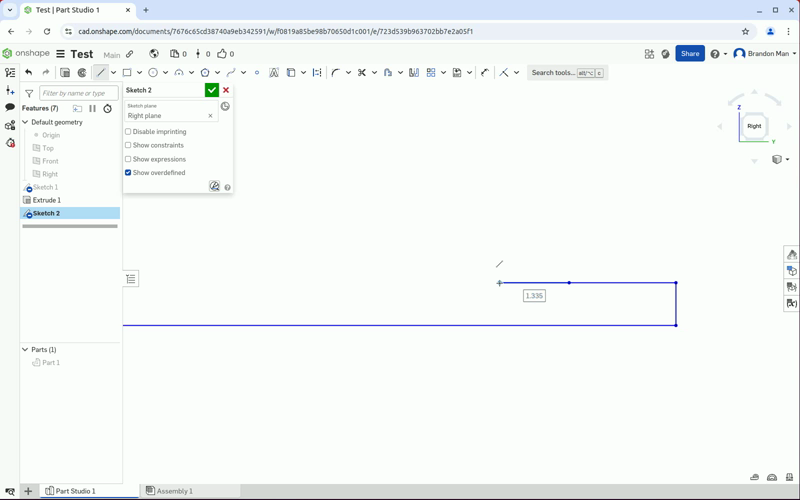
scroll(-6)
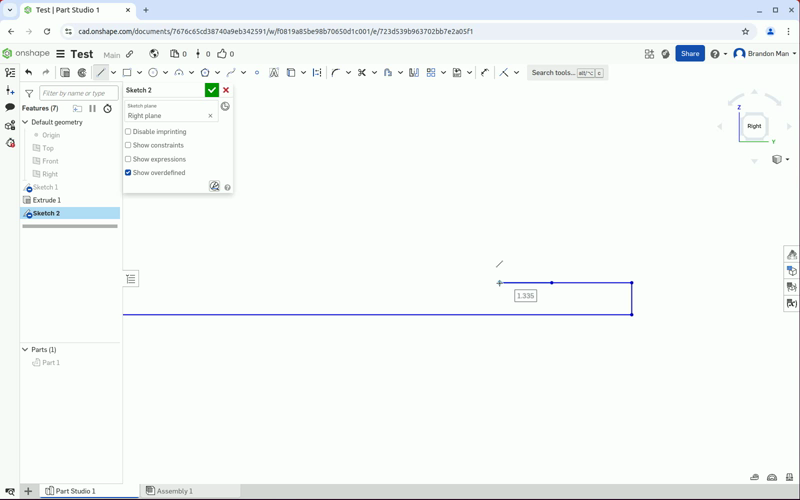
scroll(-6)
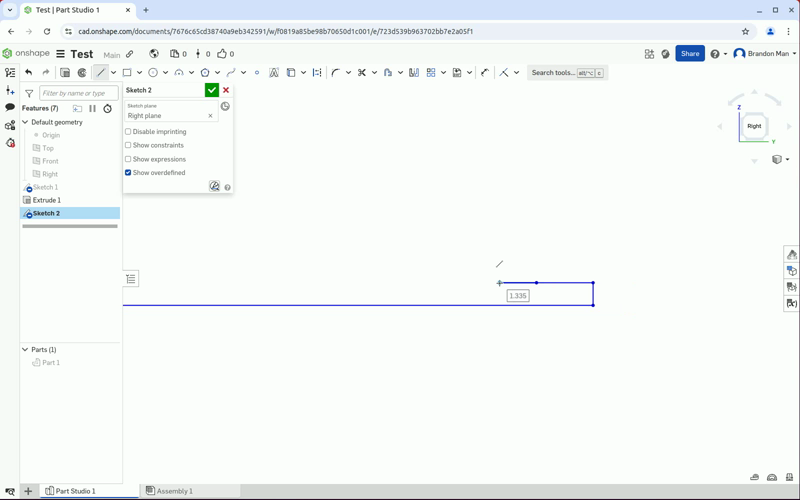
scroll(-6)
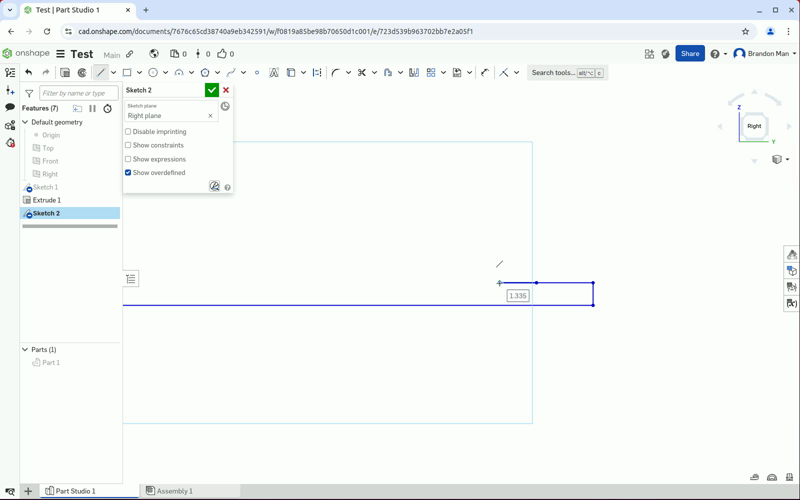
scroll(-6)
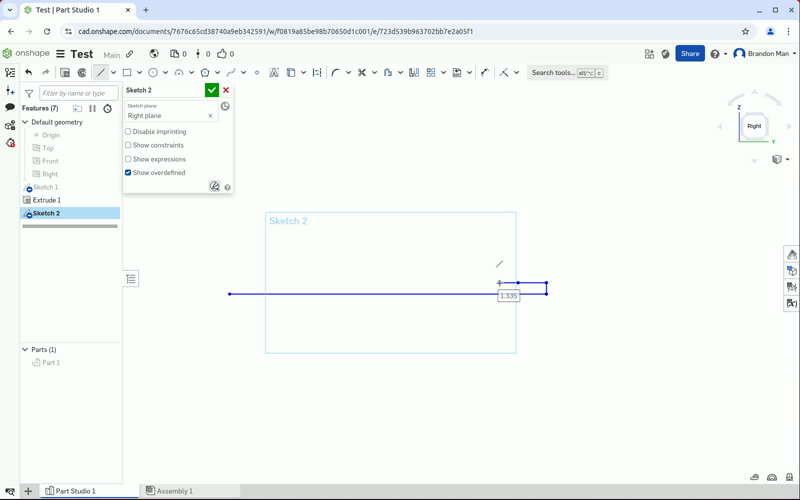
scroll(-6)
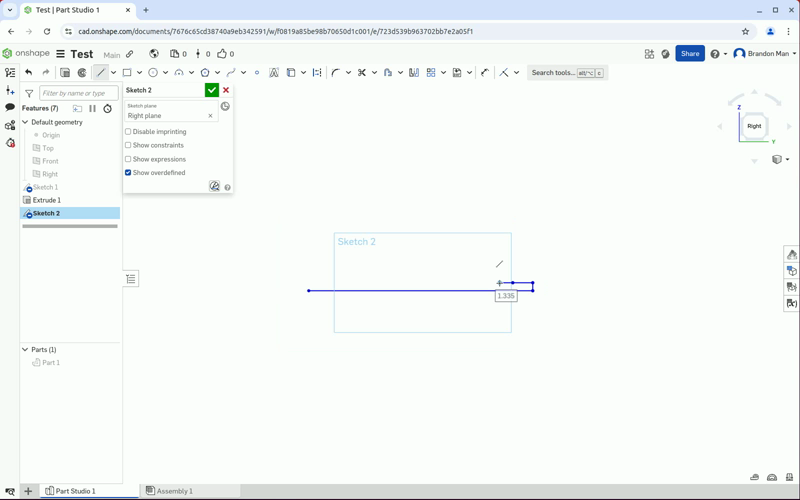
scroll(-6)
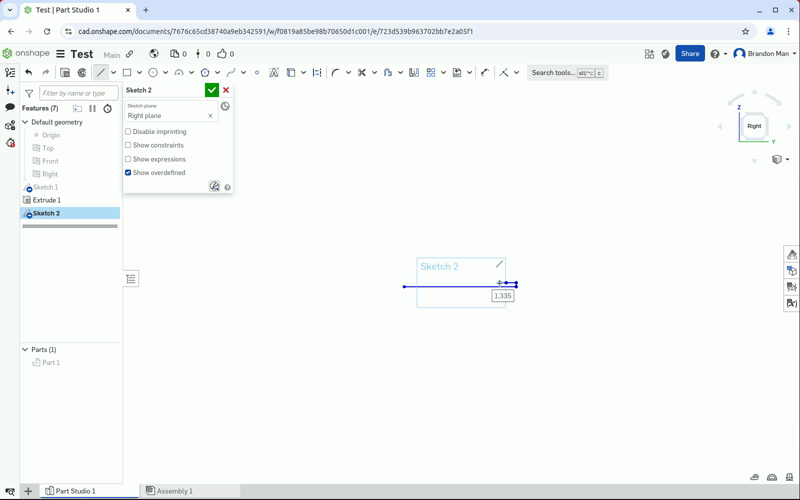
key_up(shift)
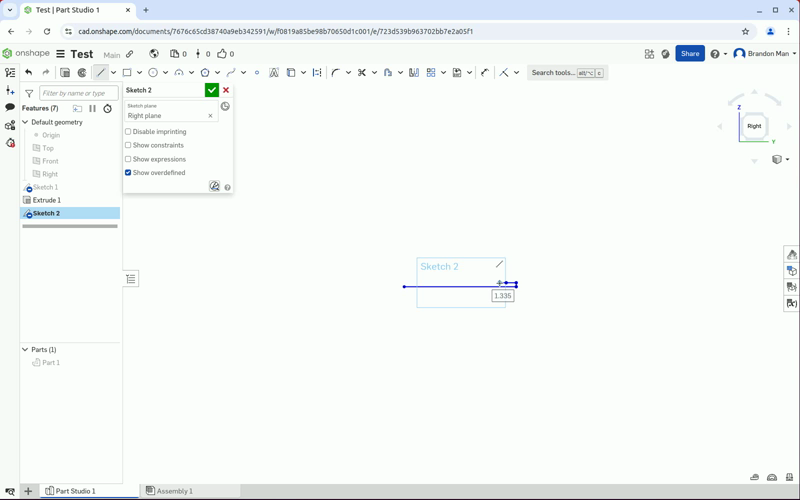
key_down(shift)
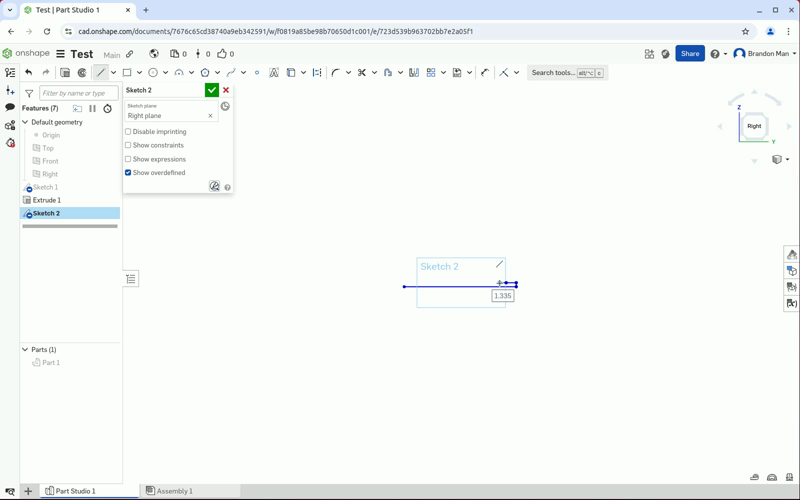
mouse_move(420, 282)
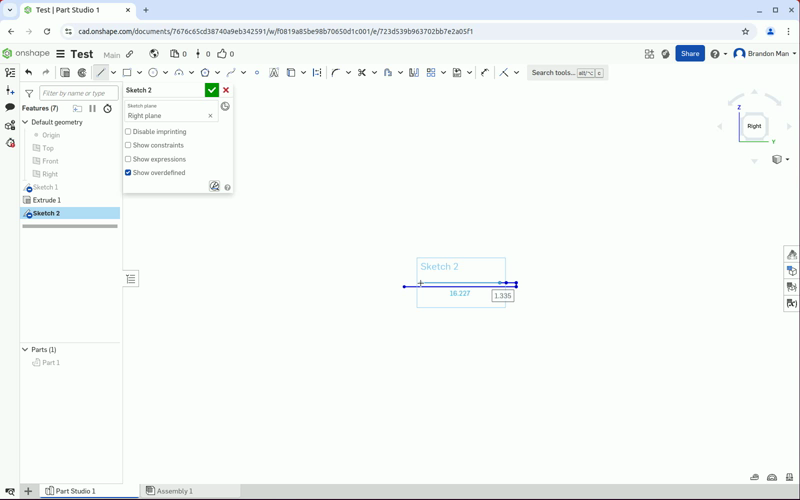
click(420, 282)
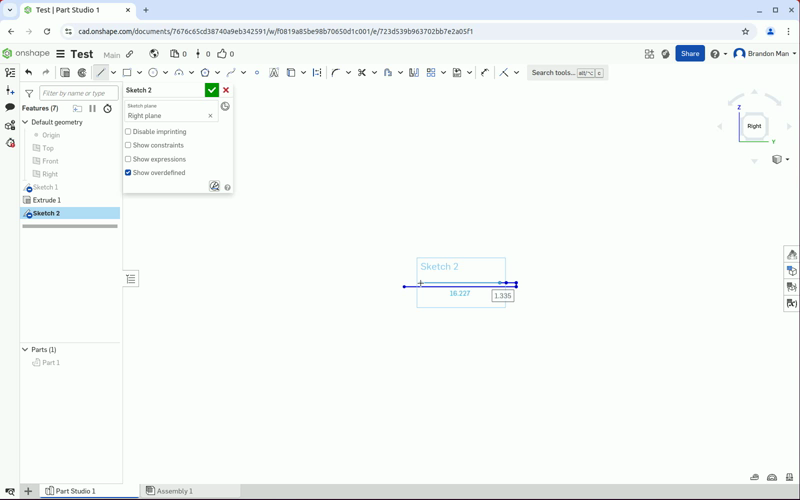
key_up(shift)
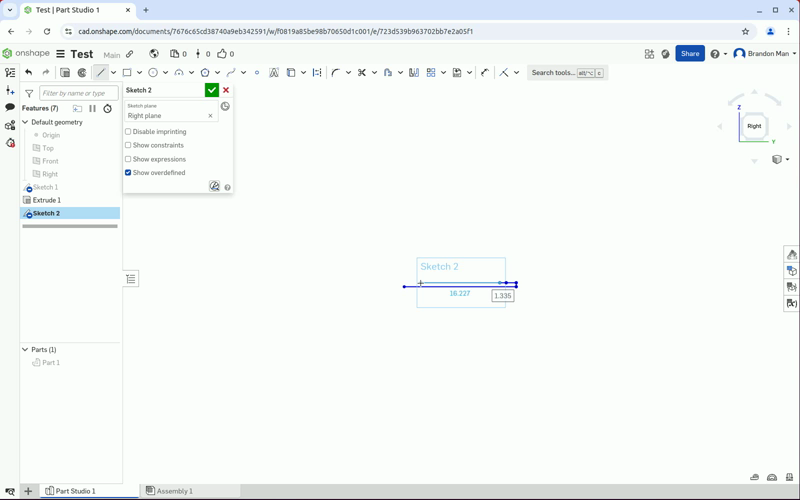
key_down(shift)
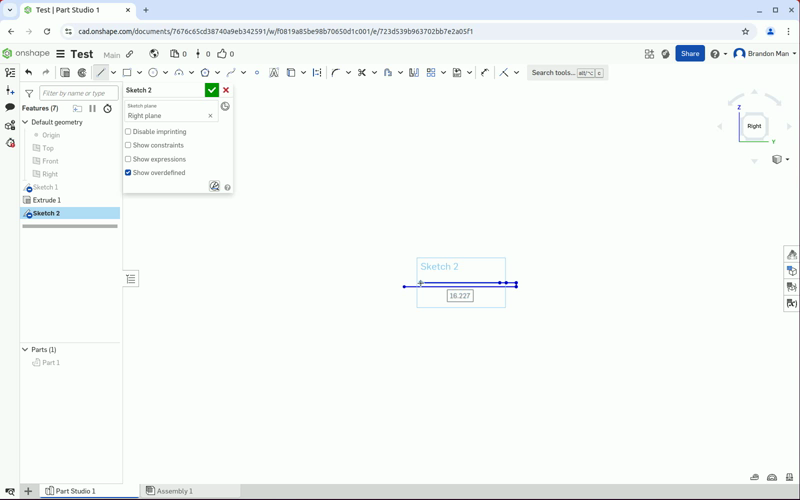
mouse_move(450, 282)
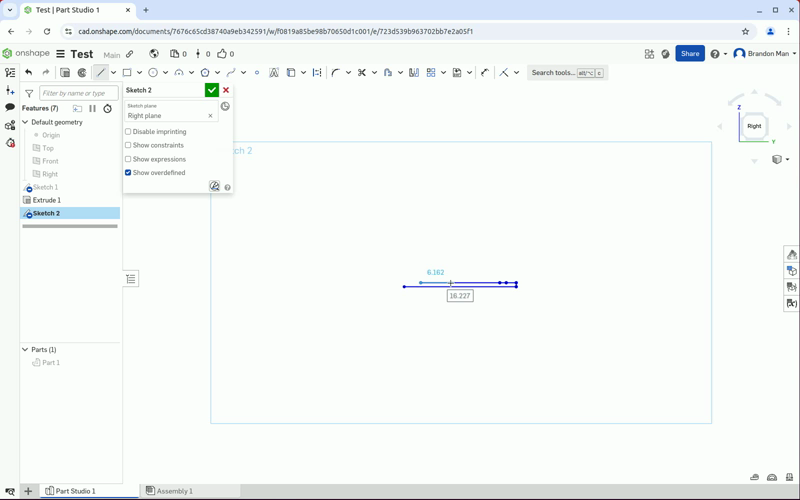
mouse_move(413, 282)
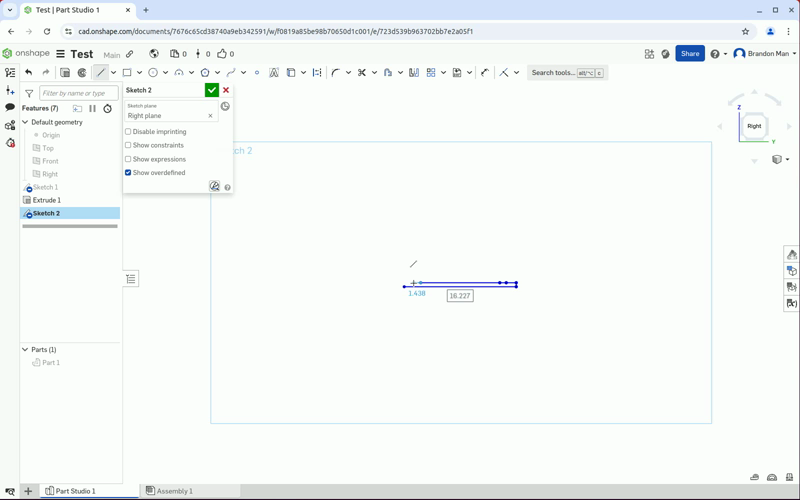
scroll(6)
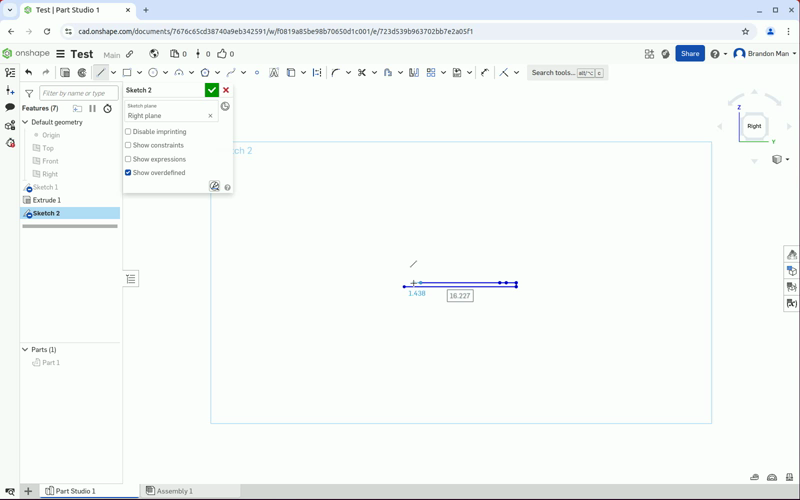
scroll(6)
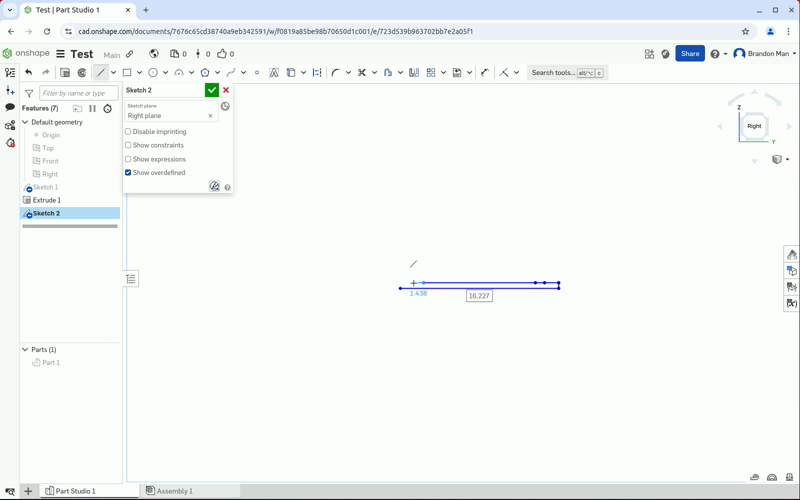
scroll(6)
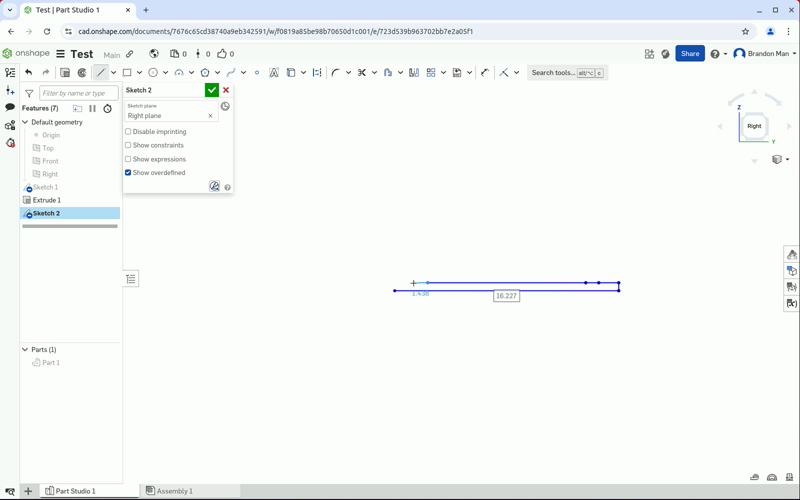
scroll(6)
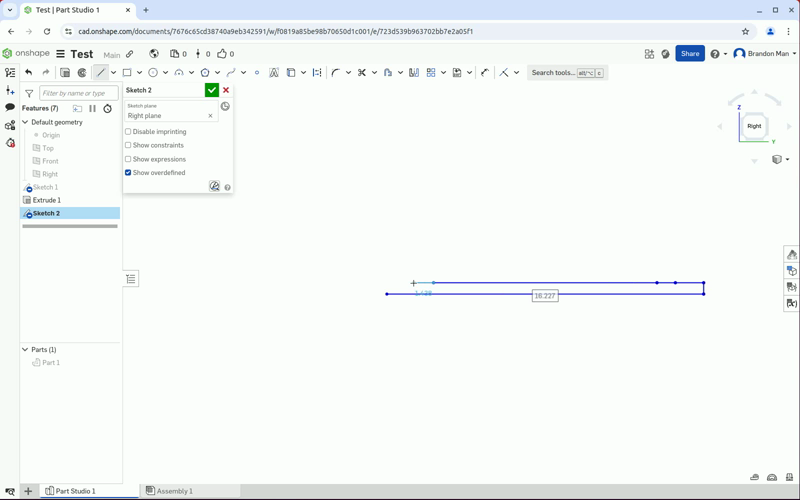
scroll(6)
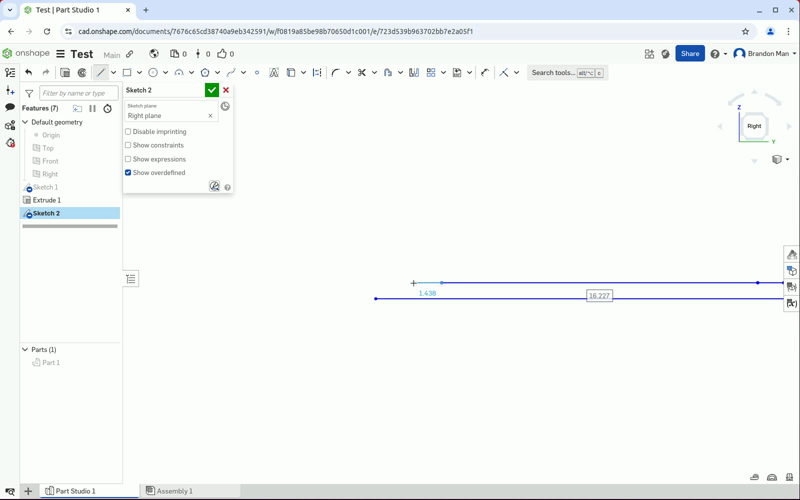
scroll(6)
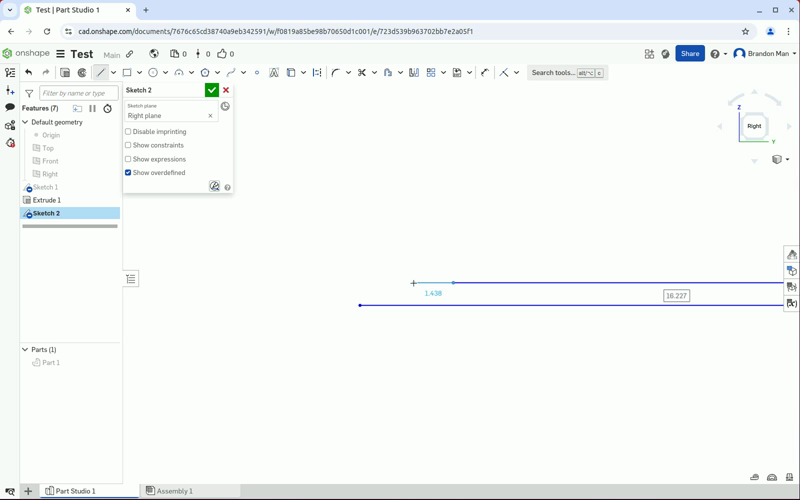
scroll(6)
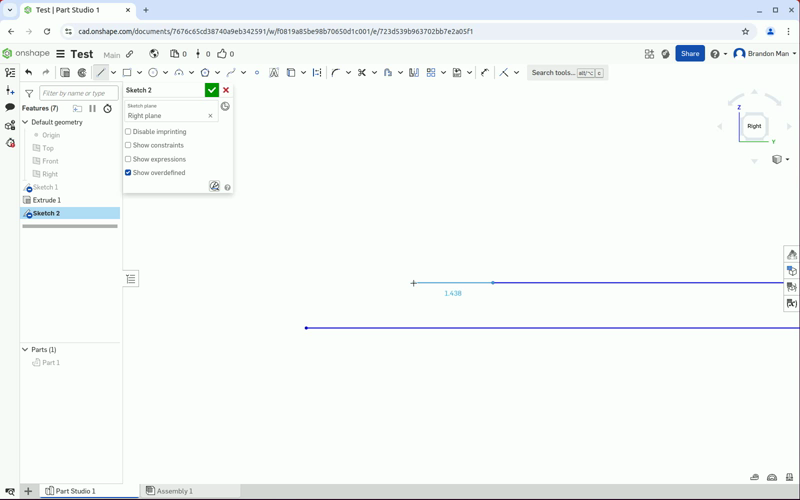
click(413, 282)
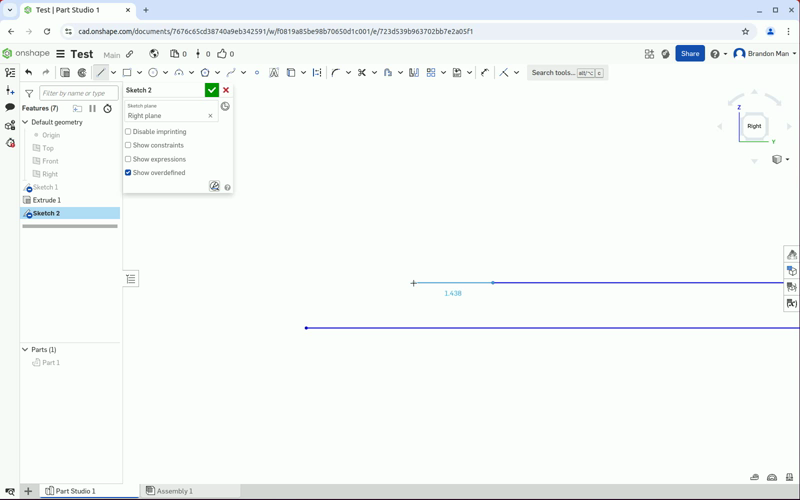
scroll(-6)
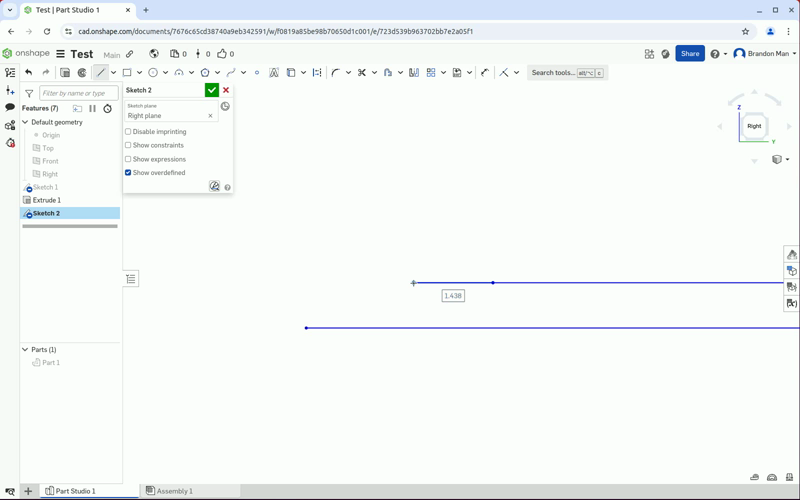
scroll(-6)
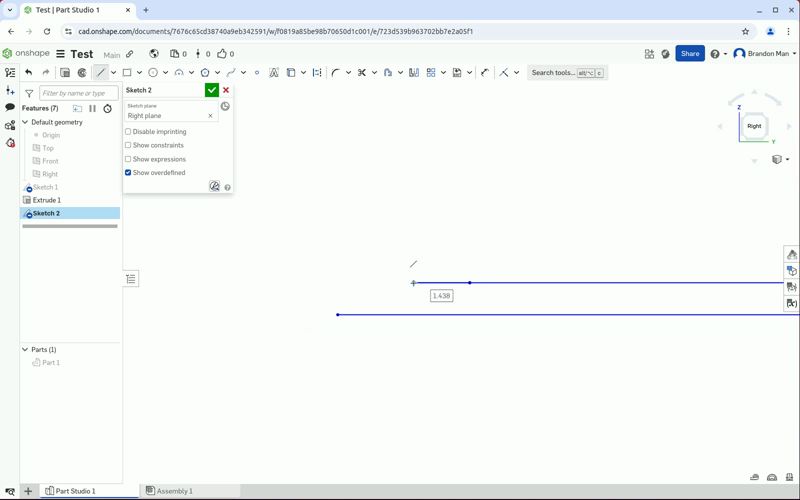
scroll(-6)
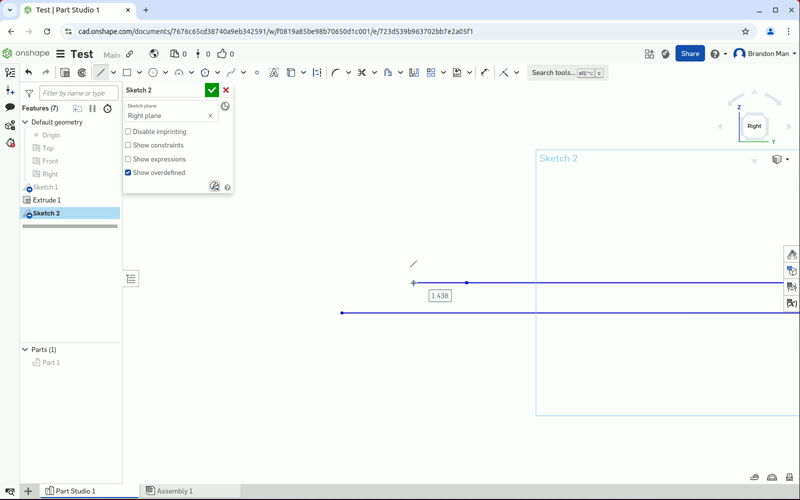
scroll(-6)
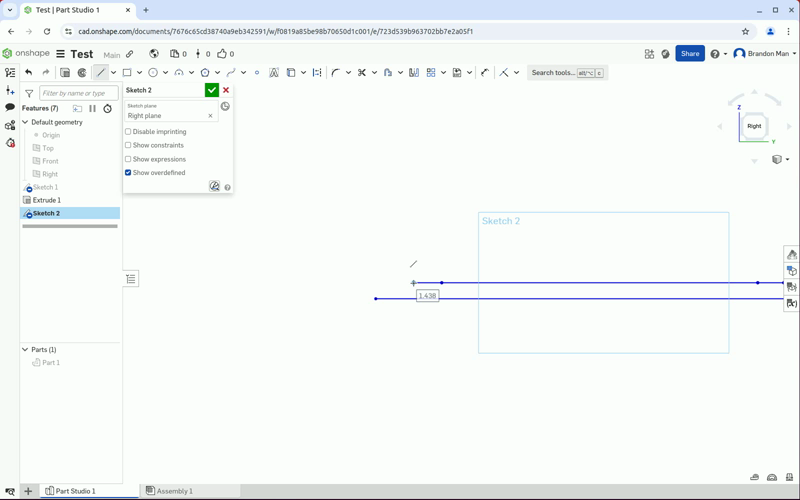
scroll(-6)
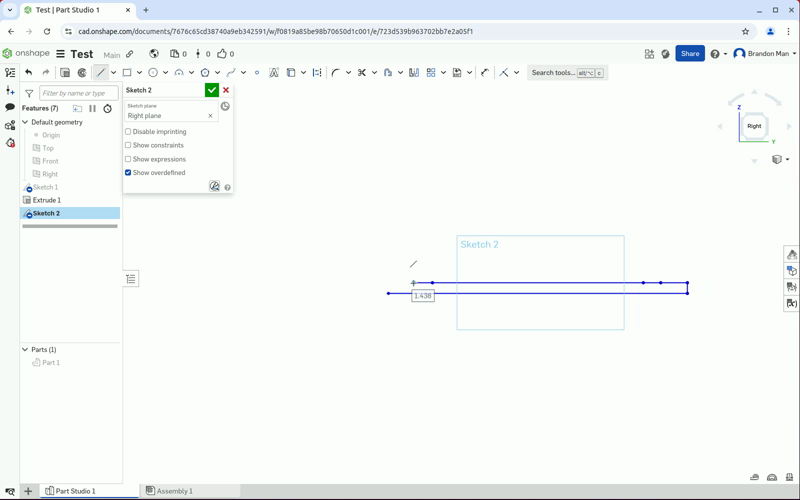
scroll(-6)
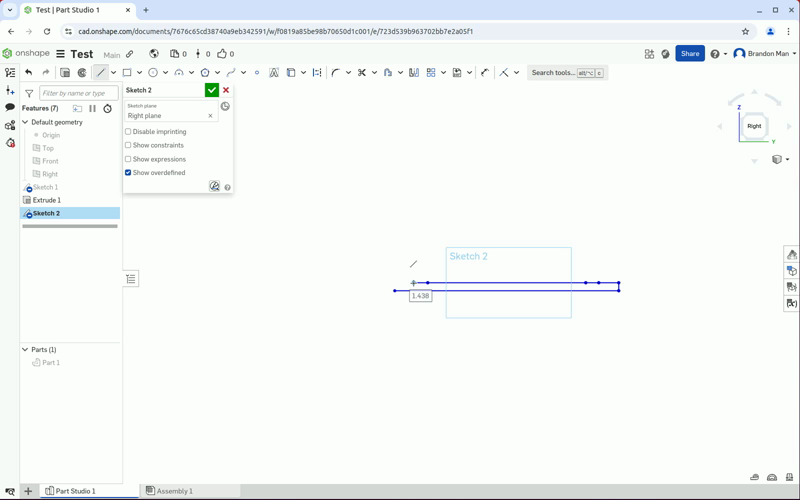
scroll(-6)
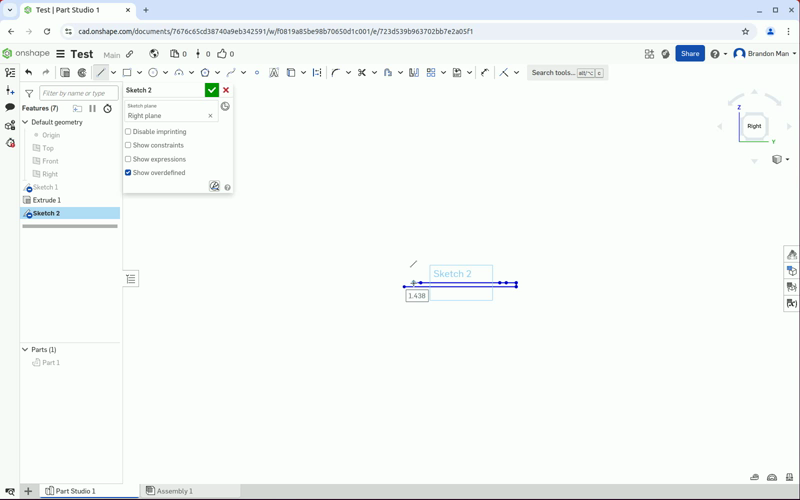
key_up(shift)
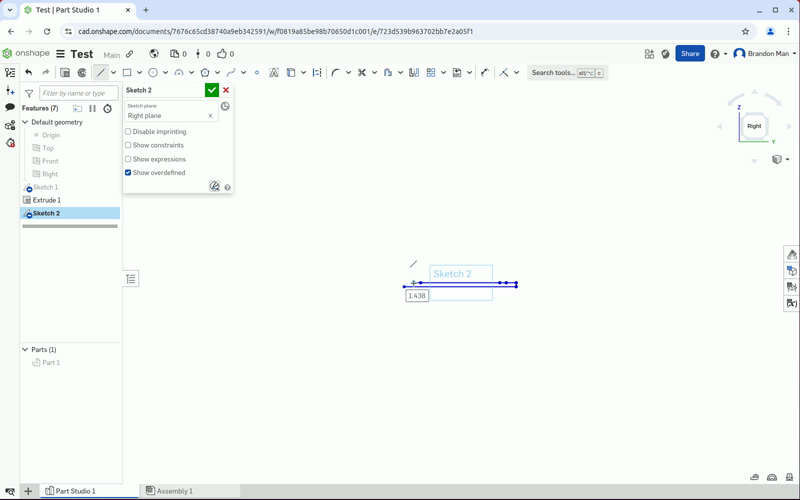
key_down(shift)
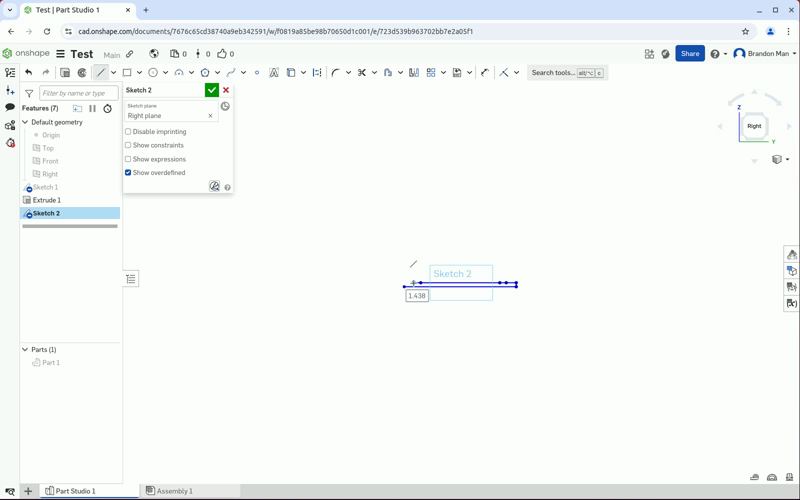
mouse_move(444, 282)
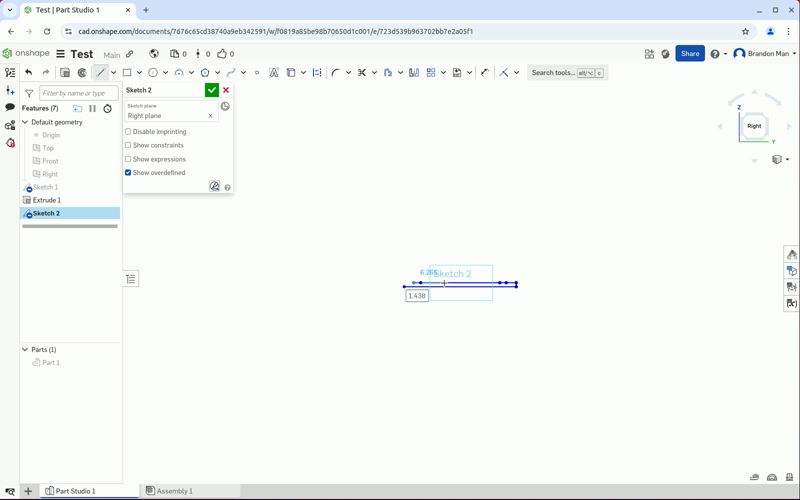
mouse_move(404, 282)
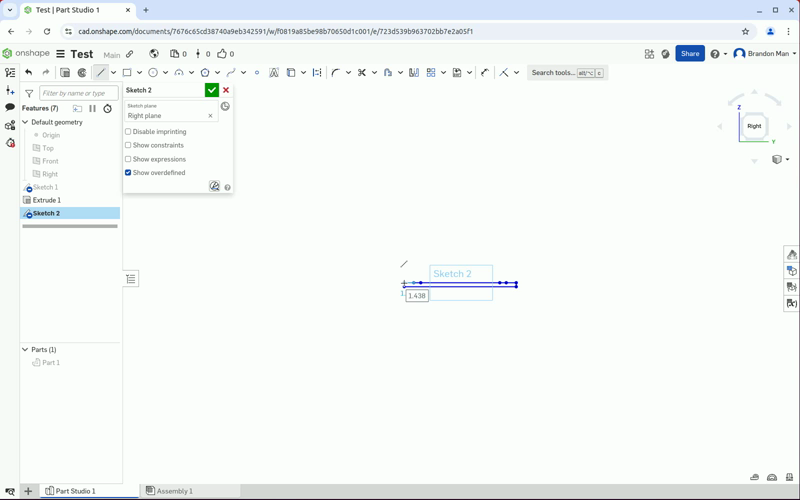
scroll(6)
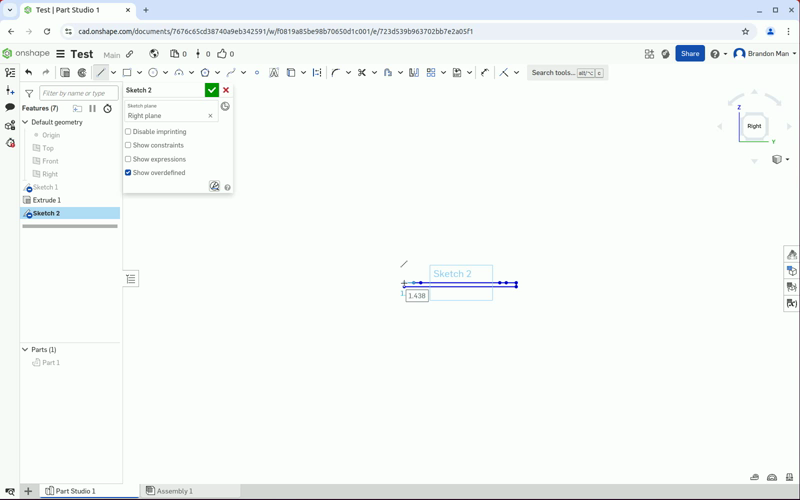
scroll(6)
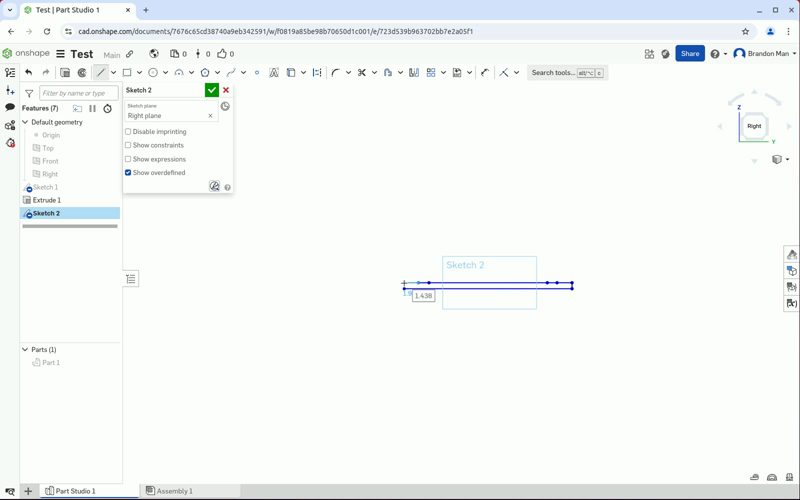
scroll(6)
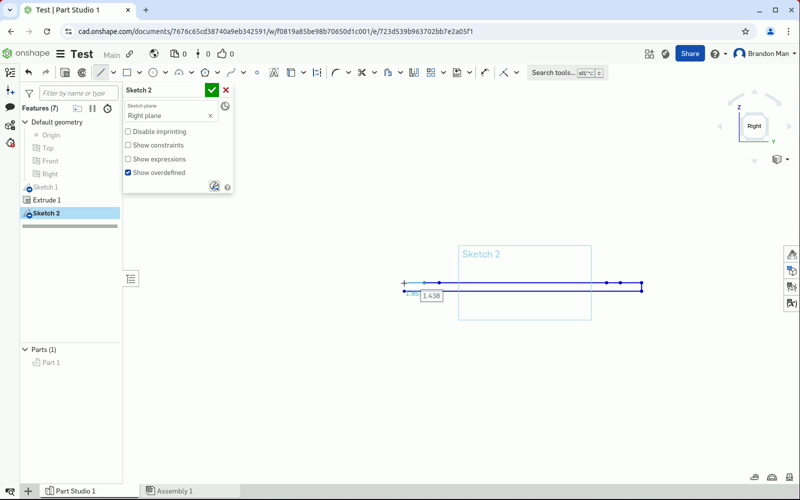
scroll(6)
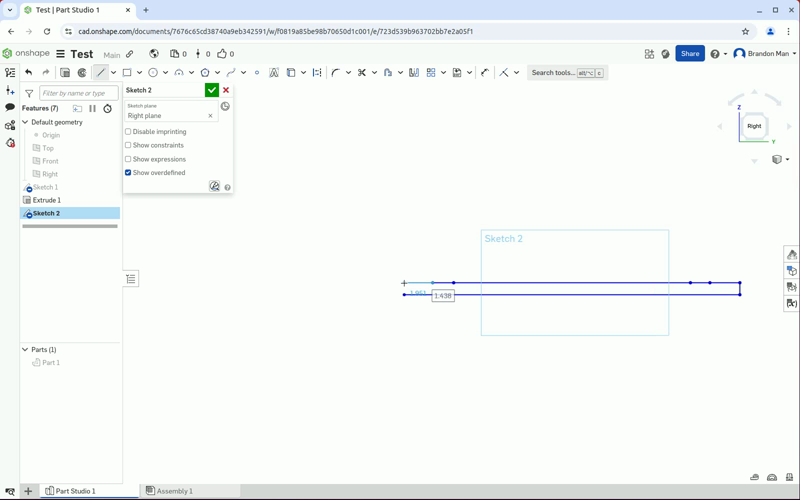
scroll(6)
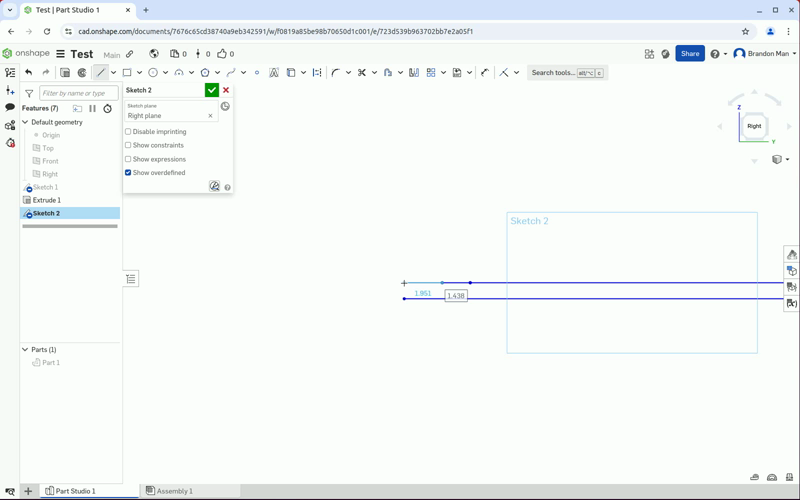
scroll(6)
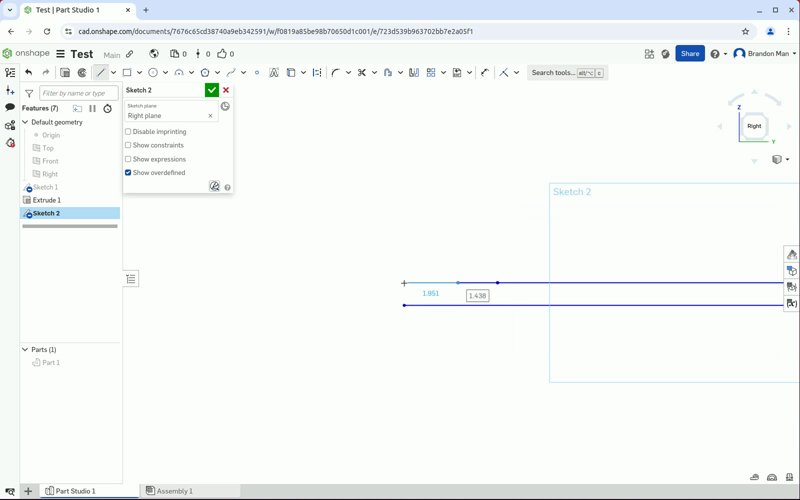
scroll(6)
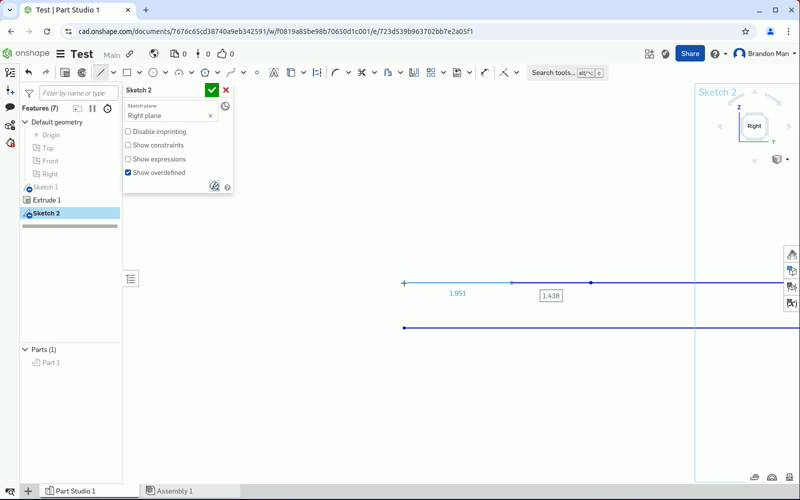
click(404, 282)
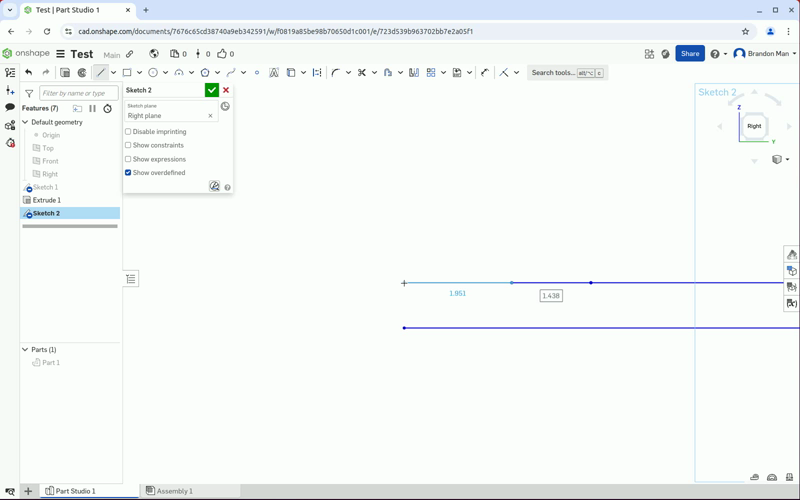
scroll(-6)
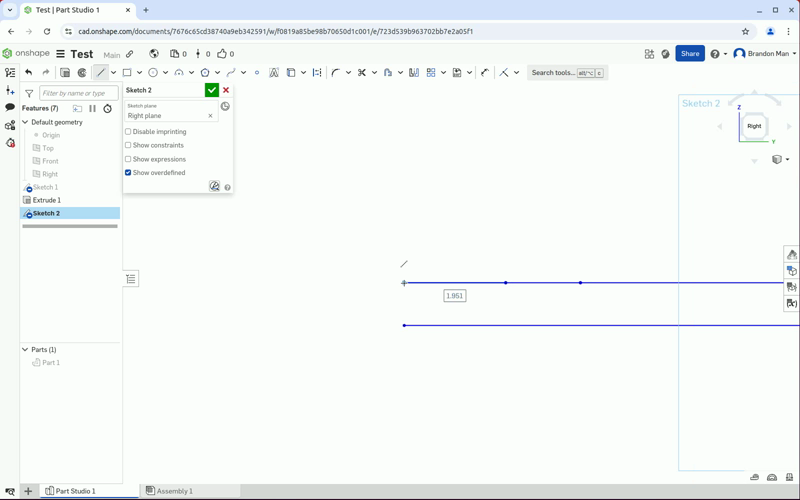
scroll(-6)
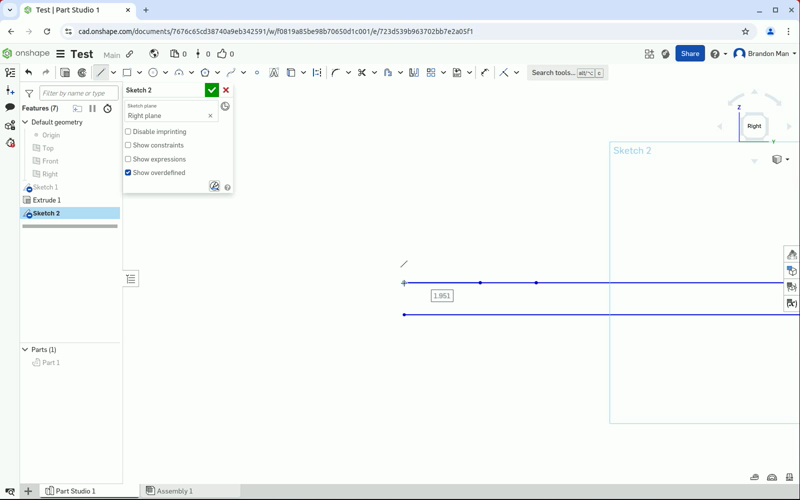
scroll(-6)
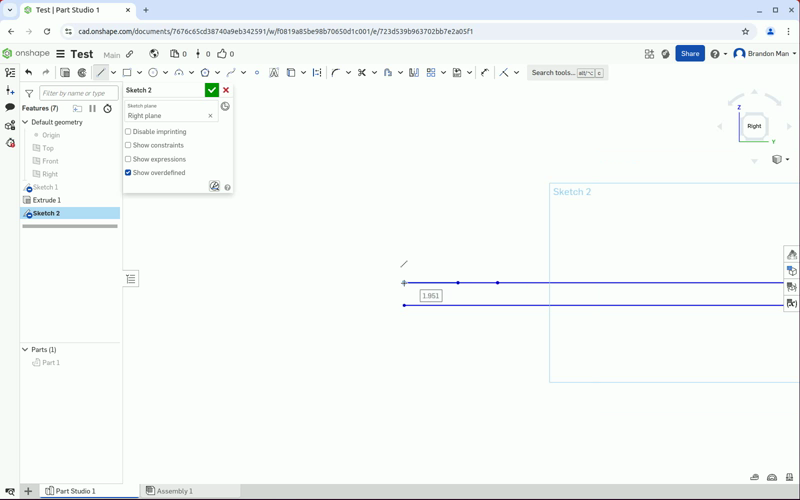
scroll(-6)
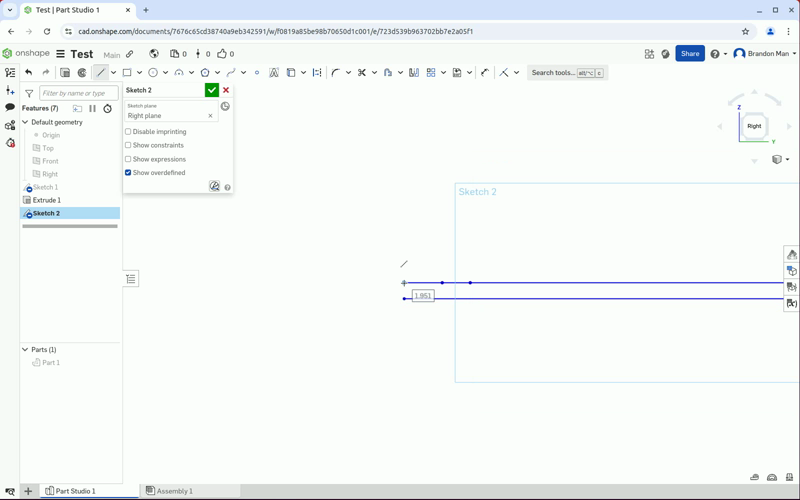
scroll(-6)
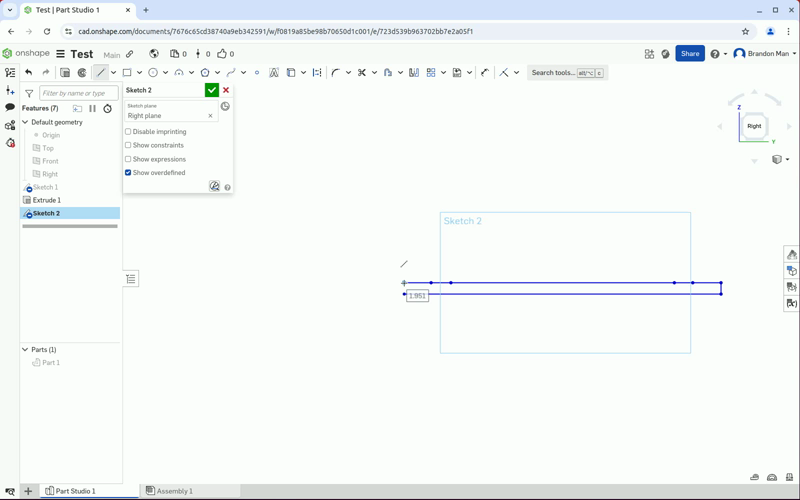
scroll(-6)
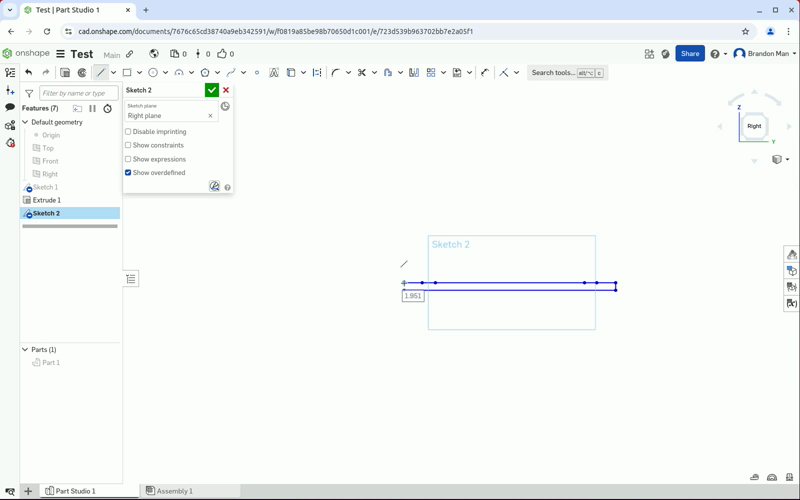
scroll(-6)
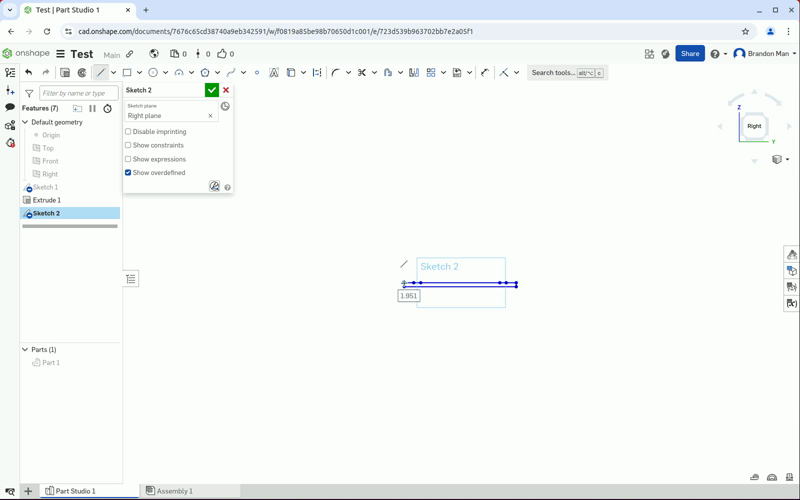
key_up(shift)
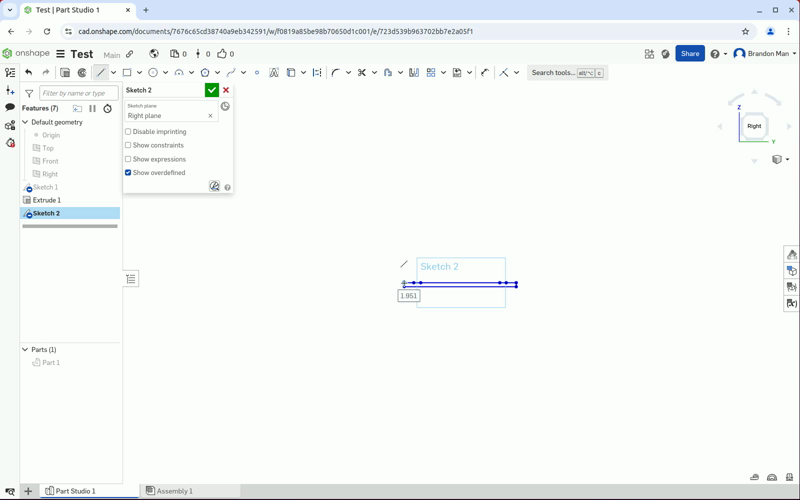
mouse_move(434, 282)
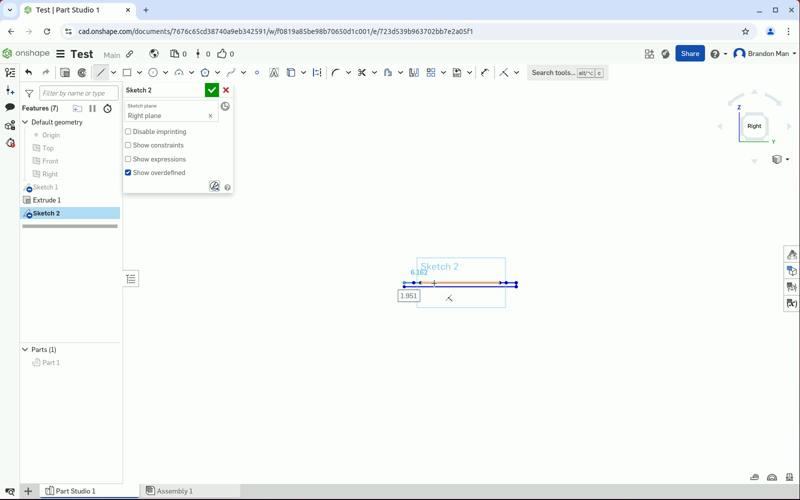
key_down(shift)
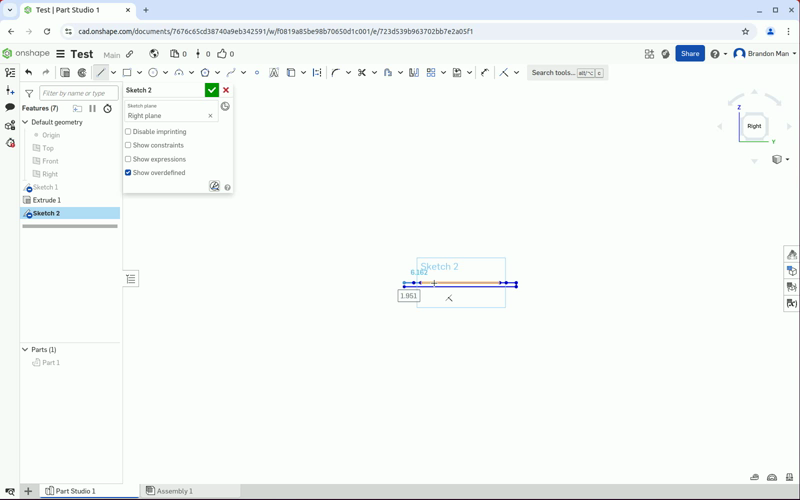
mouse_move(404, 286)
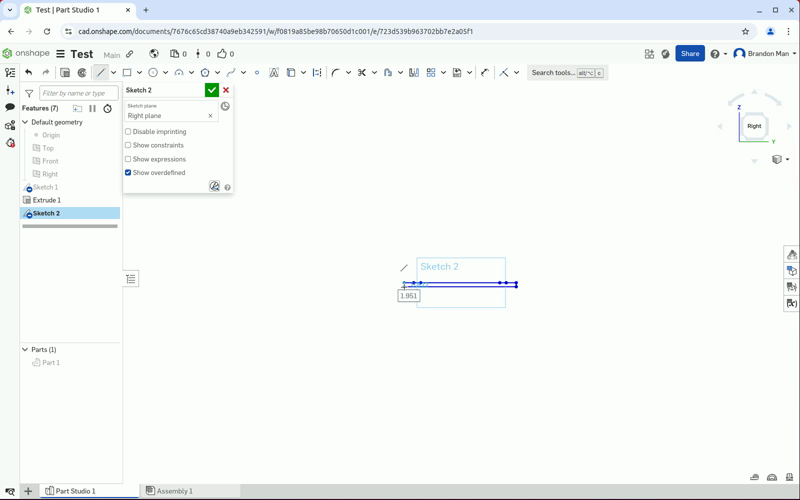
scroll(6)
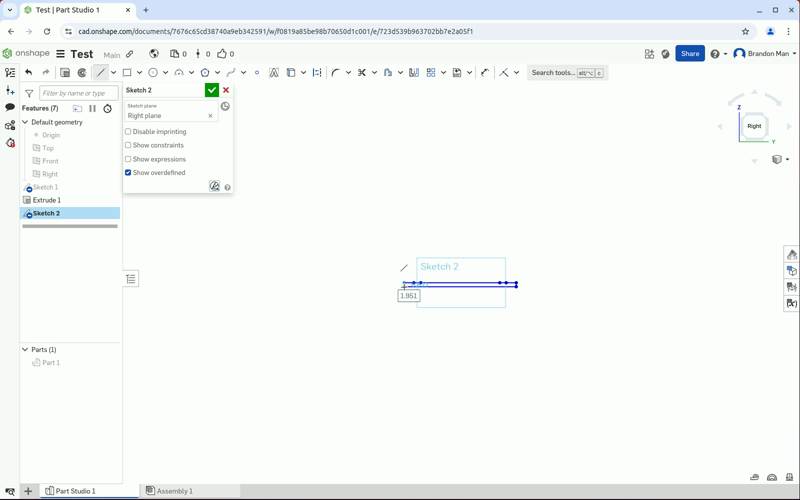
scroll(6)
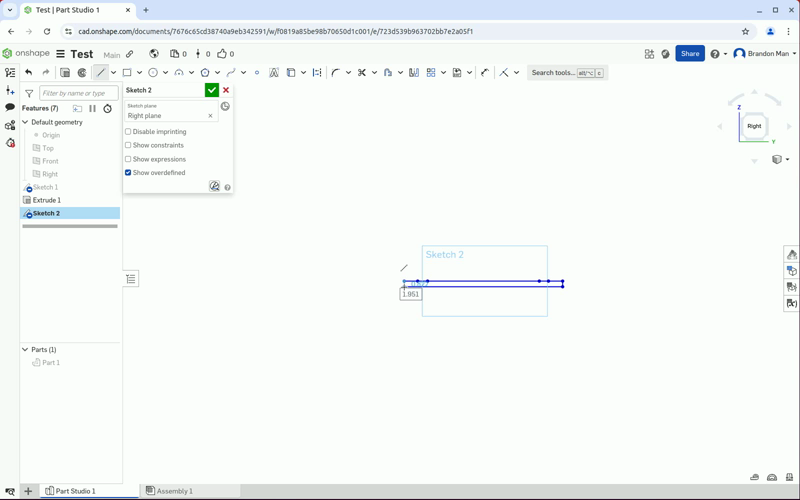
scroll(6)
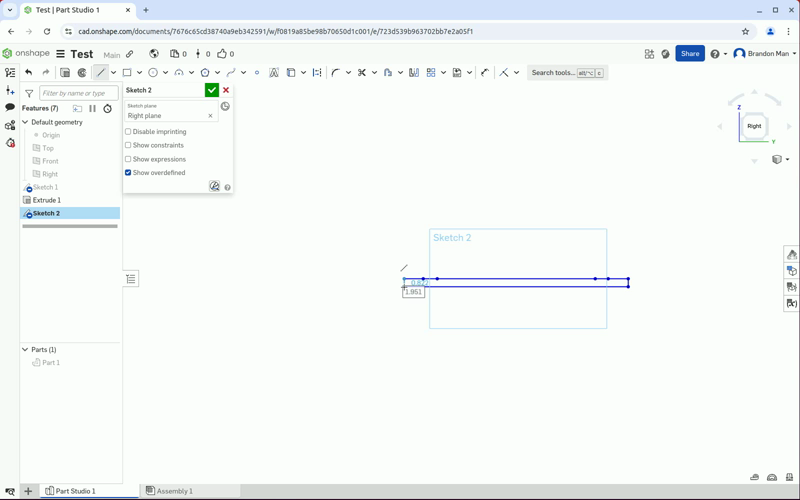
scroll(6)
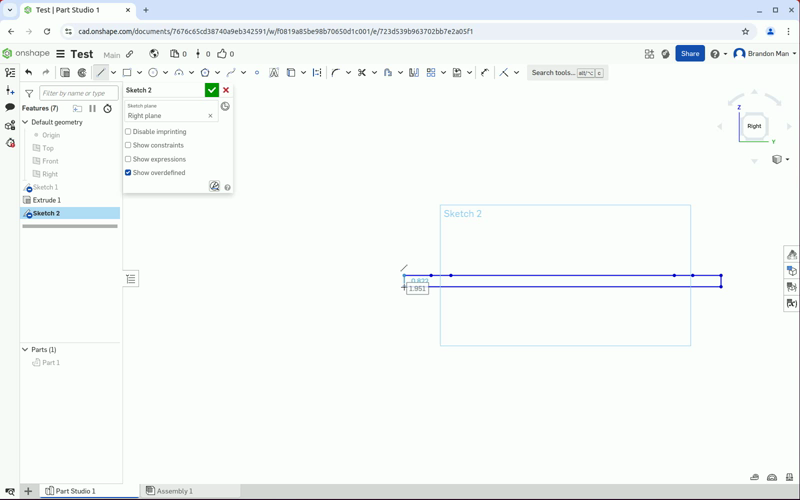
scroll(6)
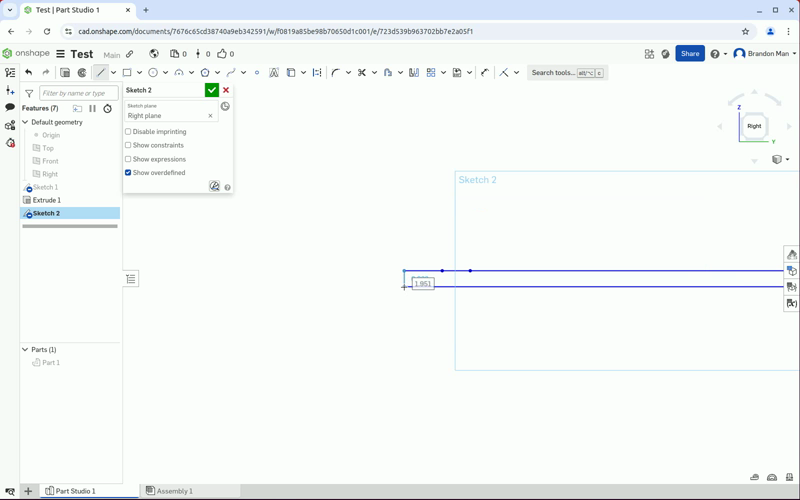
scroll(6)
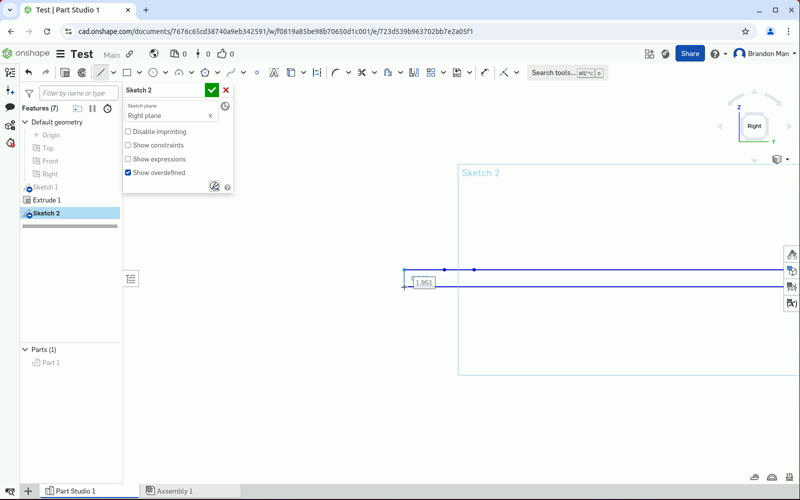
scroll(6)
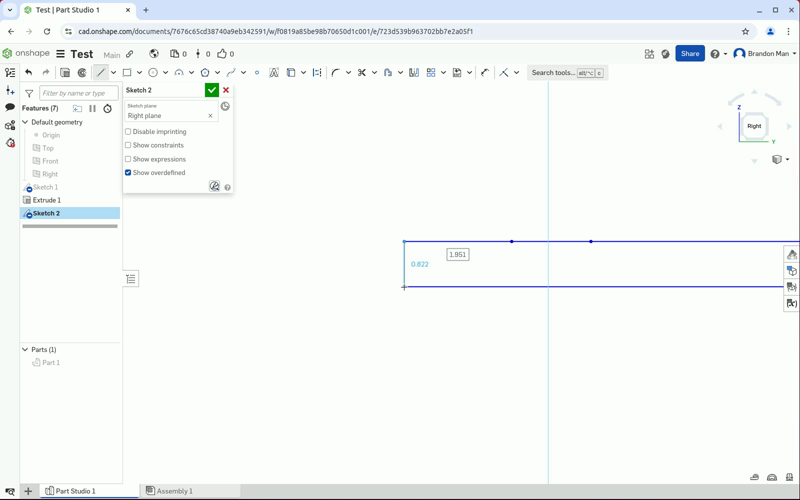
key_up(shift)
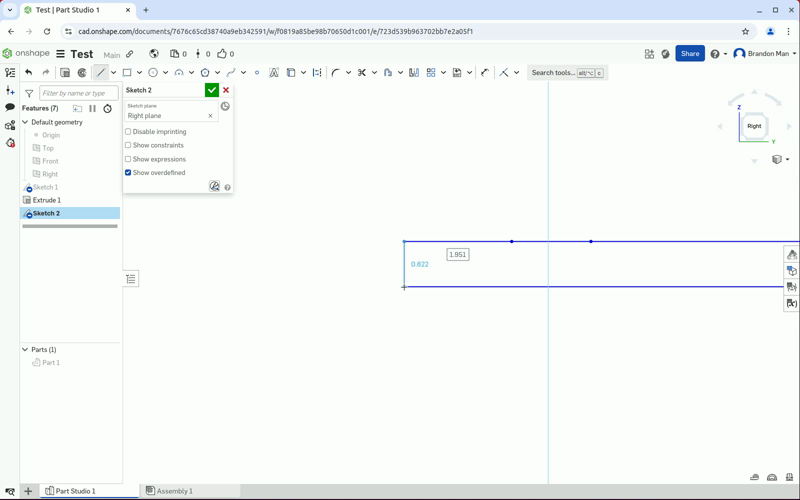
click(404, 286)
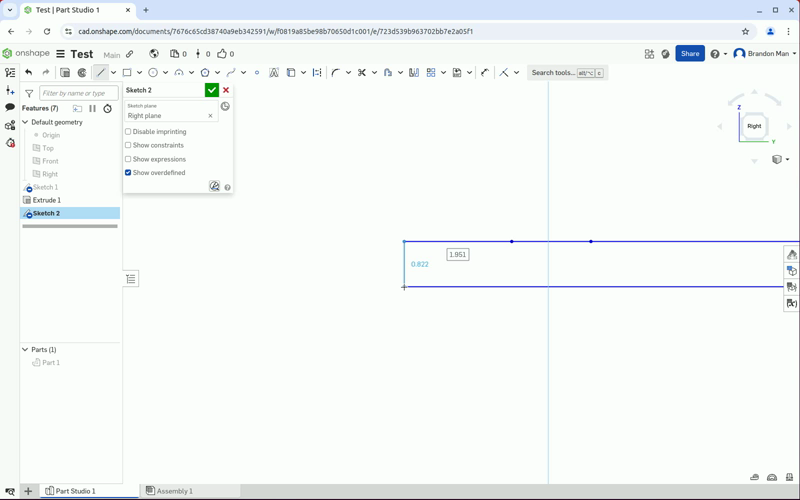
scroll(-6)
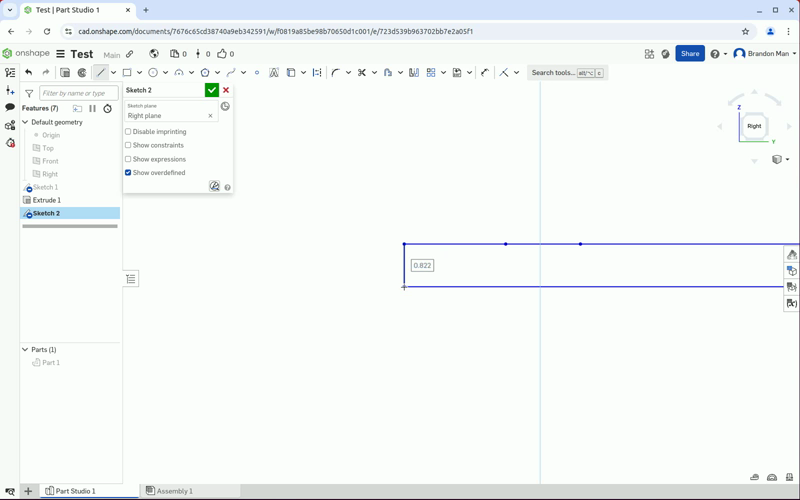
scroll(-6)
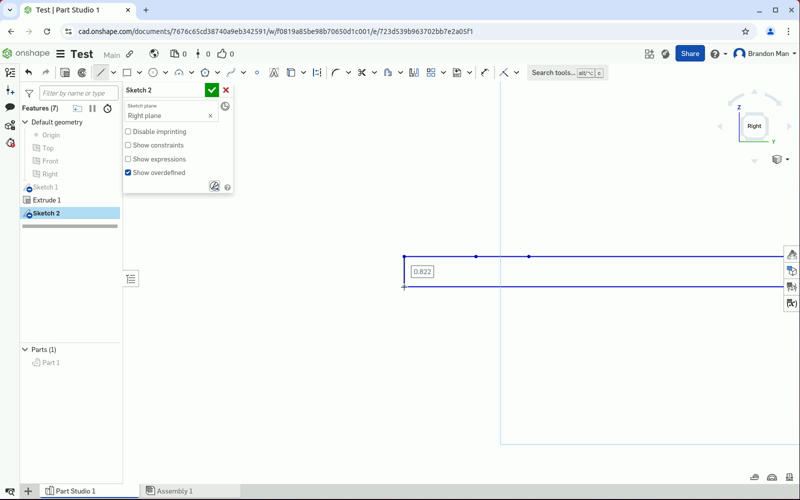
scroll(-6)
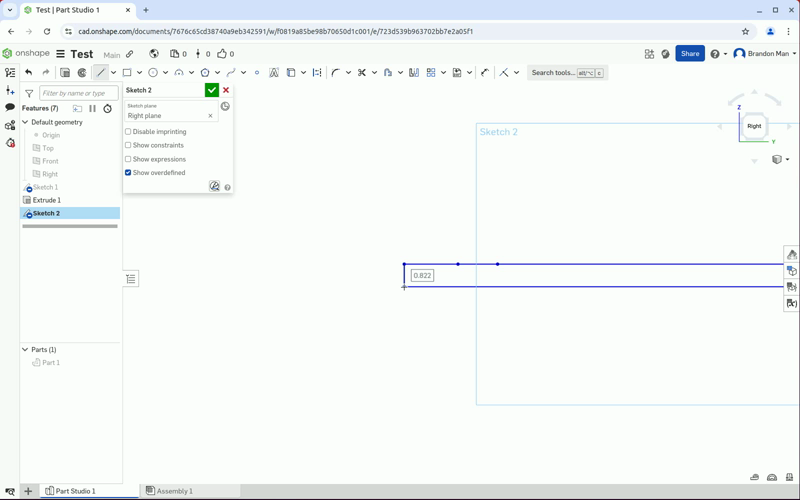
scroll(-6)
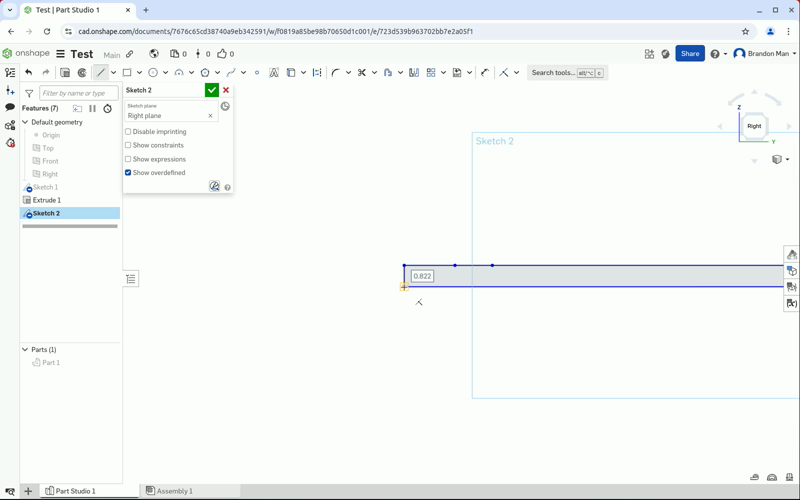
scroll(-6)
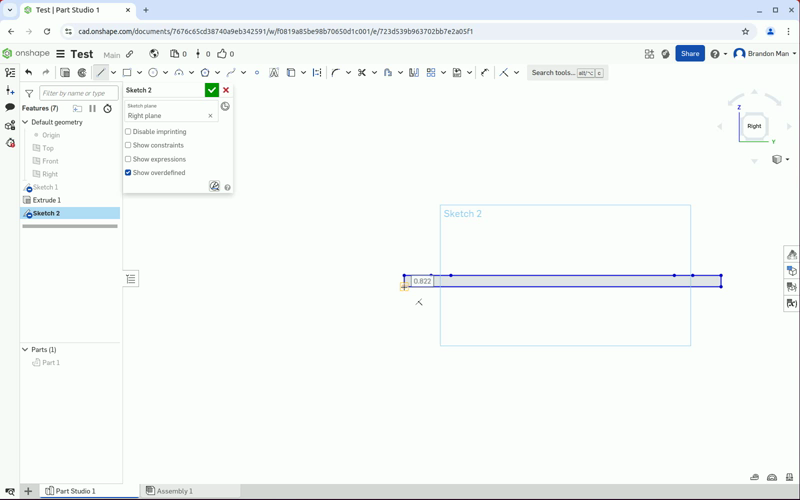
scroll(-6)
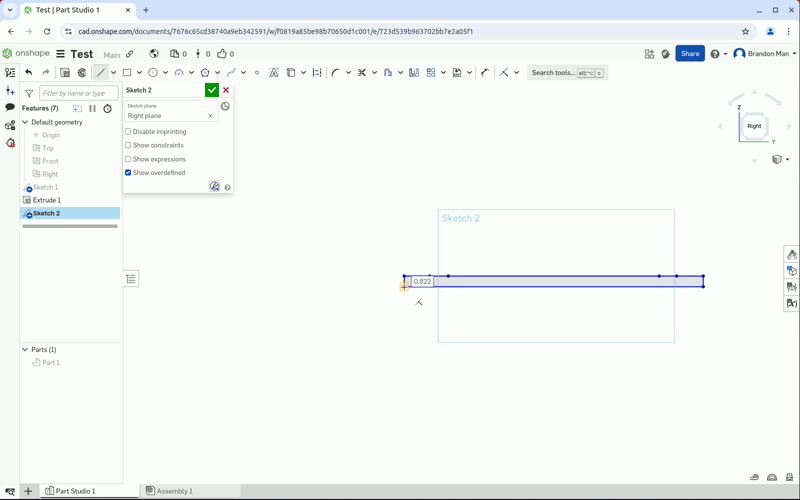
scroll(-6)
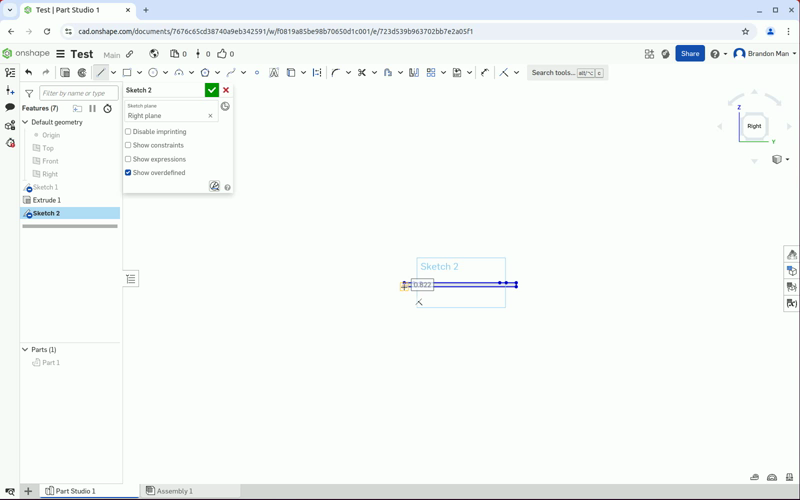
key(esc)
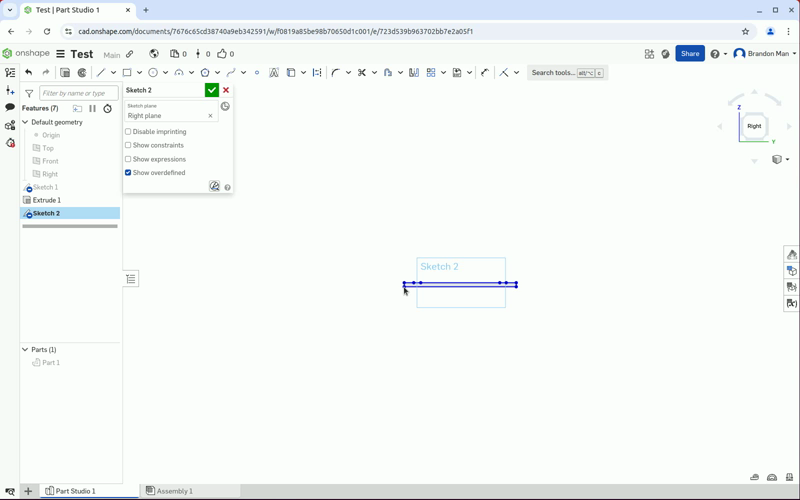
mouse_move(416, 283)
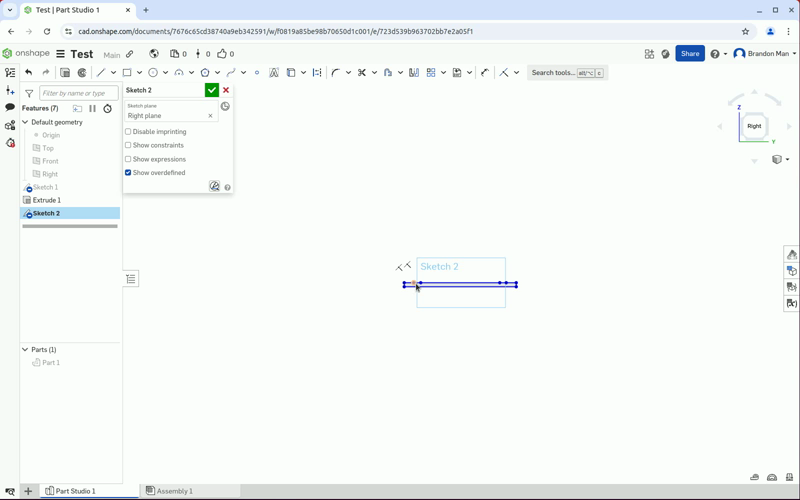
scroll(6)
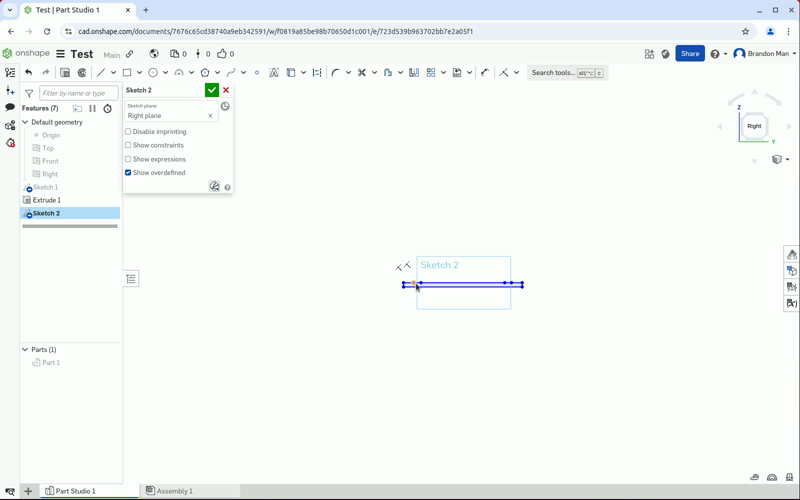
scroll(6)
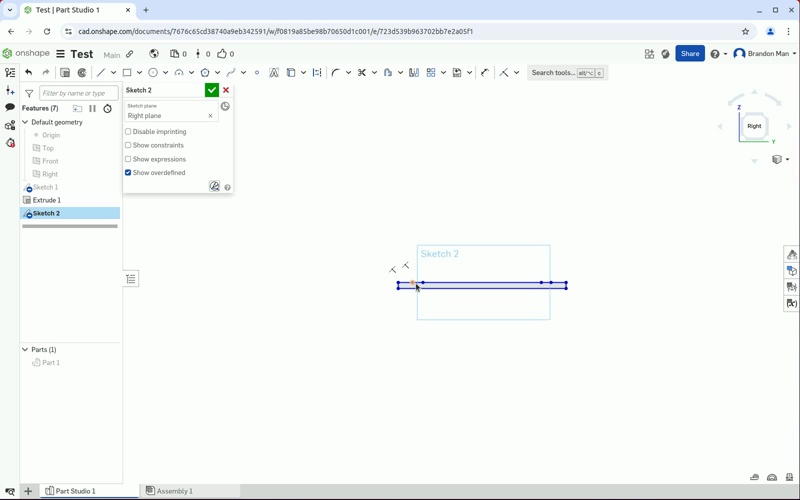
scroll(6)
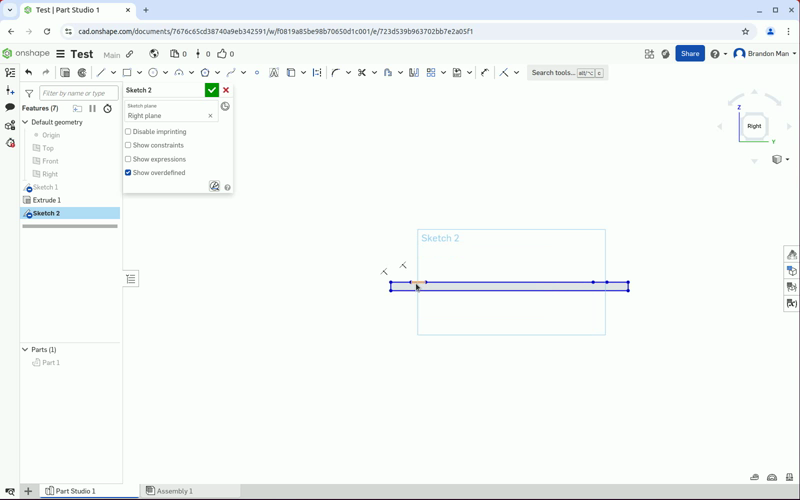
scroll(6)
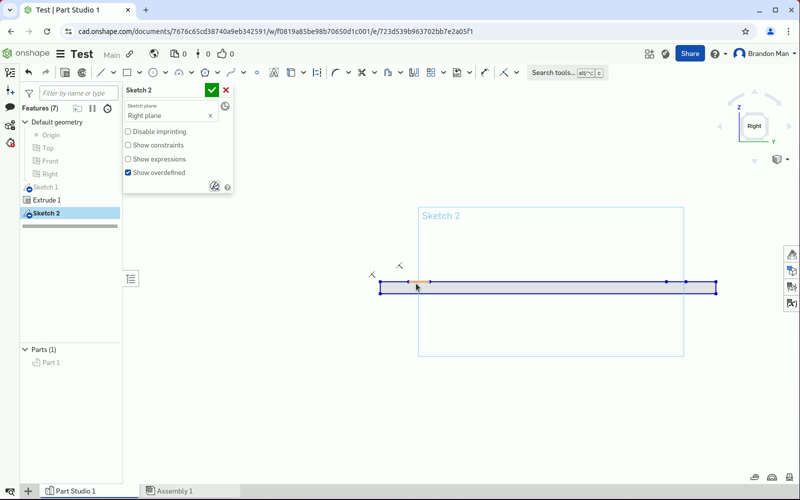
scroll(6)
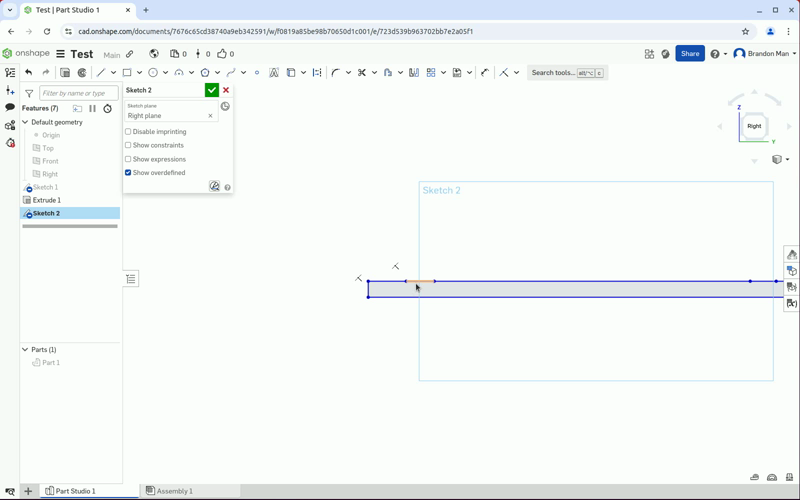
scroll(6)
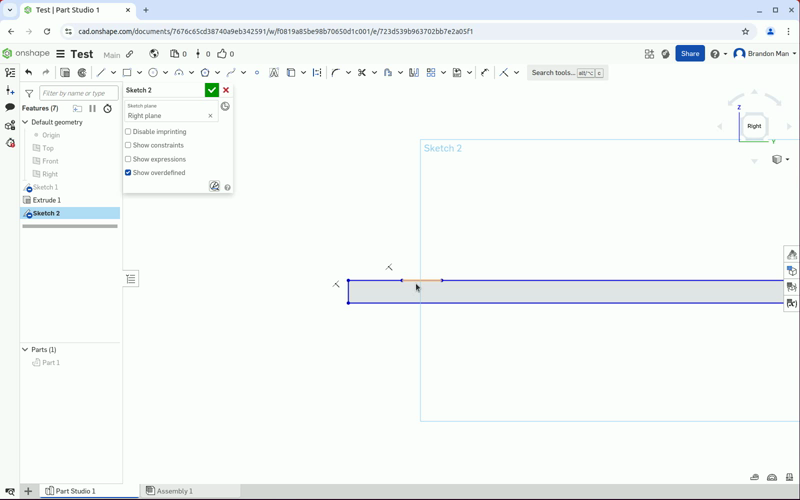
scroll(6)
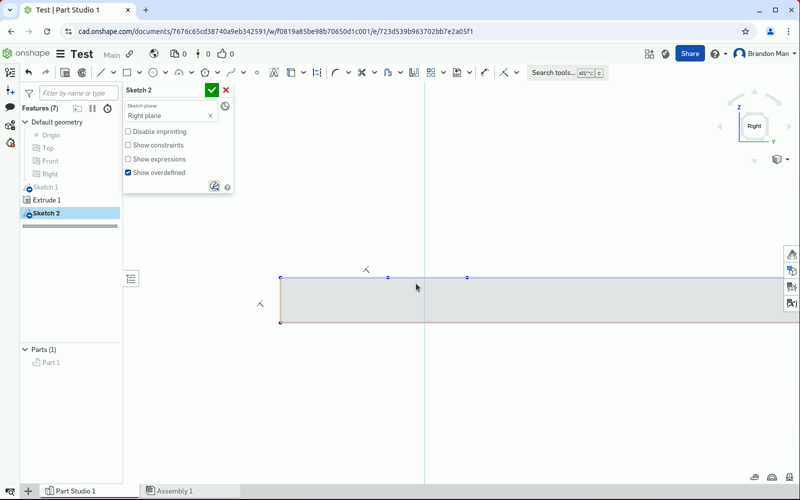
click(416, 283)
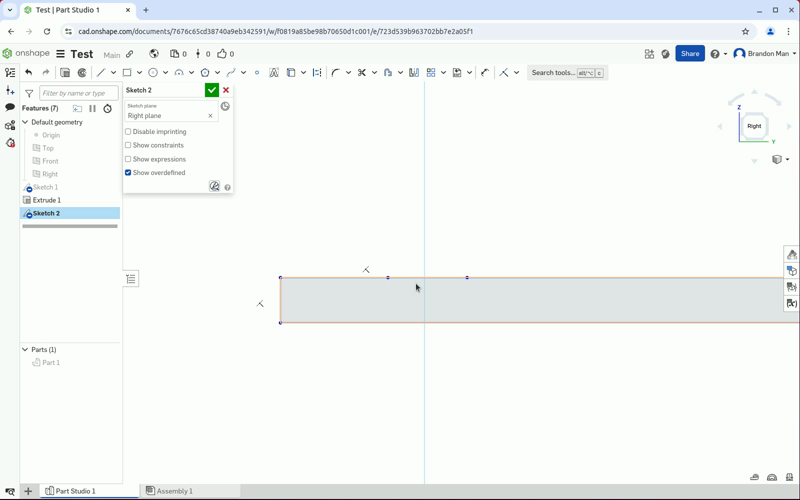
scroll(-6)
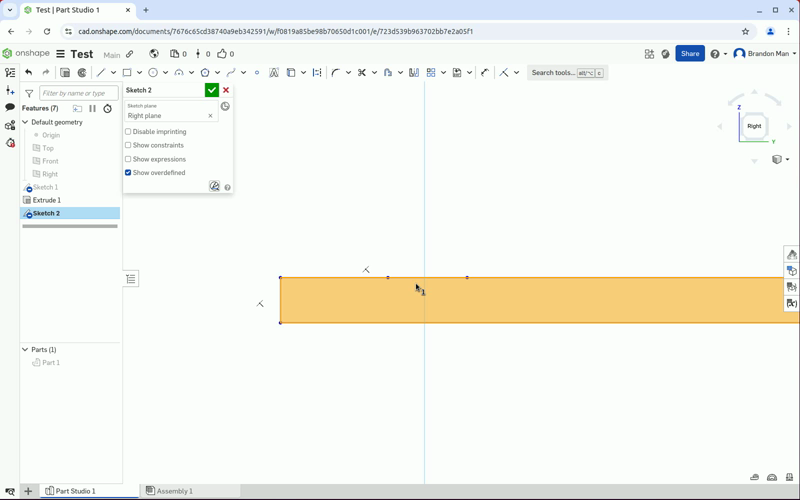
scroll(-6)
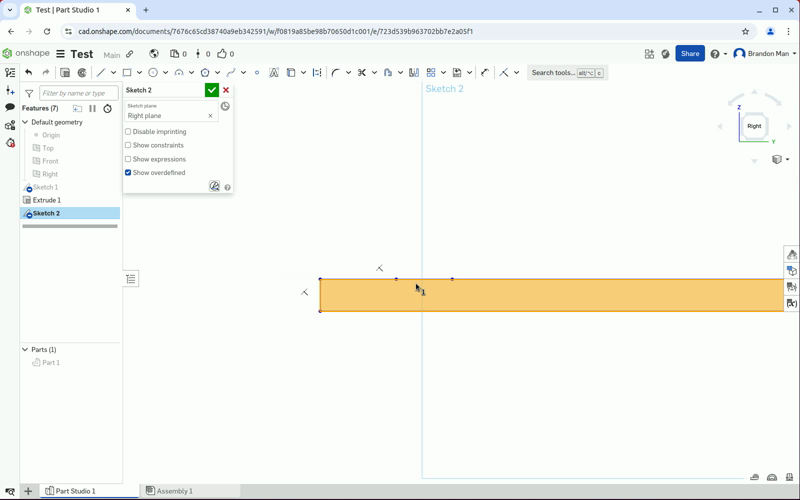
scroll(-6)
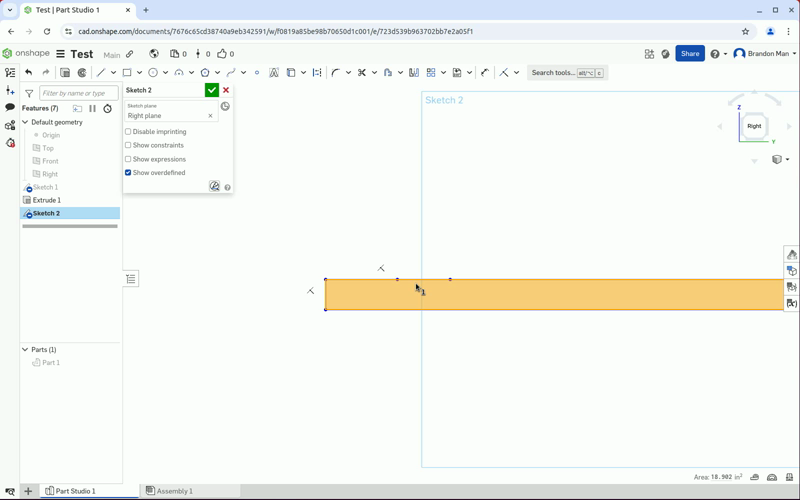
scroll(-6)
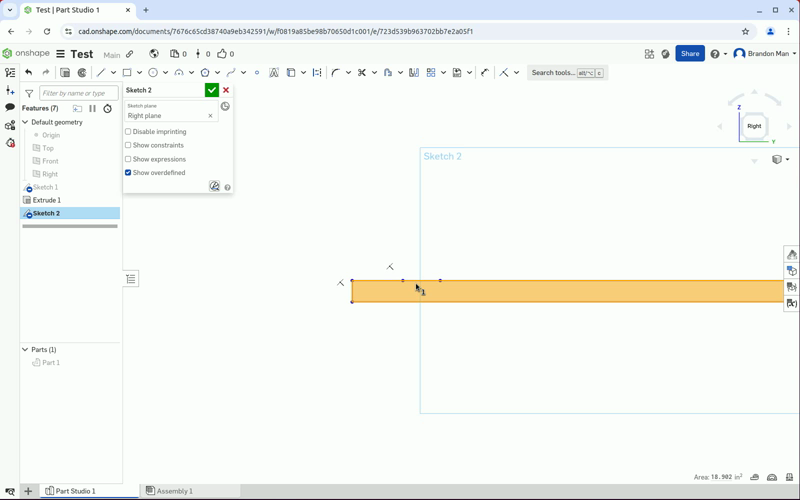
scroll(-6)
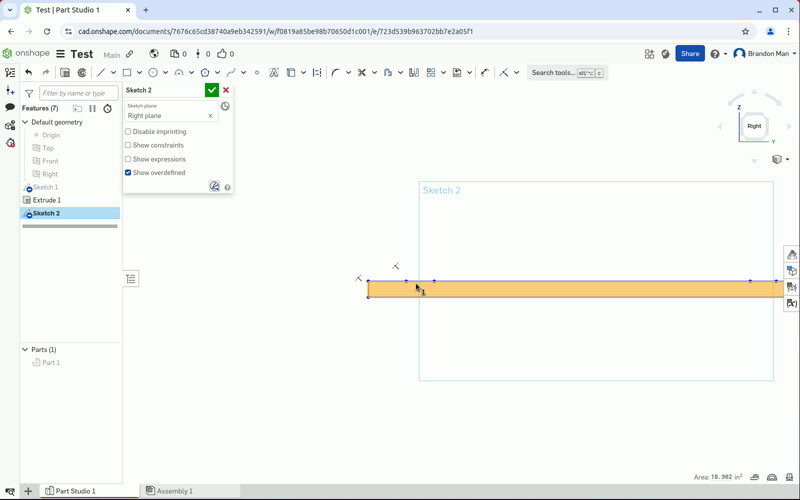
scroll(-6)
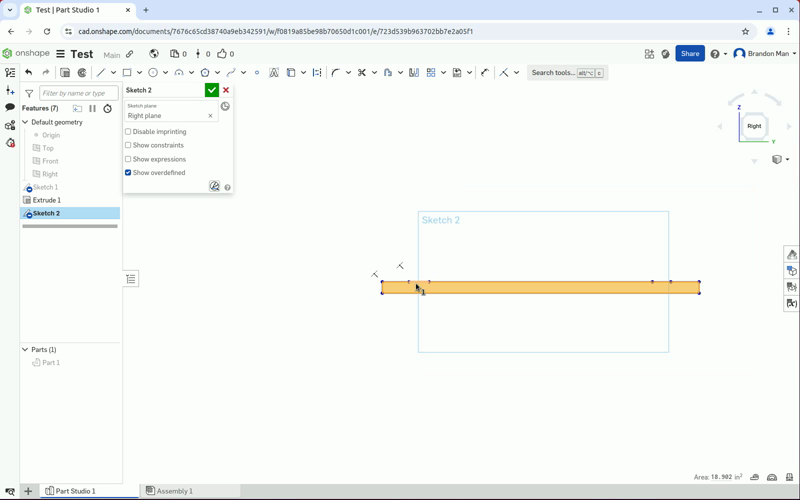
scroll(-6)
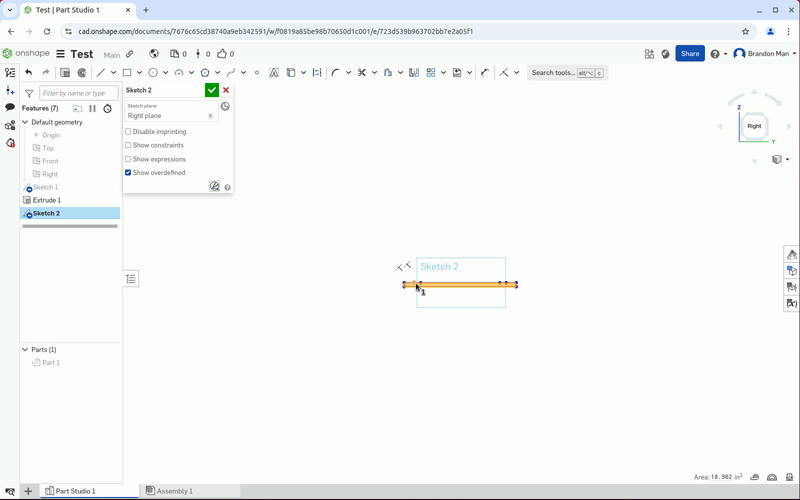
mouse_move(73, 352)
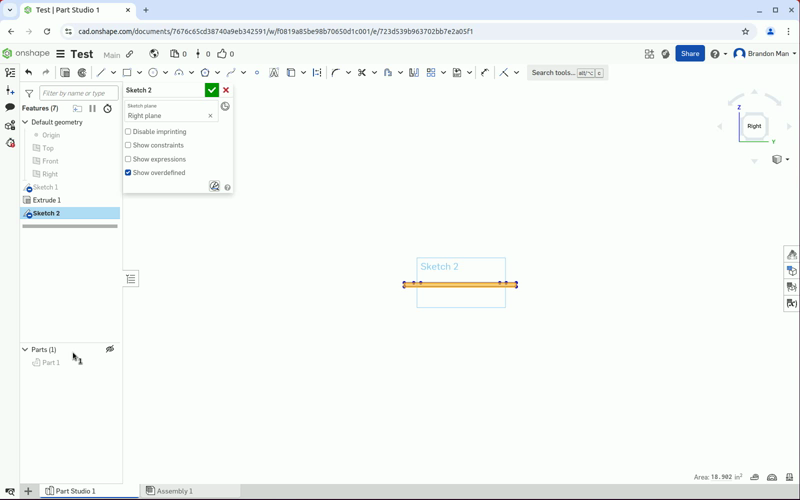
key(shift+y)
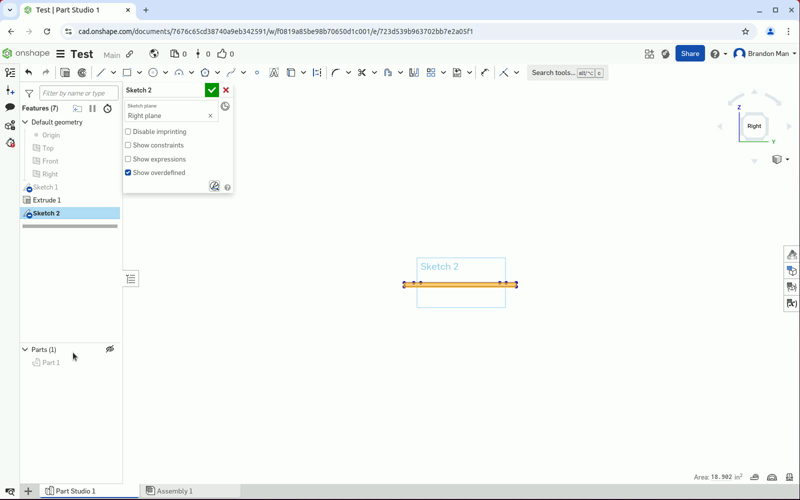
key(shift+e)
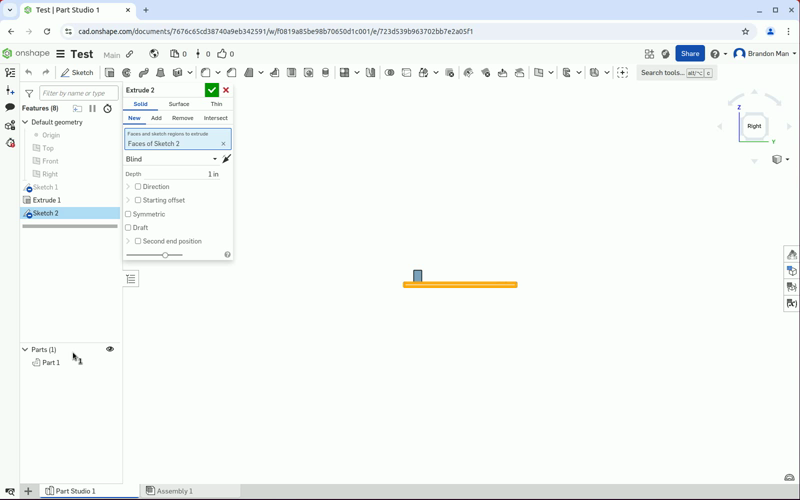
mouse_move(143, 106)
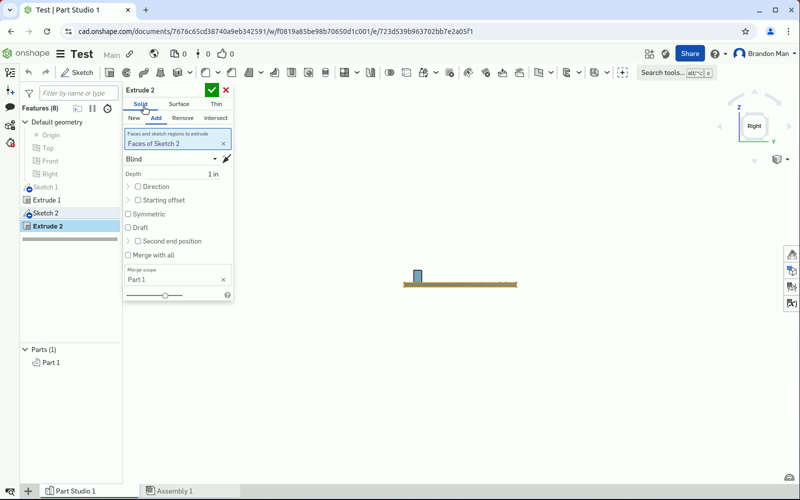
click(143, 106)
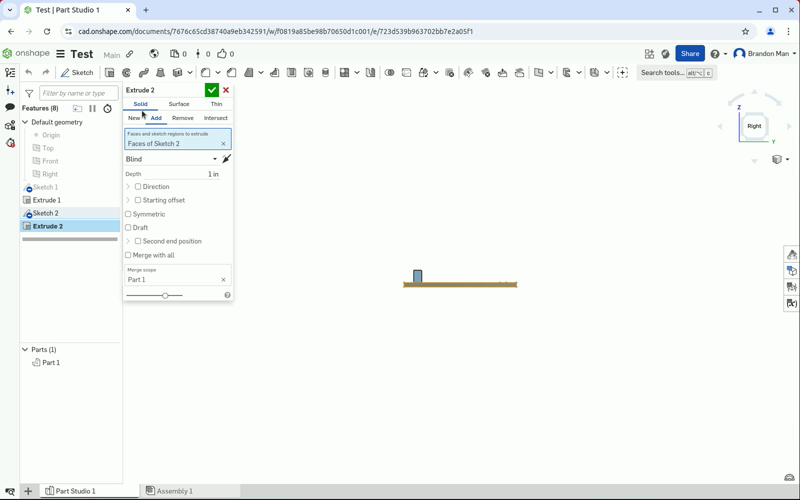
mouse_move(137, 120)
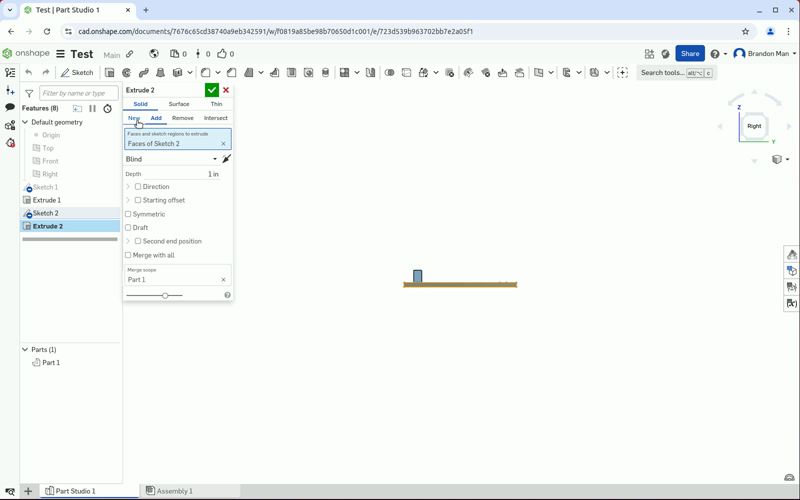
click(137, 120)
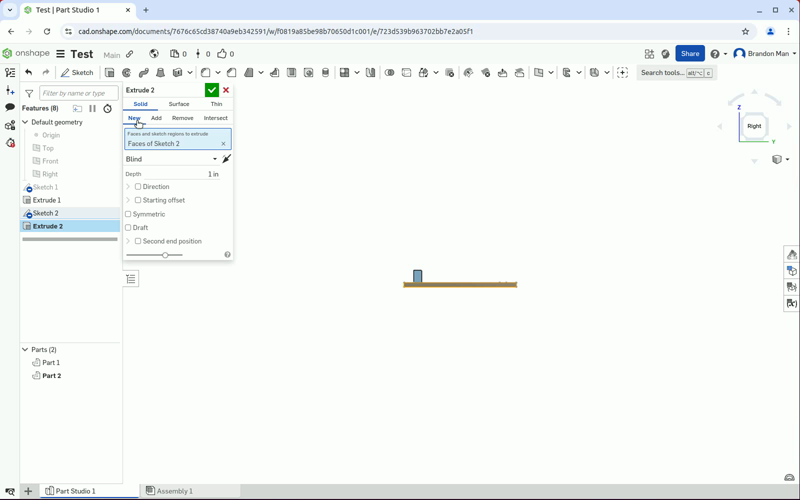
key(tab, 4)
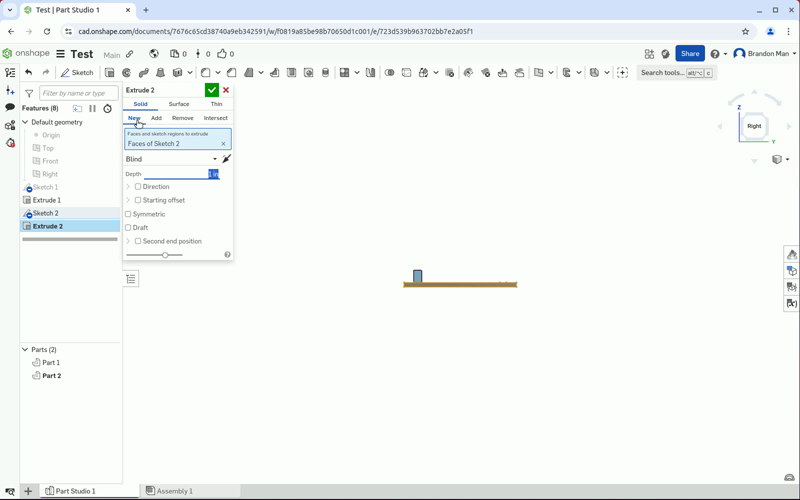
text(46.216)
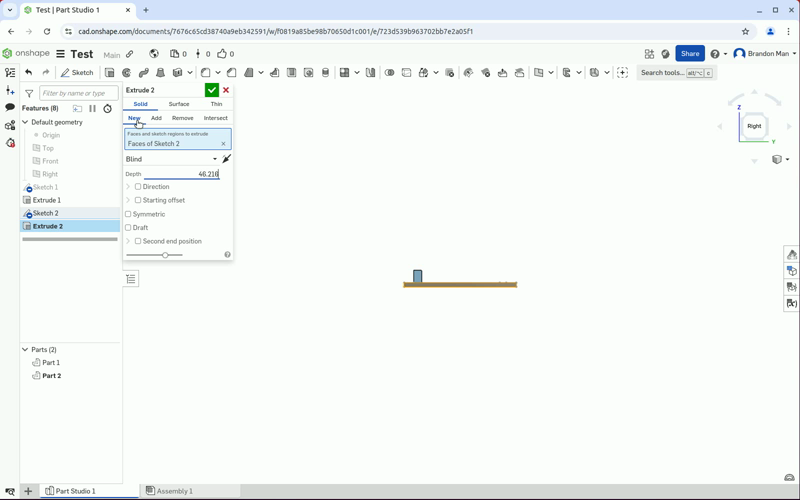
key(tab, 3)
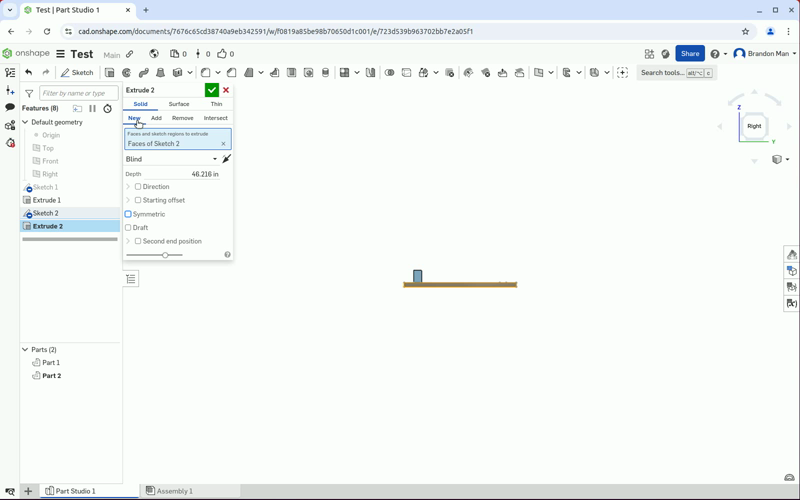
key(space)
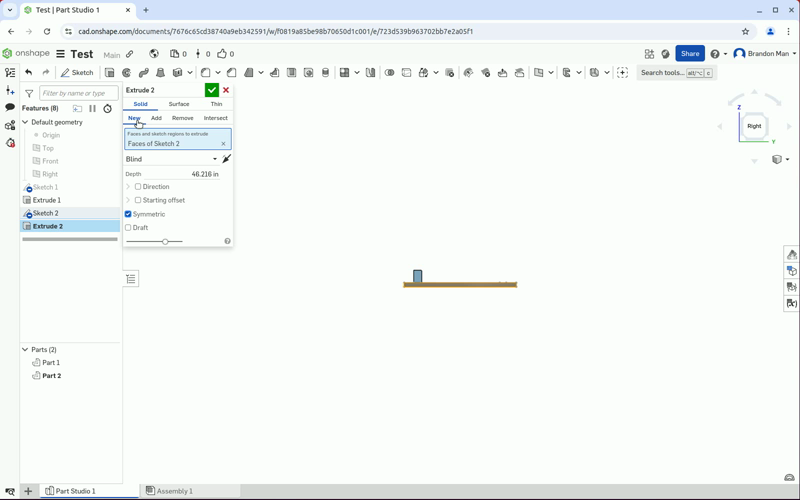
key(enter)
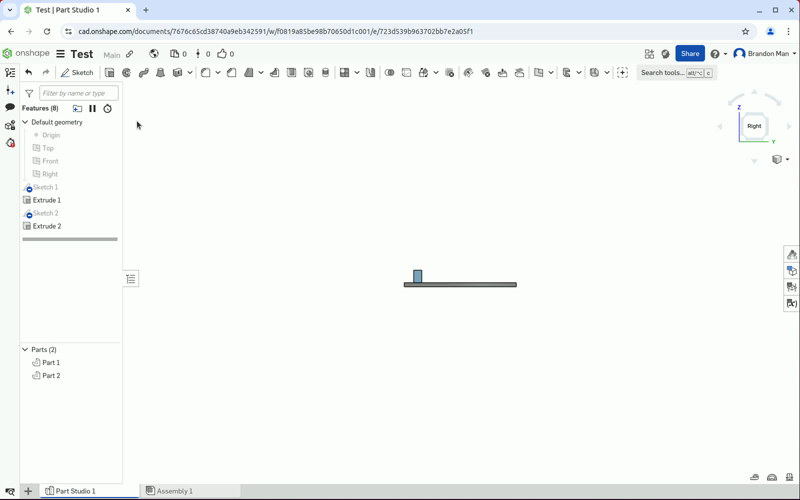
key(shift+h)
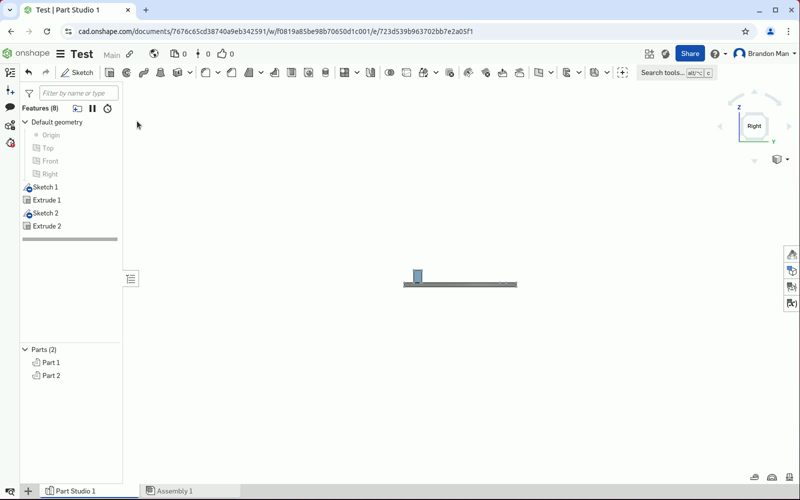
key(shift+h)
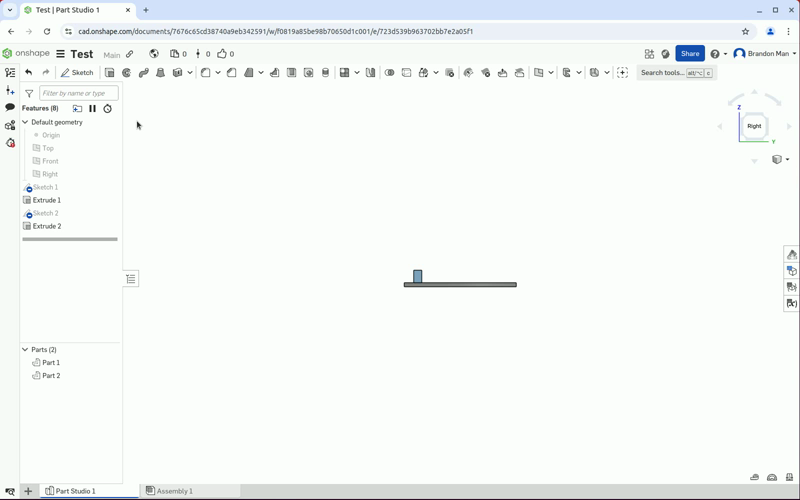
mouse_move(73, 189)
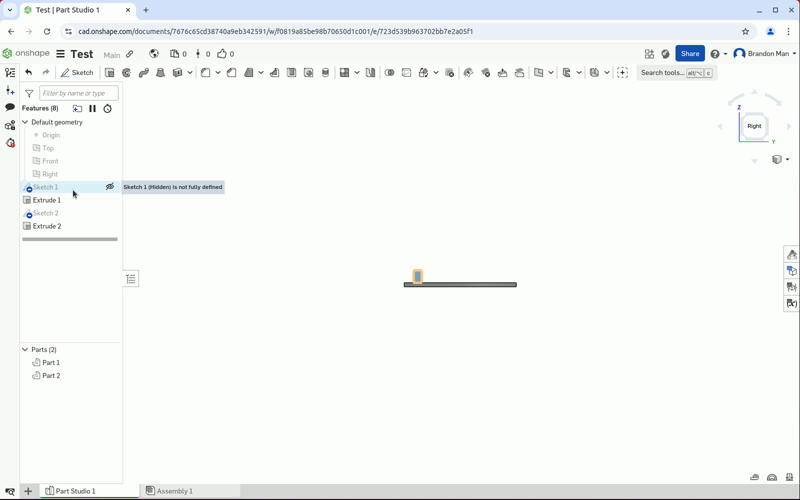
click(73, 189)
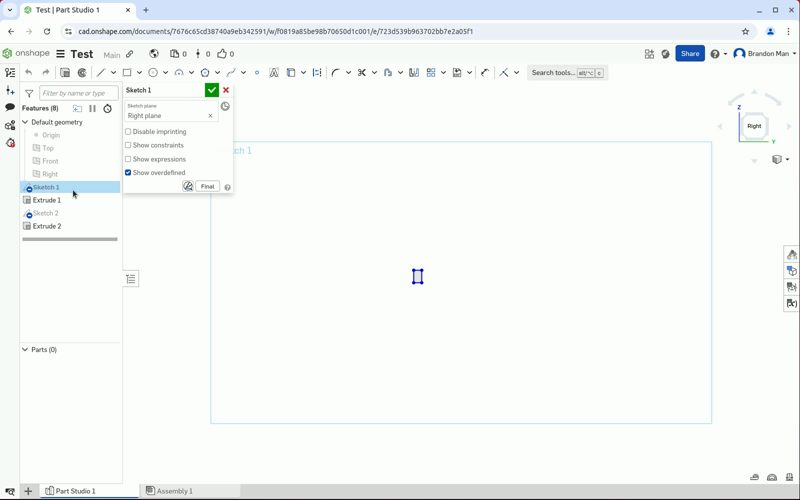
mouse_move(229, 92)
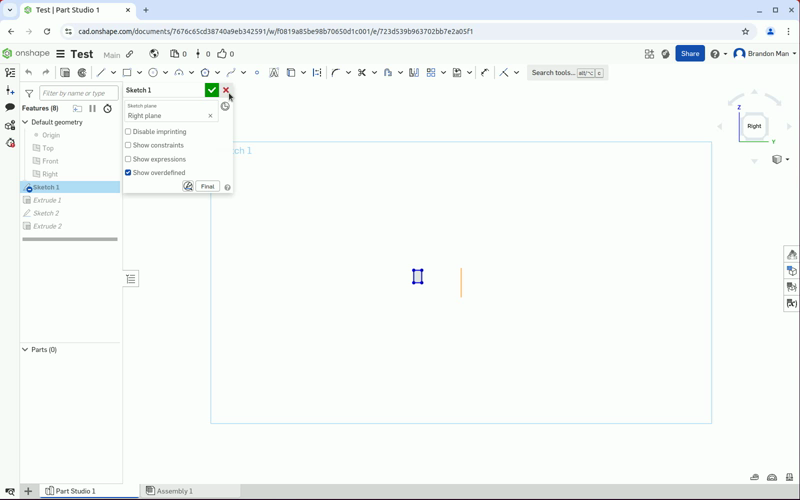
click(229, 92)
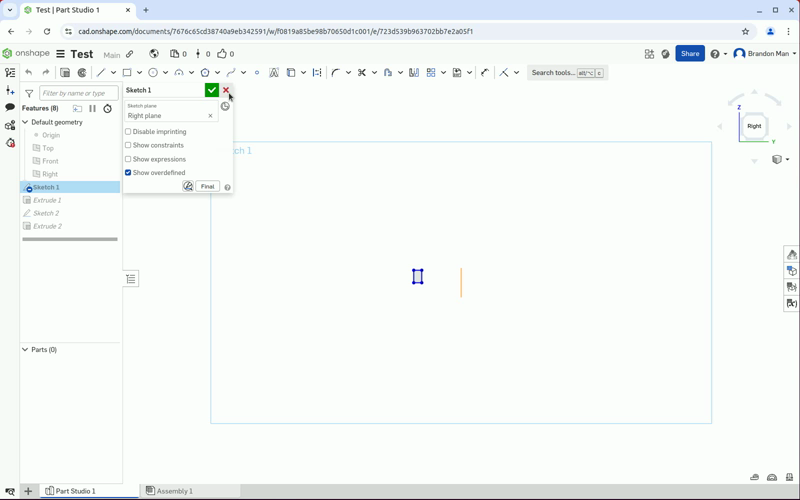
key(shift+s)
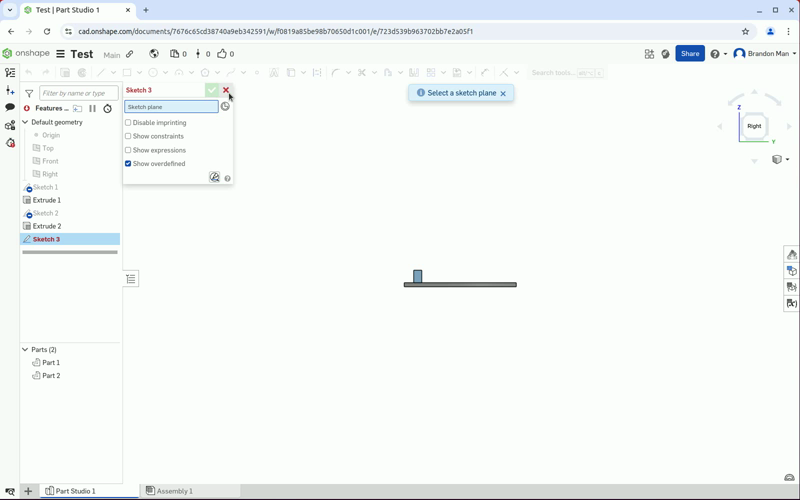
mouse_move(73, 176)
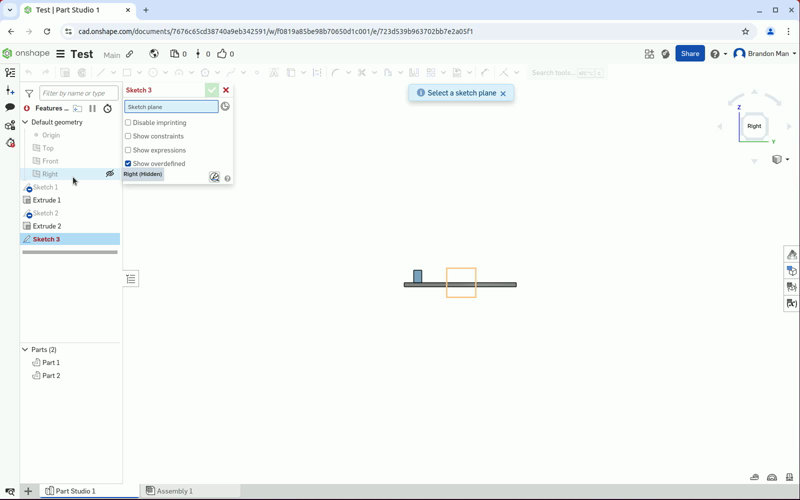
click(73, 176)
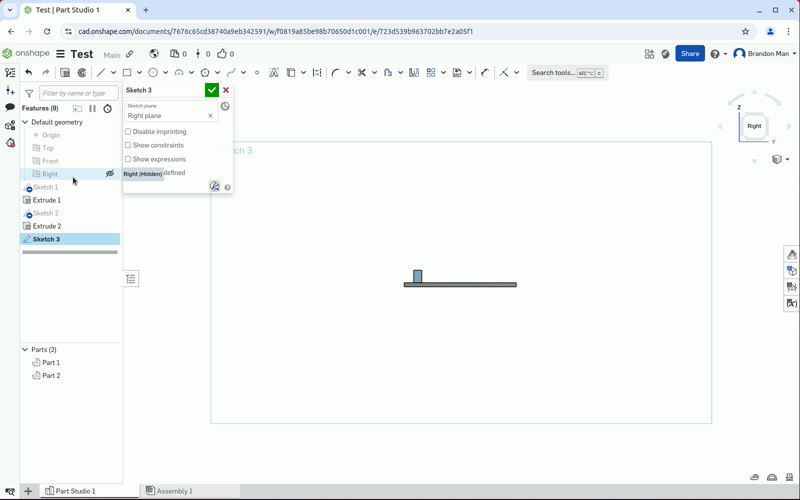
mouse_move(73, 352)
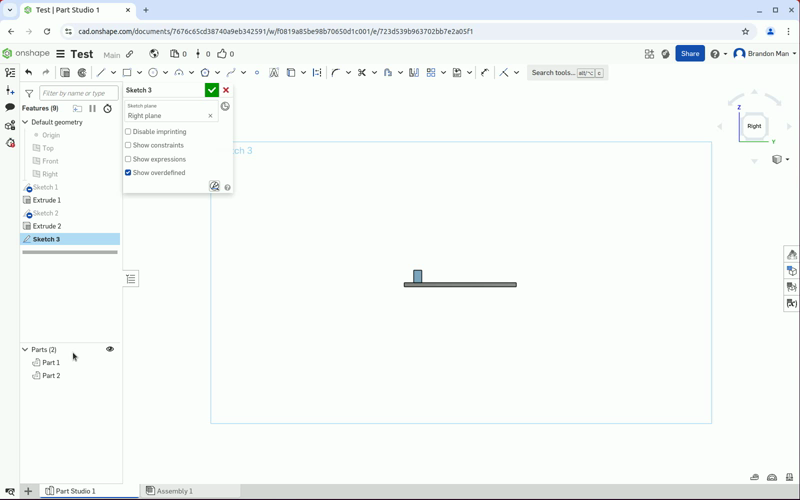
key(y)
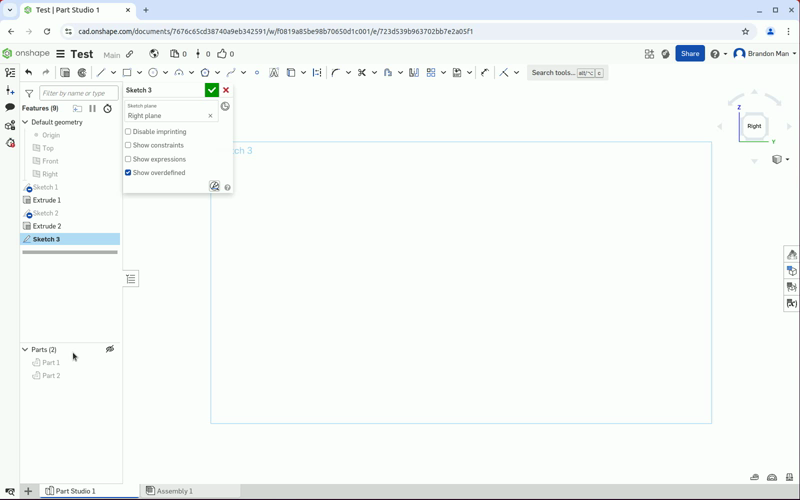
key(l)
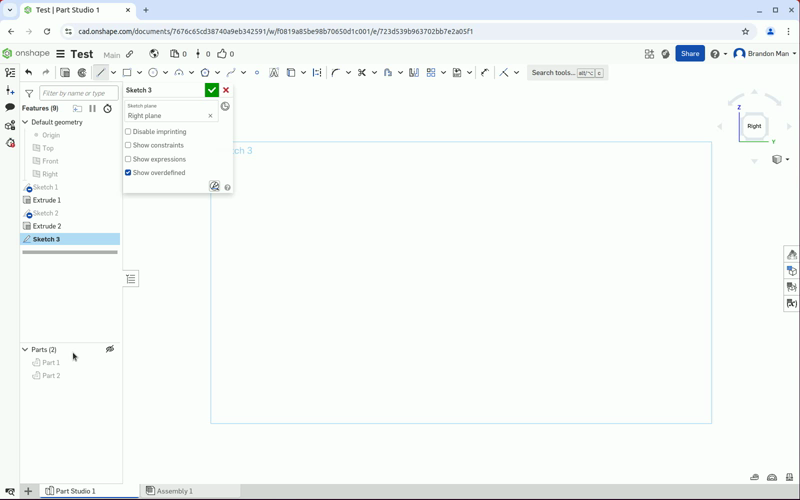
key_down(shift)
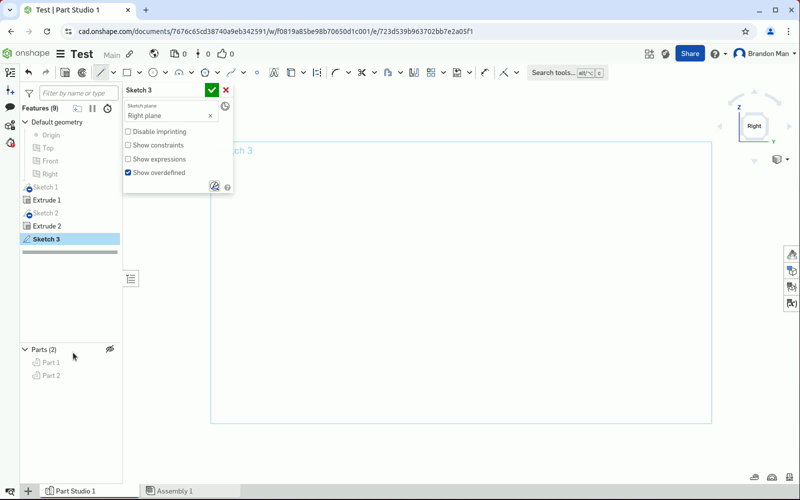
mouse_move(500, 282)
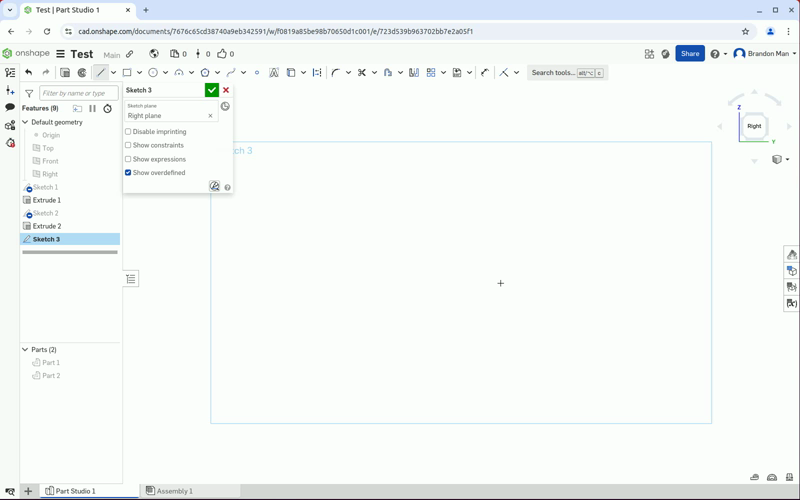
click(500, 282)
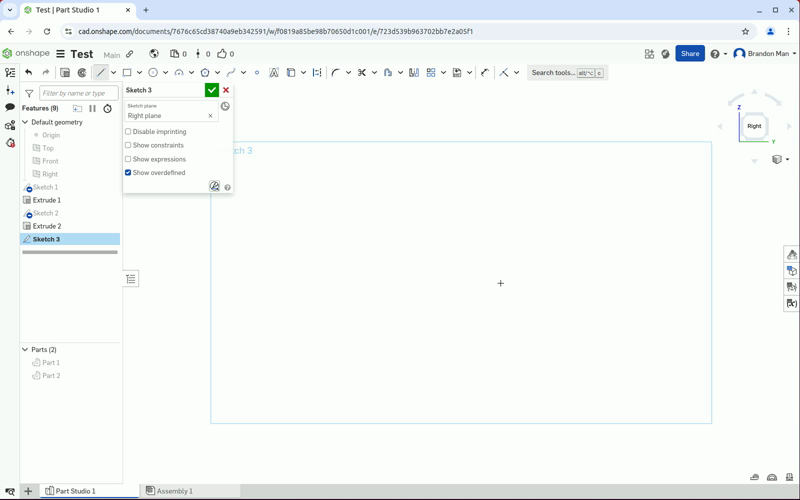
key_up(shift)
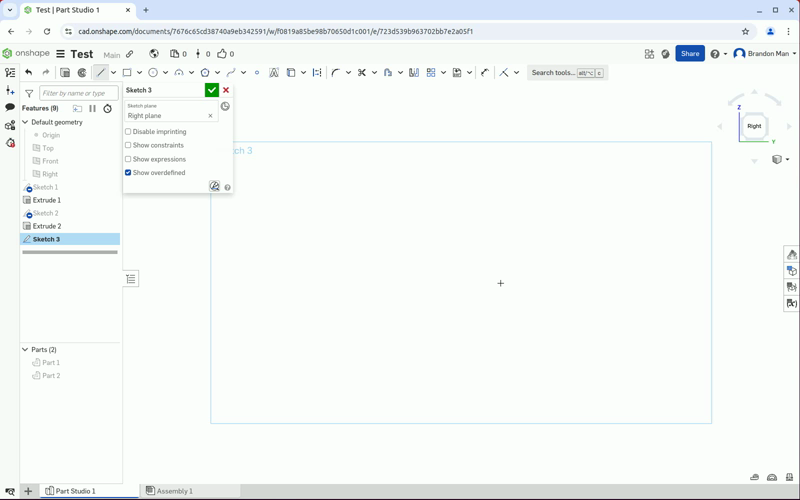
key_down(shift)
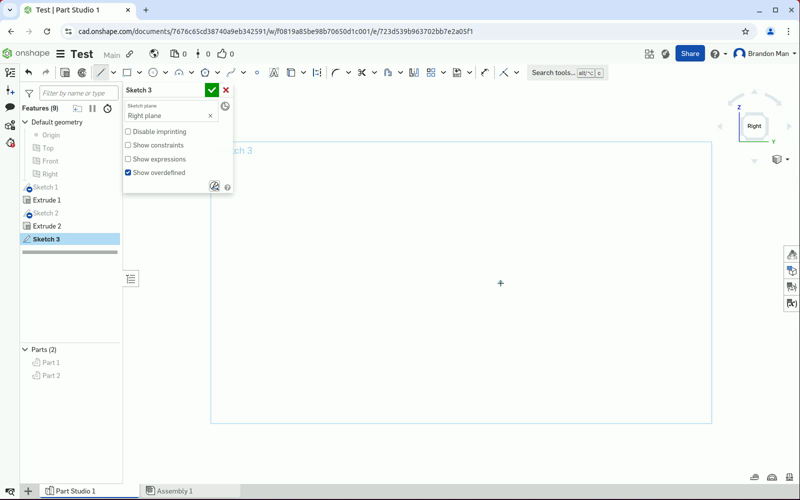
mouse_move(530, 282)
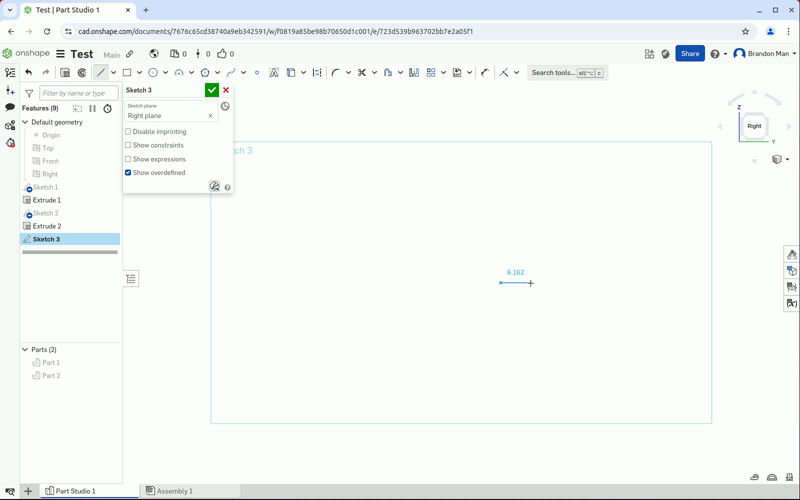
mouse_move(508, 282)
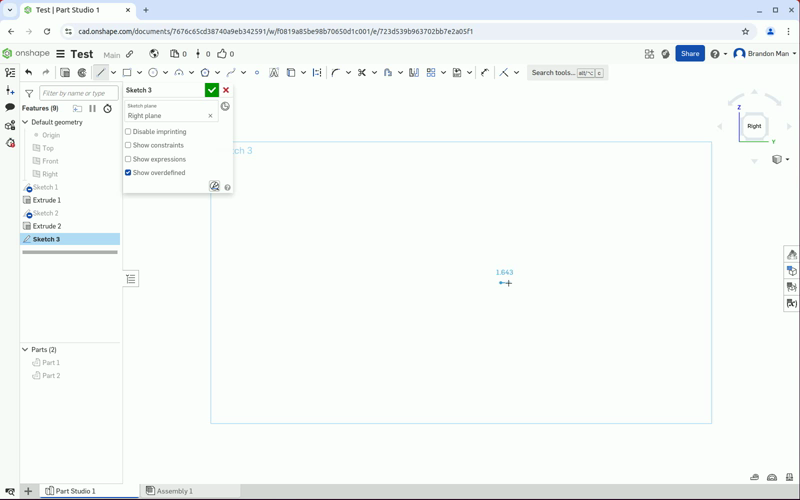
click(508, 282)
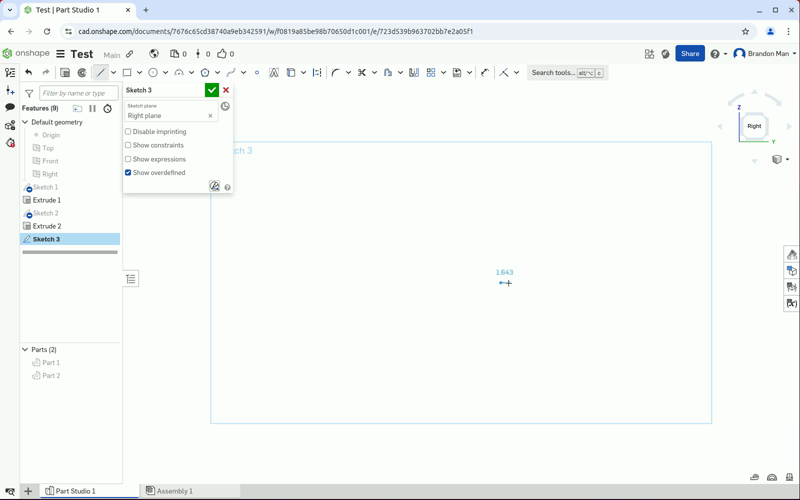
key_up(shift)
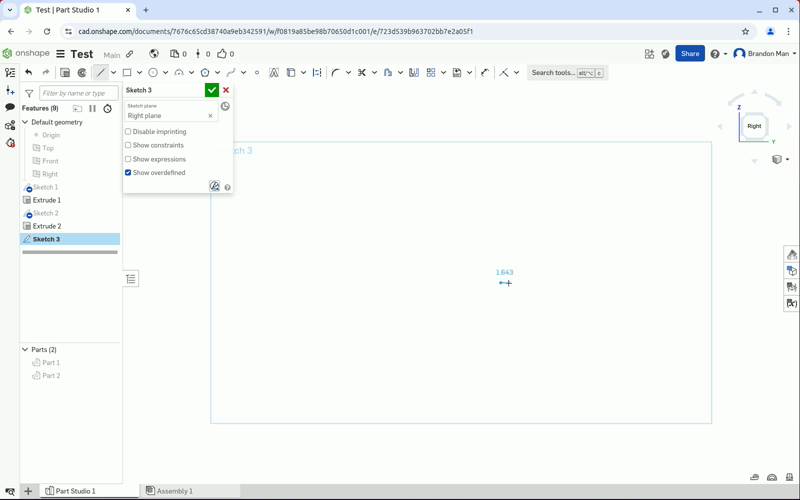
key_down(shift)
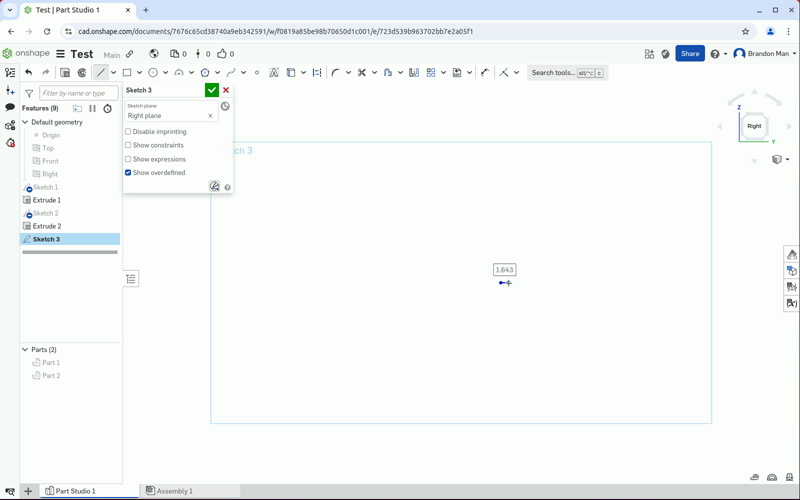
mouse_move(538, 282)
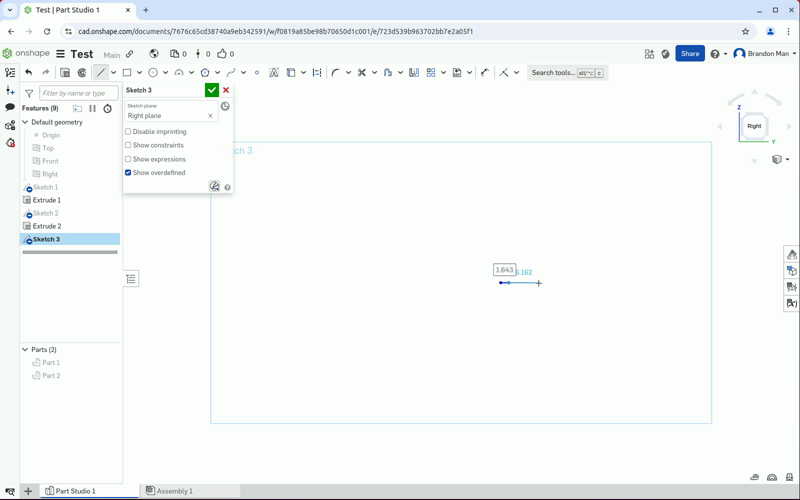
mouse_move(508, 270)
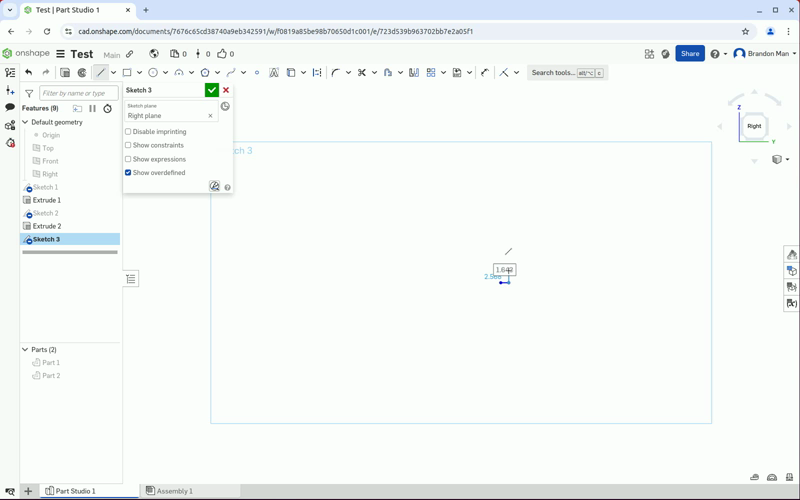
click(508, 270)
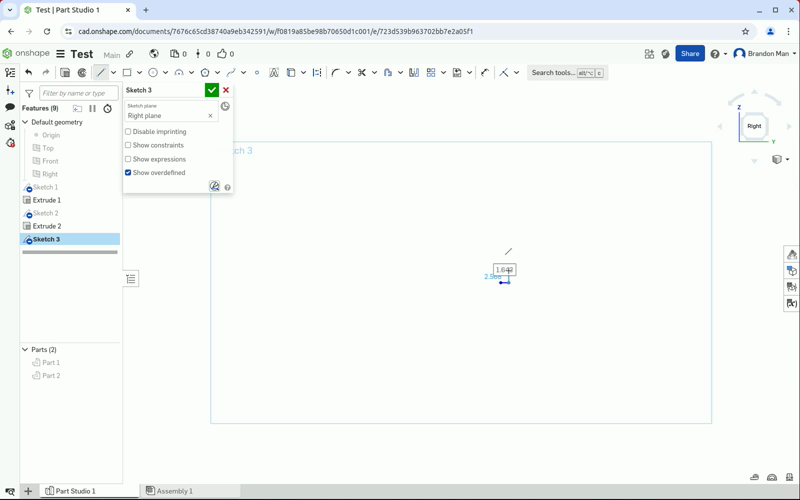
key_up(shift)
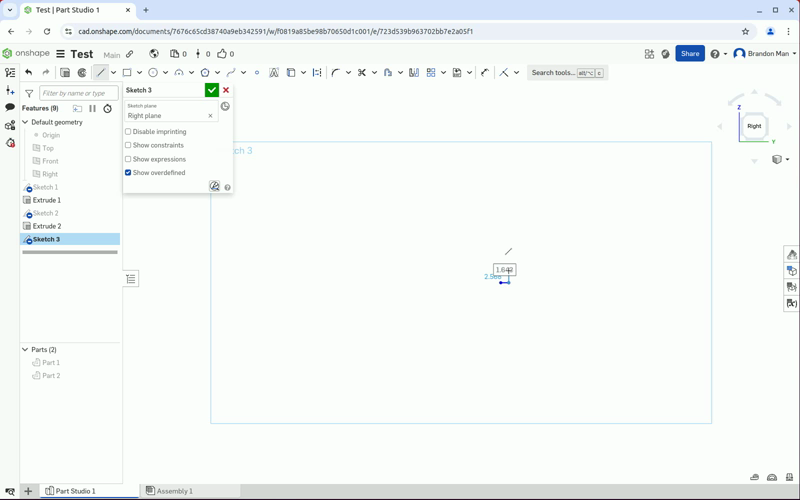
key_down(shift)
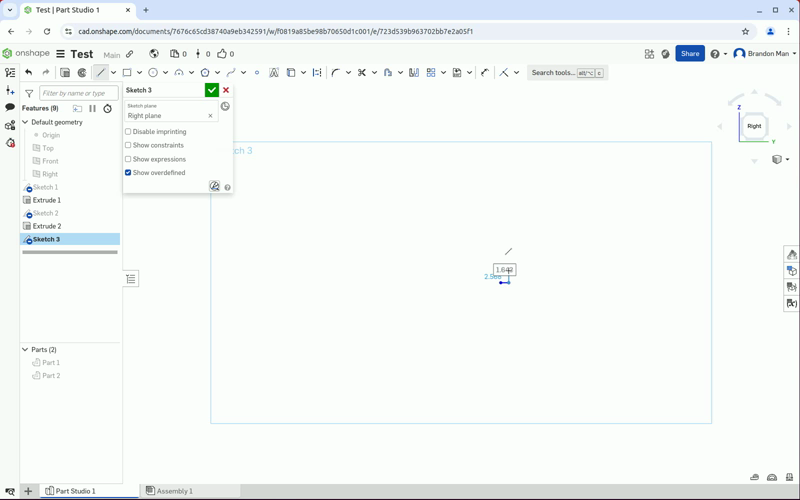
mouse_move(538, 270)
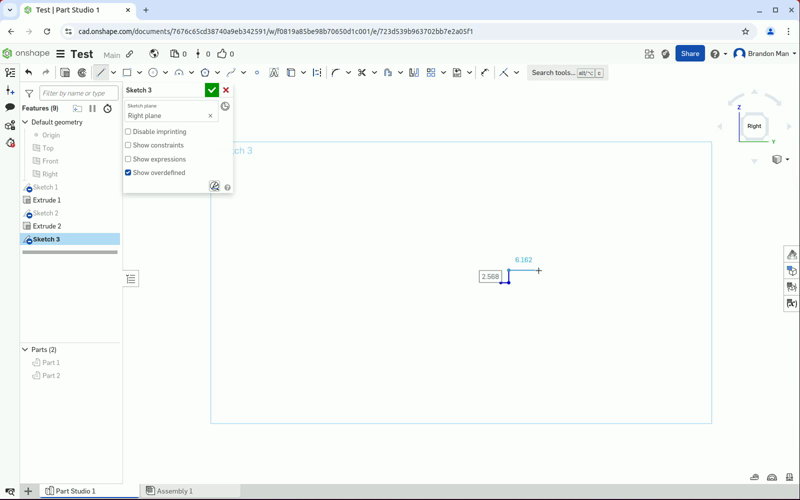
mouse_move(500, 270)
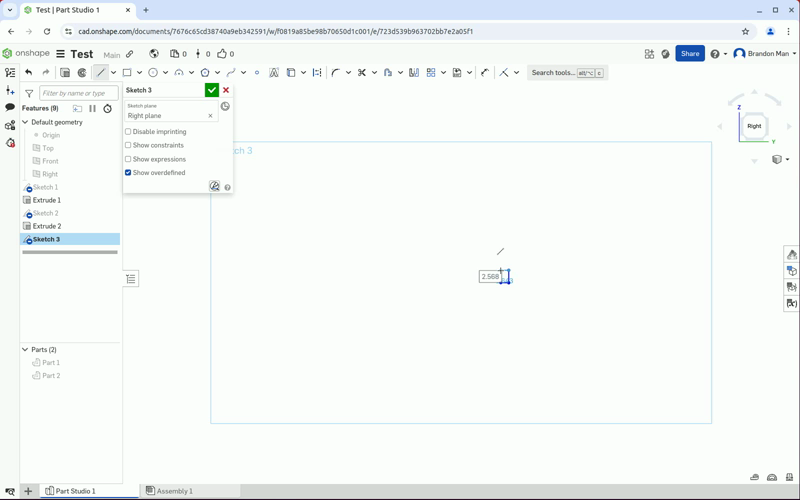
click(500, 270)
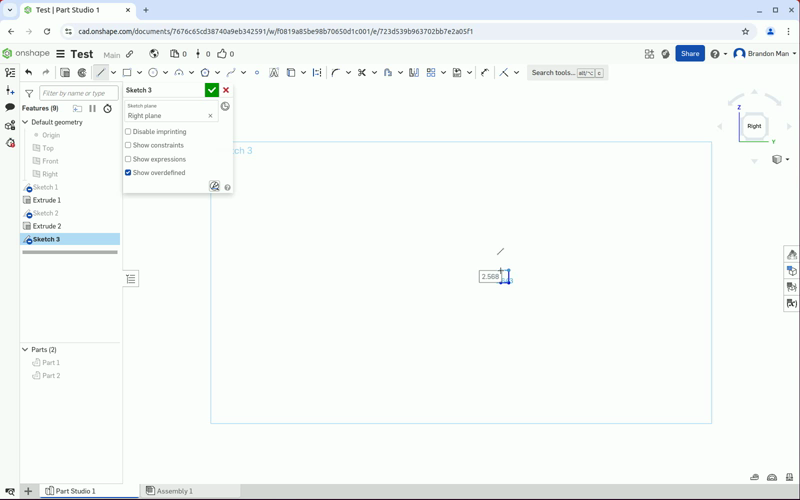
key_up(shift)
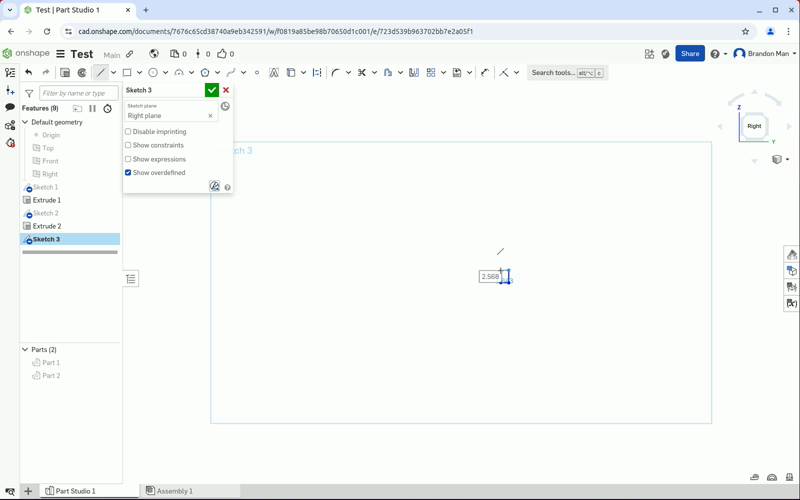
mouse_move(530, 270)
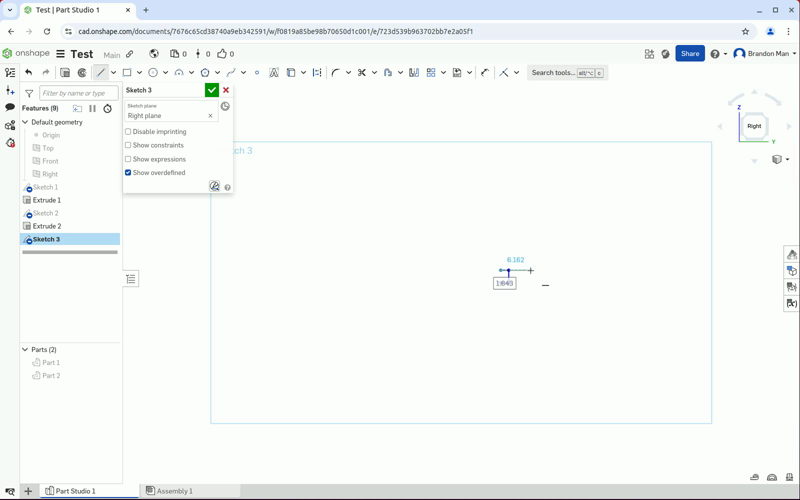
key_down(shift)
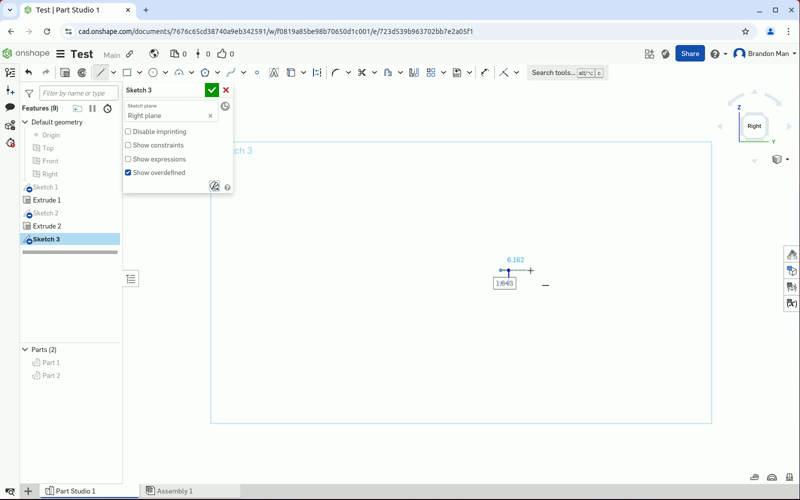
mouse_move(500, 282)
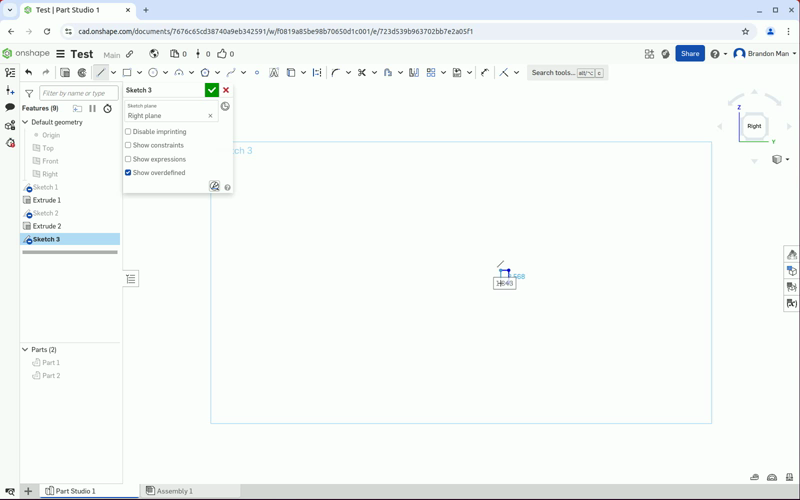
key_up(shift)
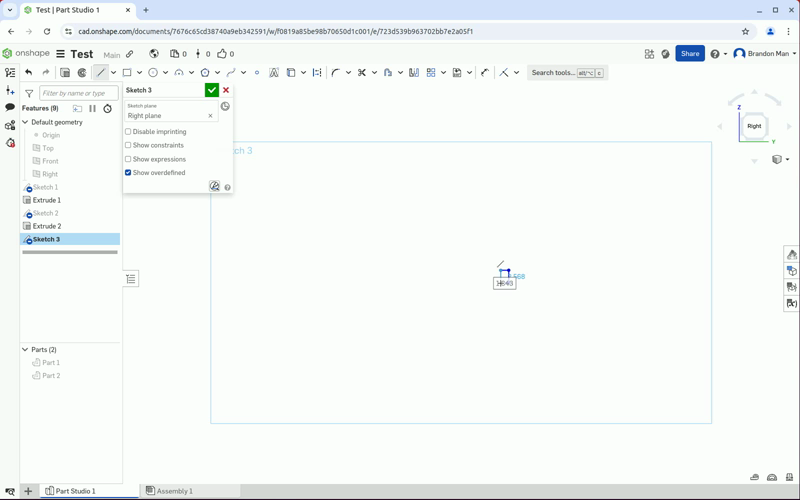
click(500, 282)
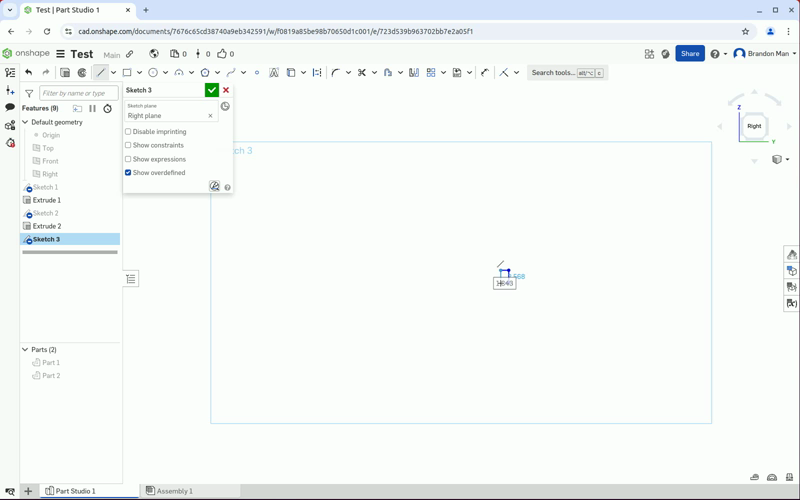
key(esc)
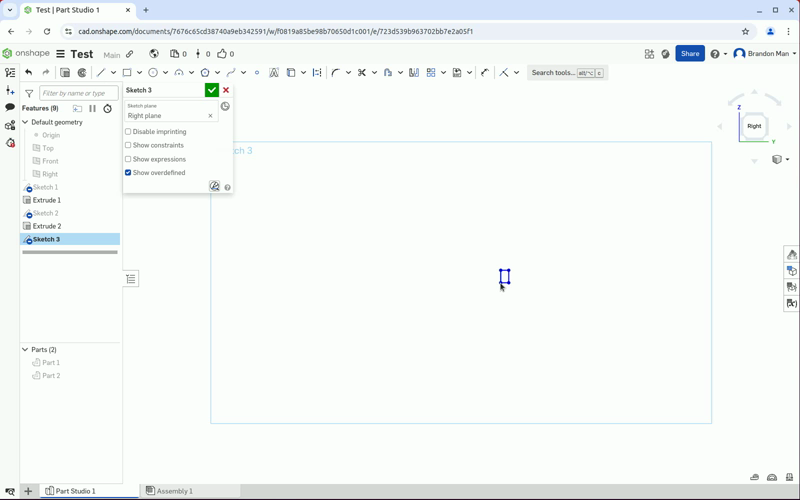
mouse_move(503, 276)
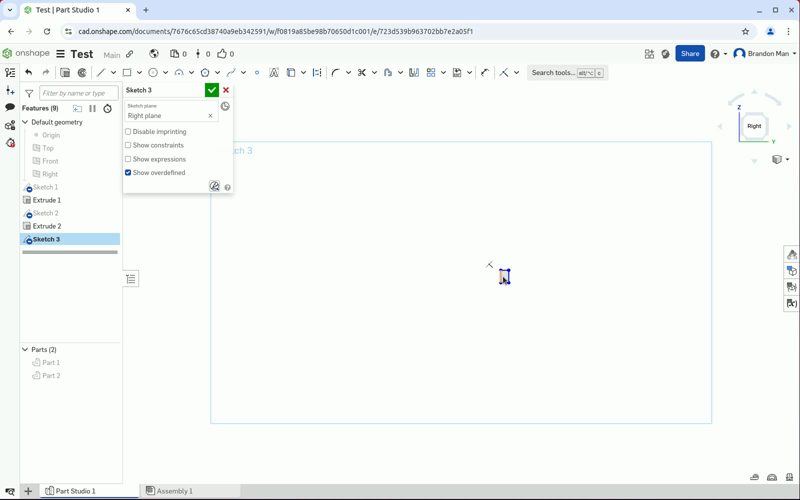
scroll(6)
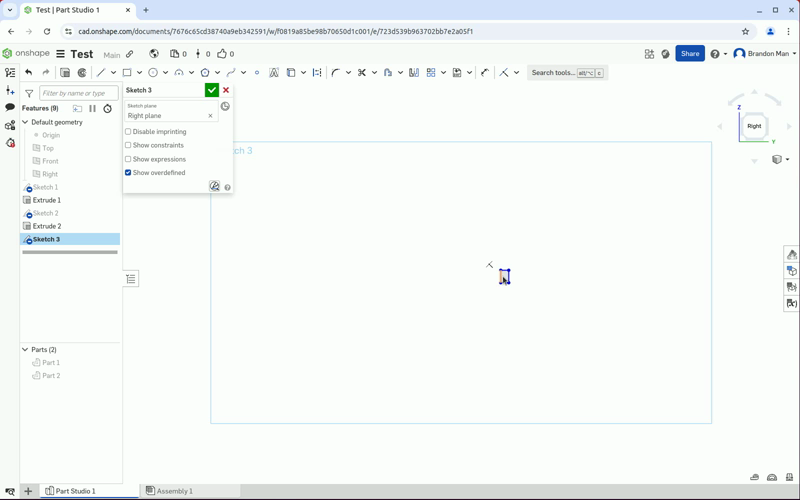
scroll(6)
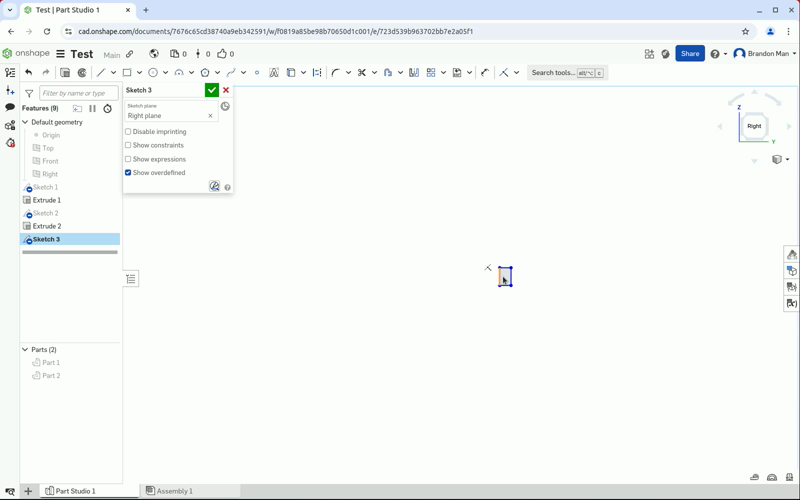
scroll(6)
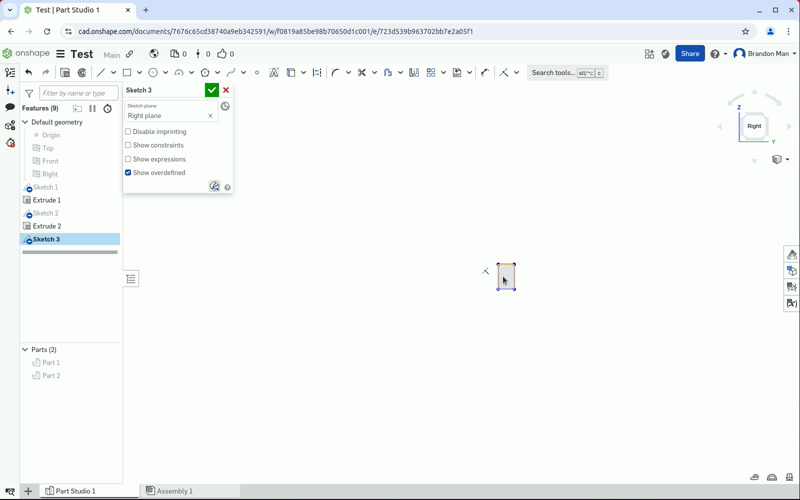
scroll(6)
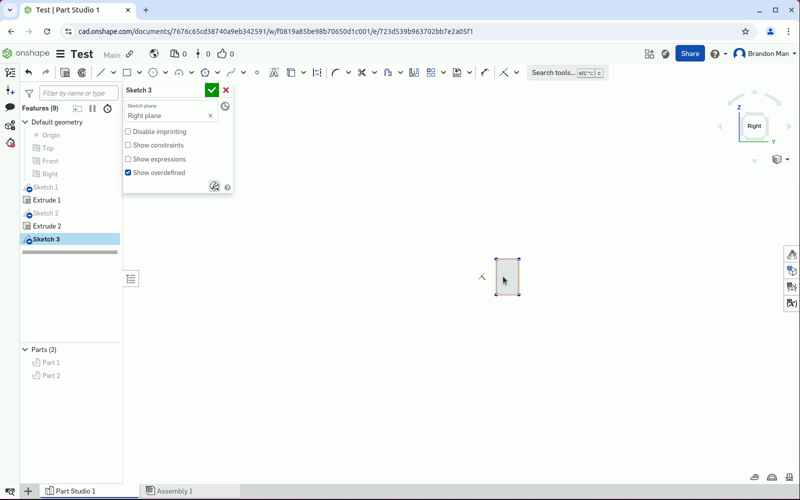
scroll(6)
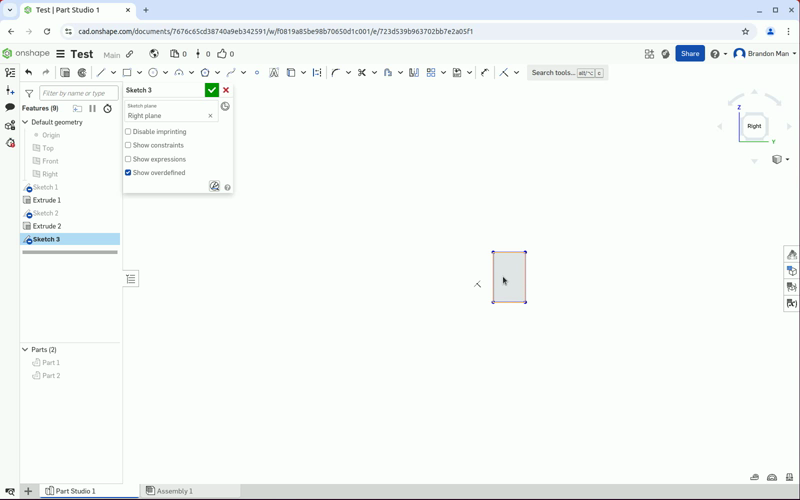
scroll(6)
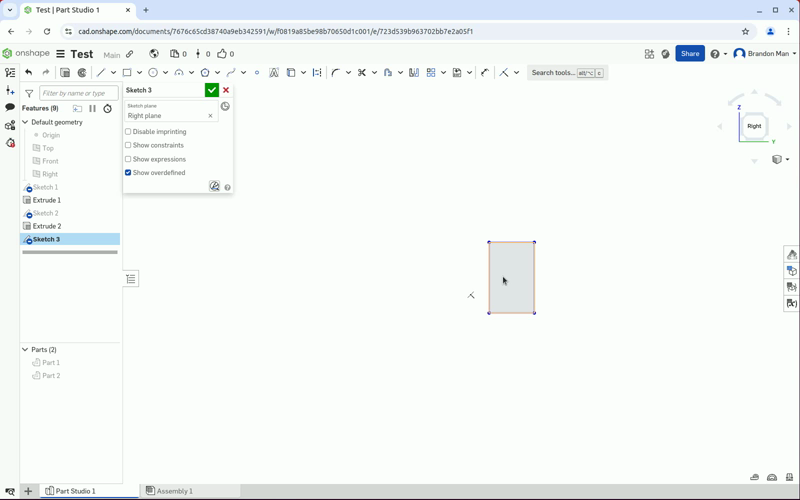
scroll(6)
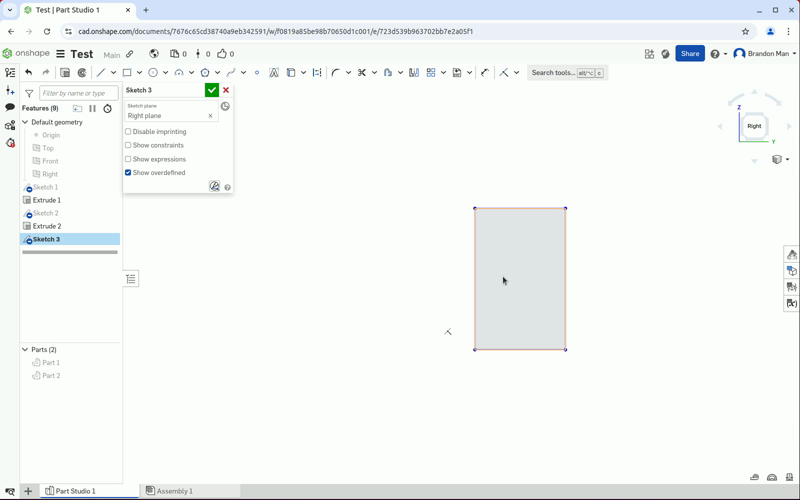
click(503, 276)
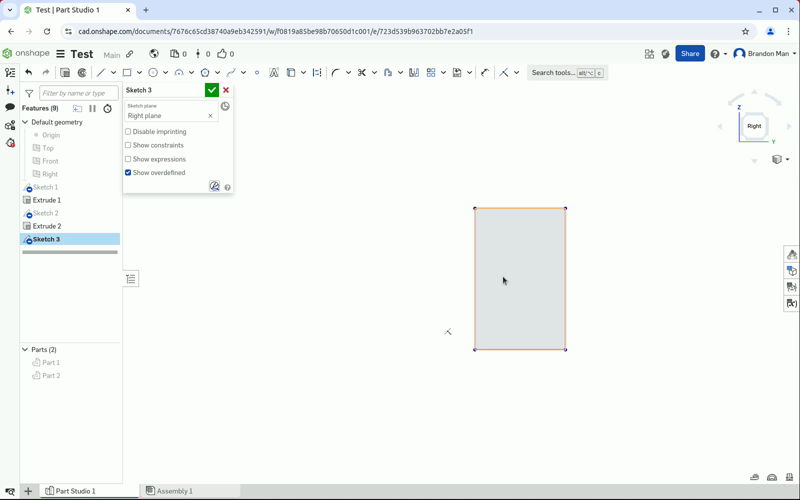
scroll(-6)
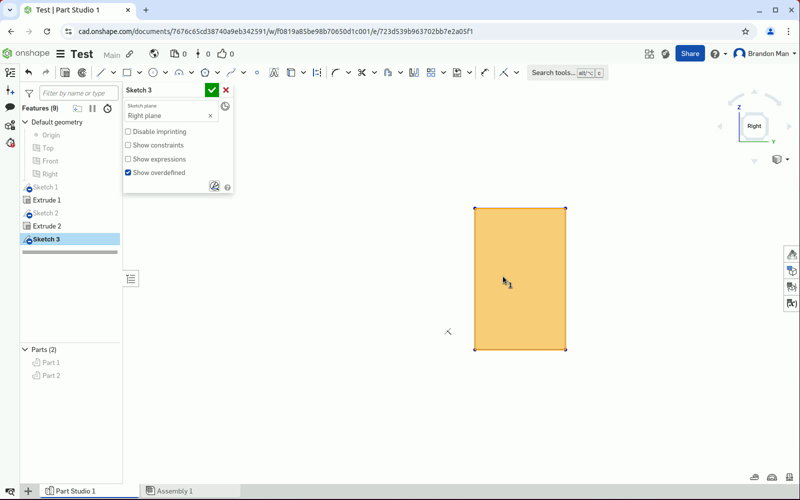
scroll(-6)
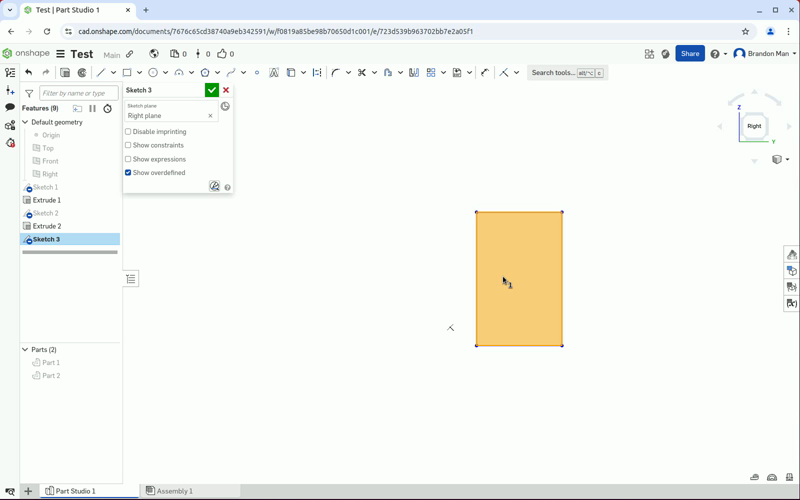
scroll(-6)
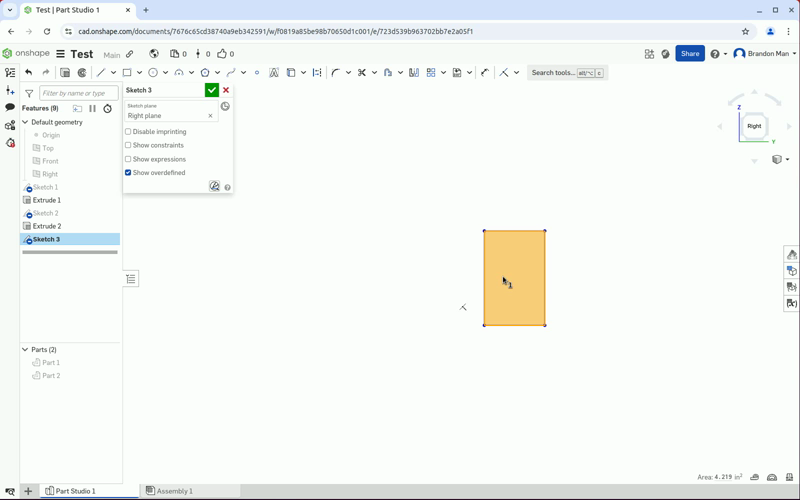
scroll(-6)
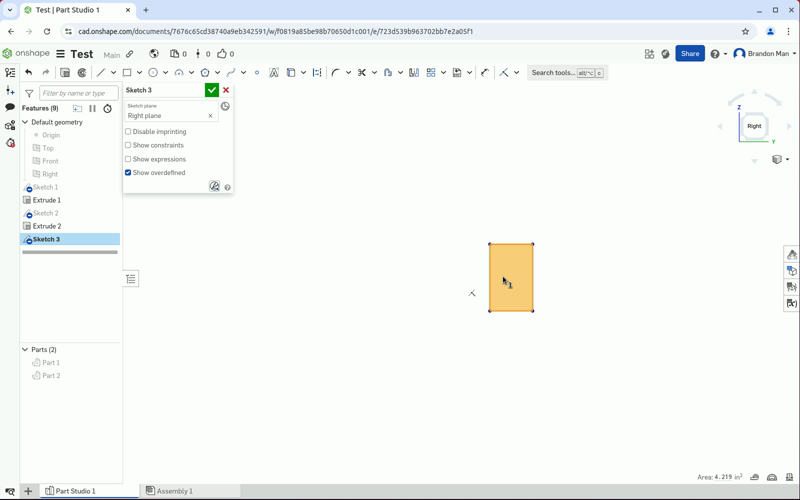
scroll(-6)
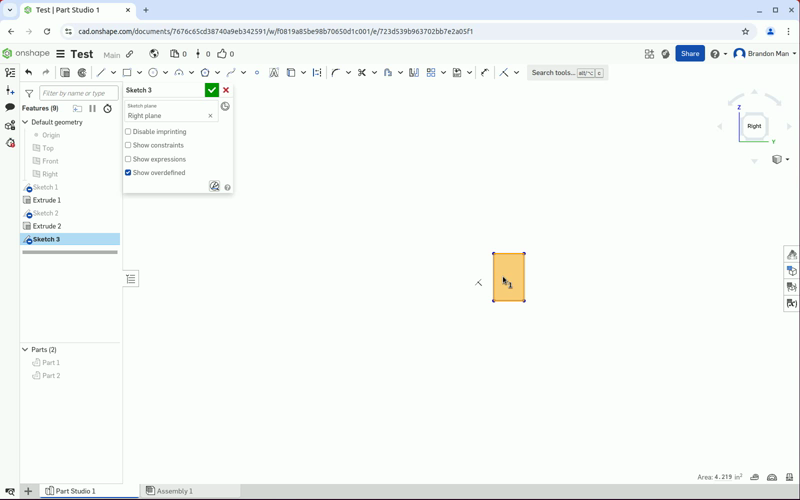
scroll(-6)
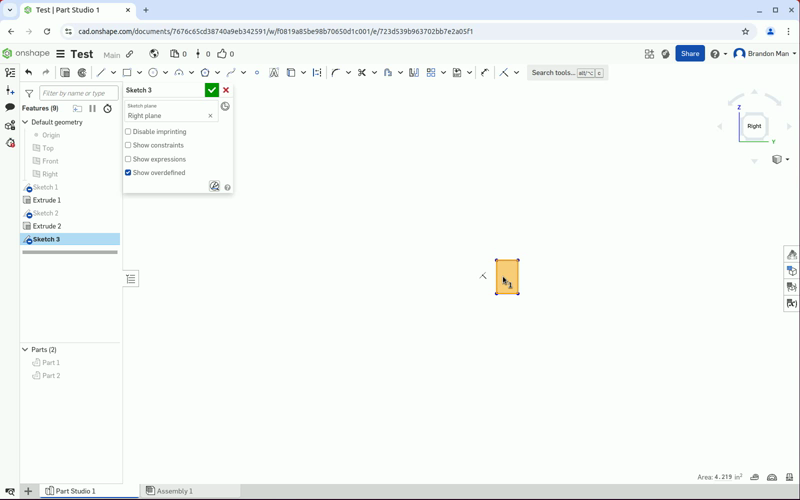
scroll(-6)
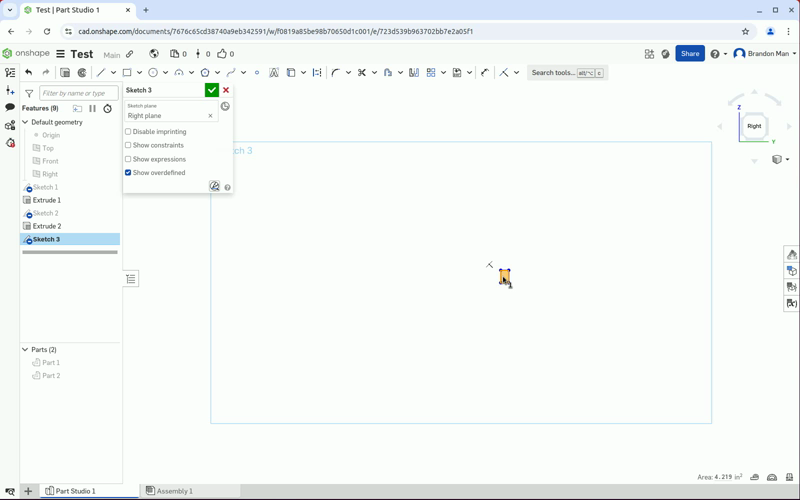
mouse_move(73, 352)
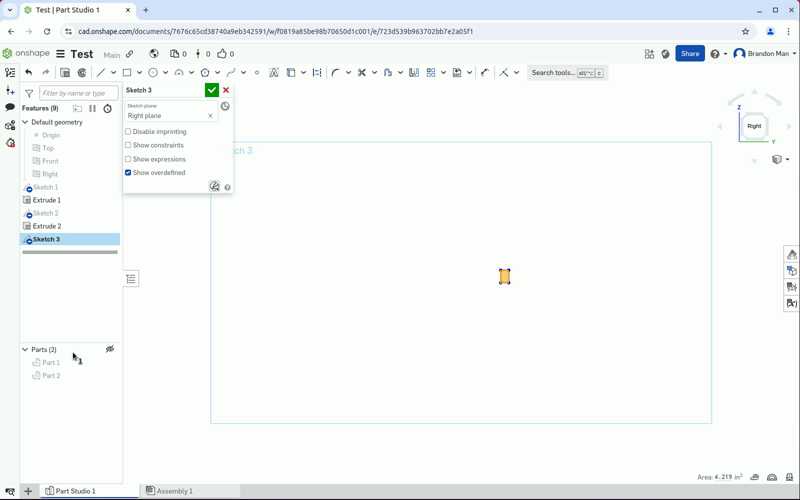
key(shift+y)
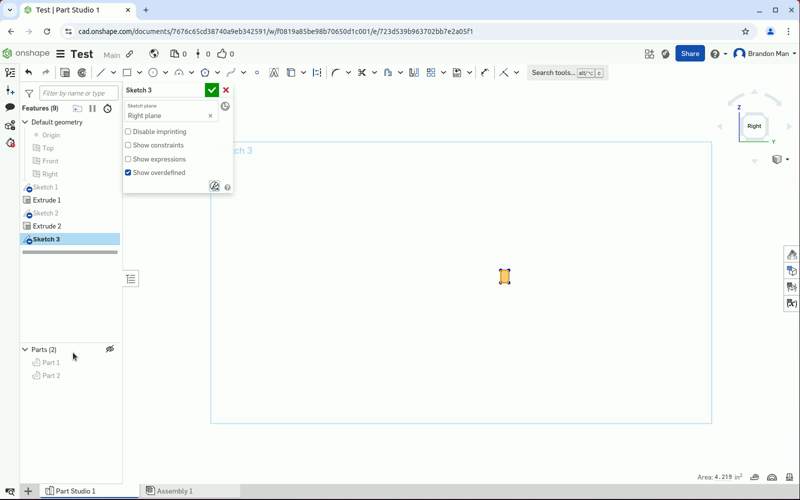
key(shift+e)
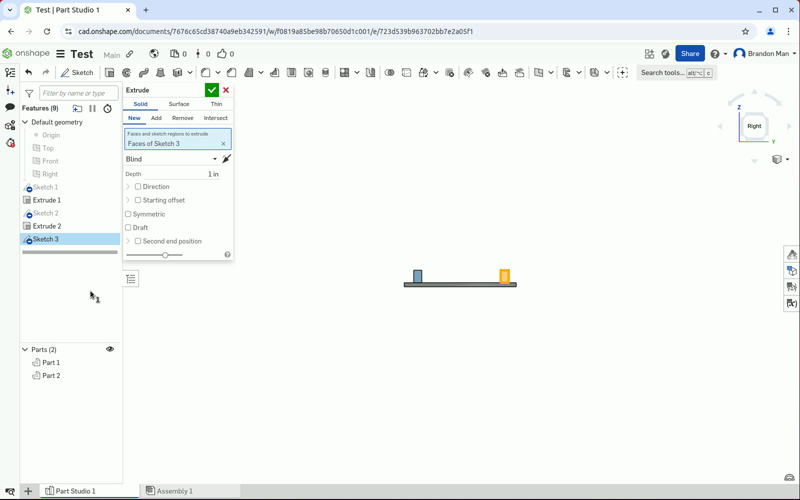
mouse_move(143, 106)
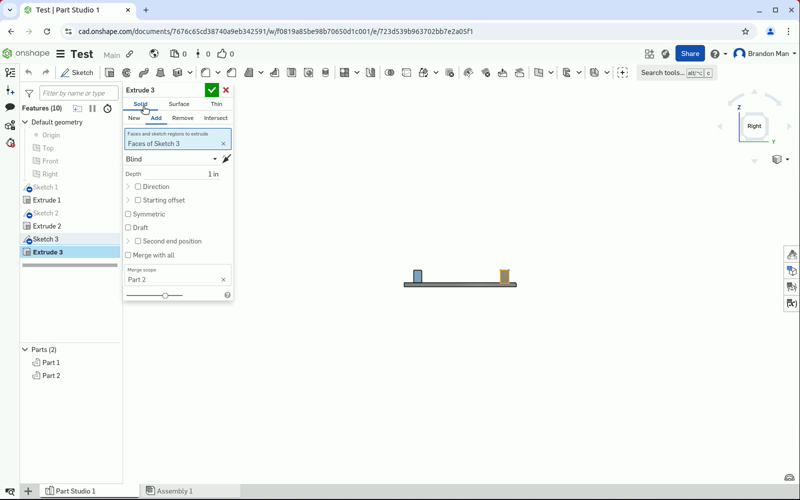
click(143, 106)
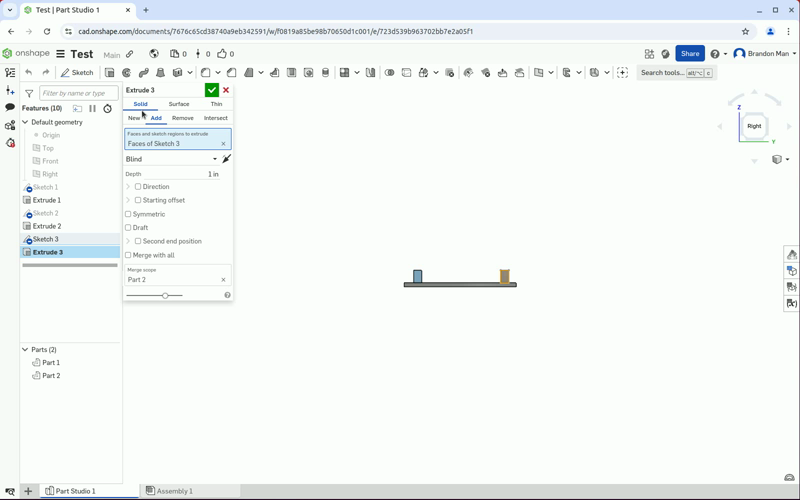
mouse_move(137, 120)
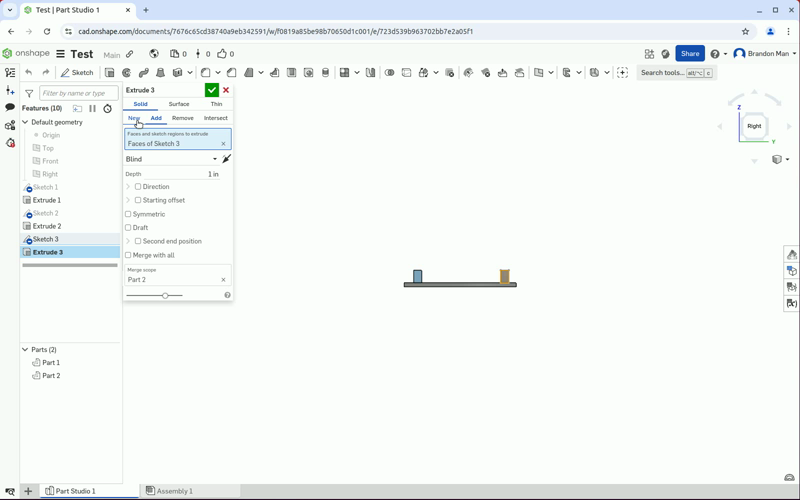
click(137, 120)
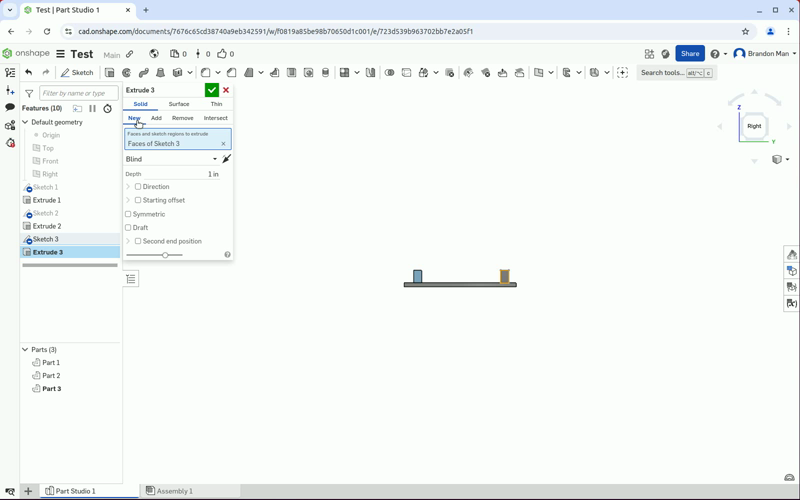
key(tab, 4)
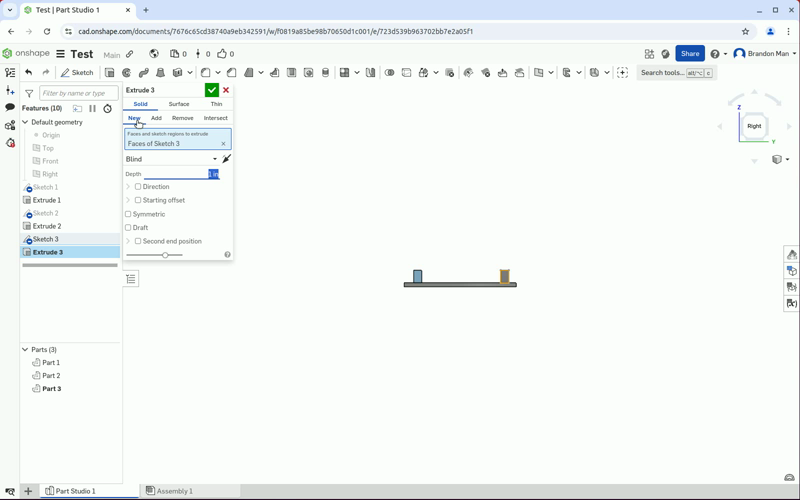
text(46.216)
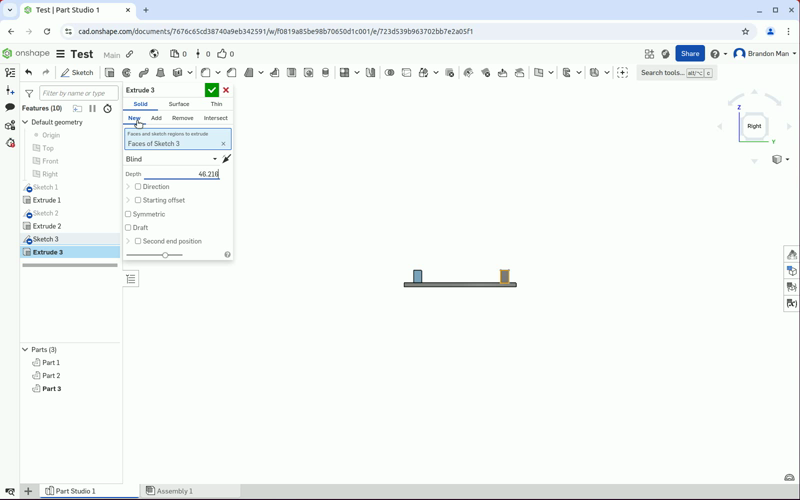
key(tab, 3)
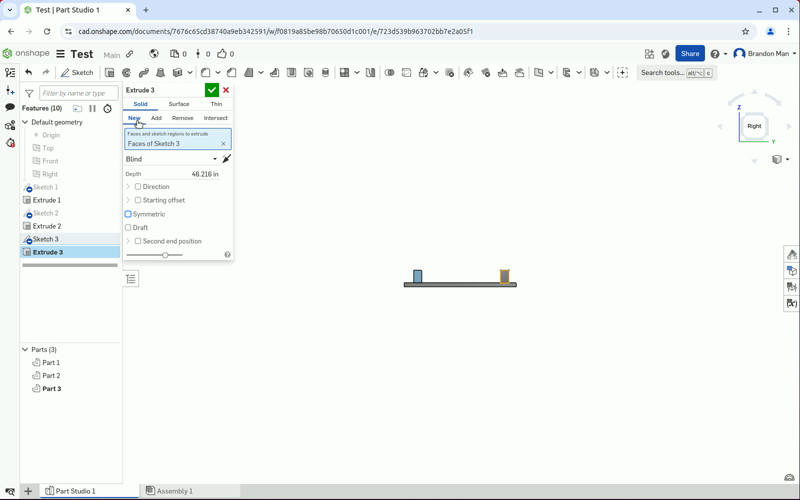
key(space)
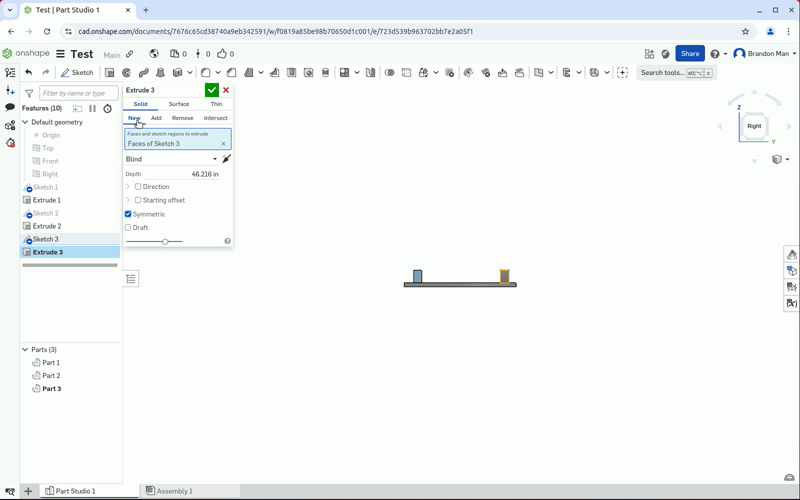
key(enter)
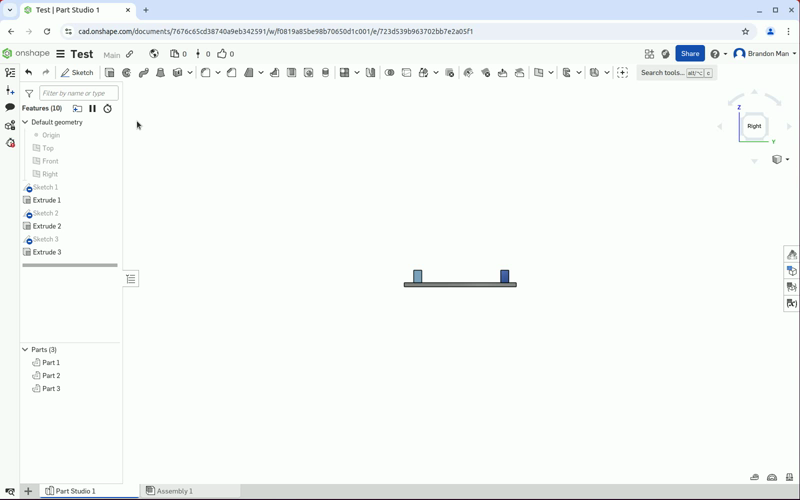
key(shift+h)
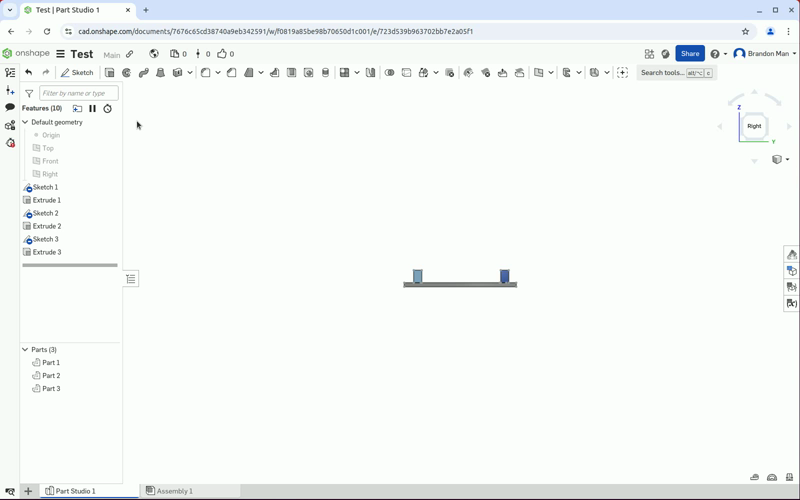
key(shift+h)
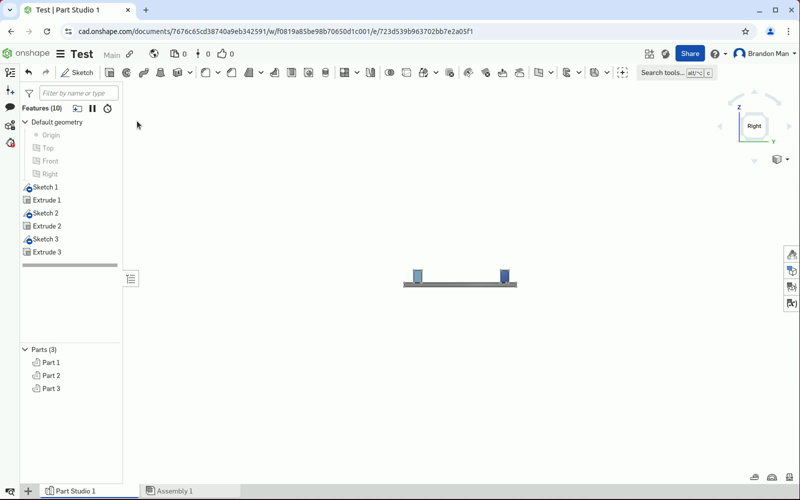
key(shift+7)
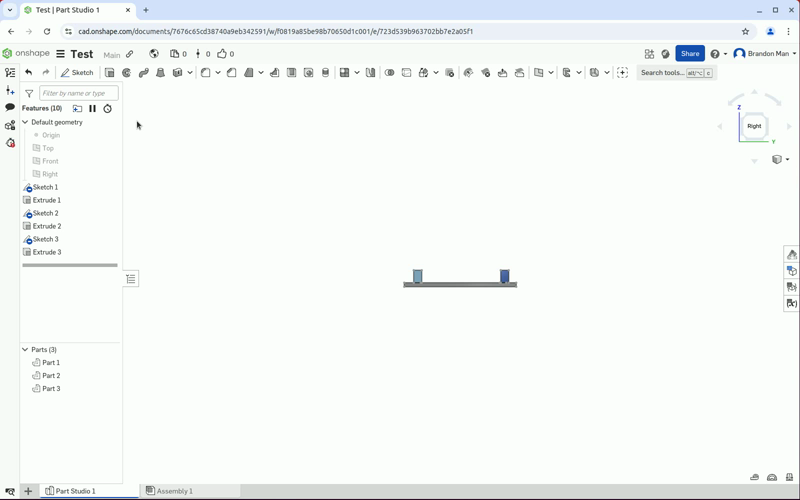
key(right, 2)
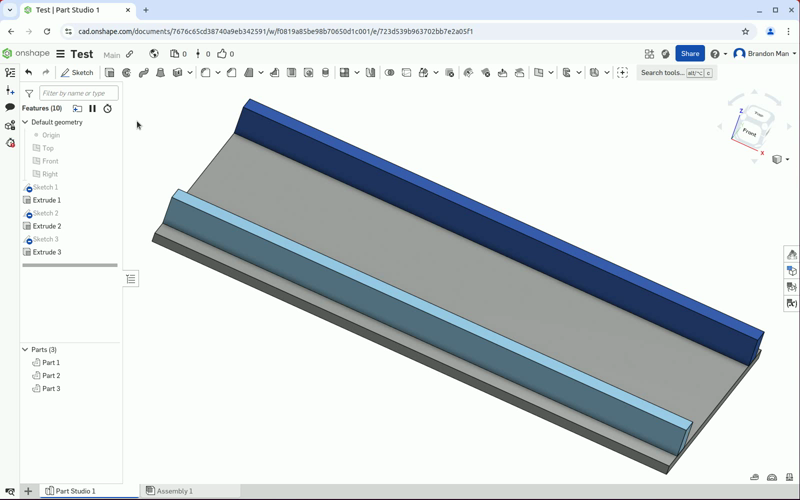
key(down, 2)
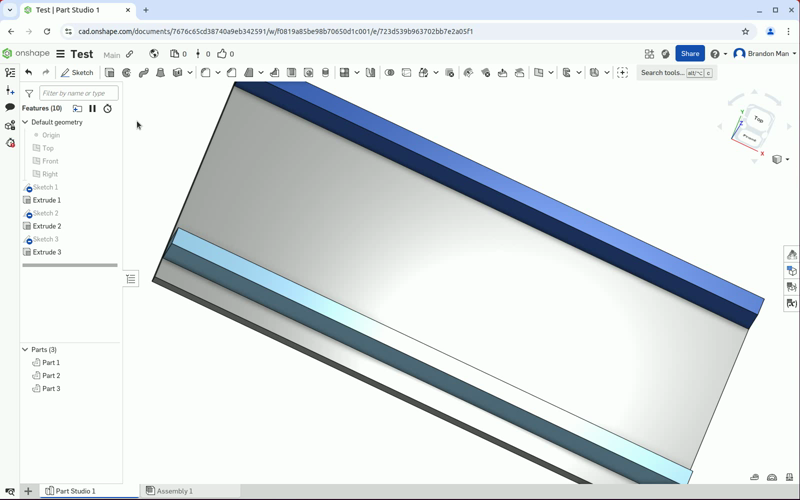
key(up, 2)
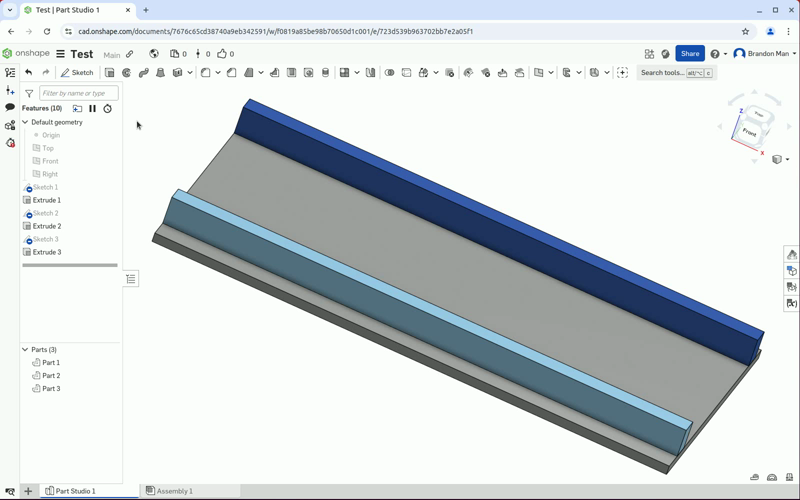
key(left, 2)
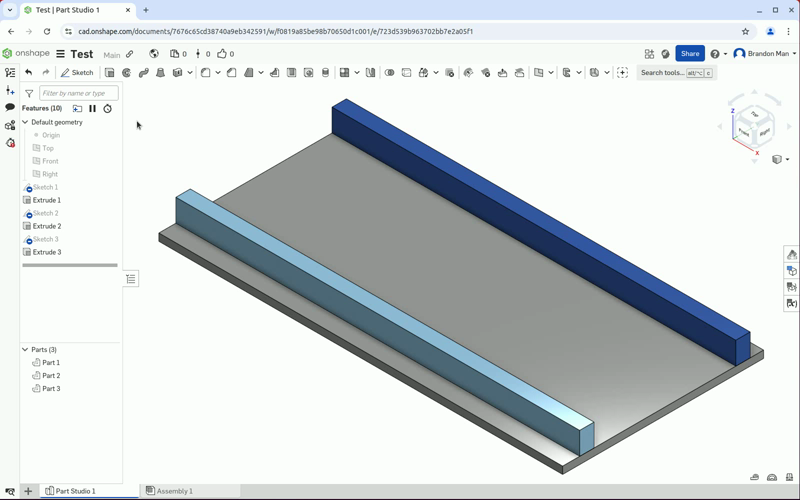
mouse_move(73, 189)
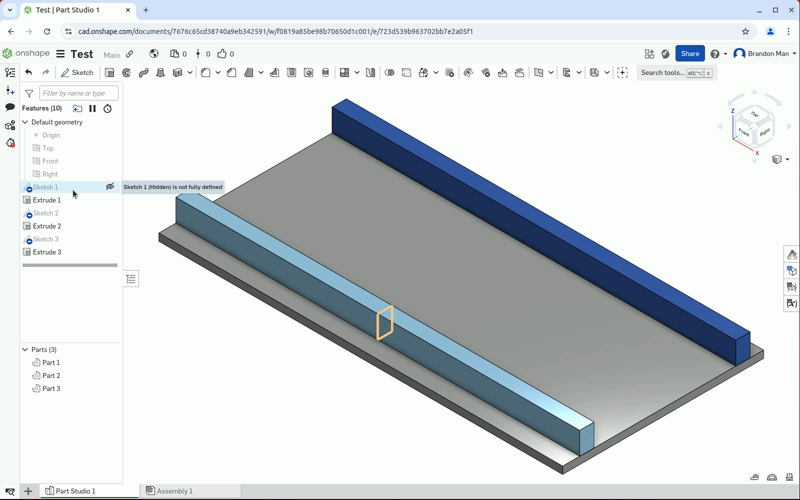
click(73, 189)